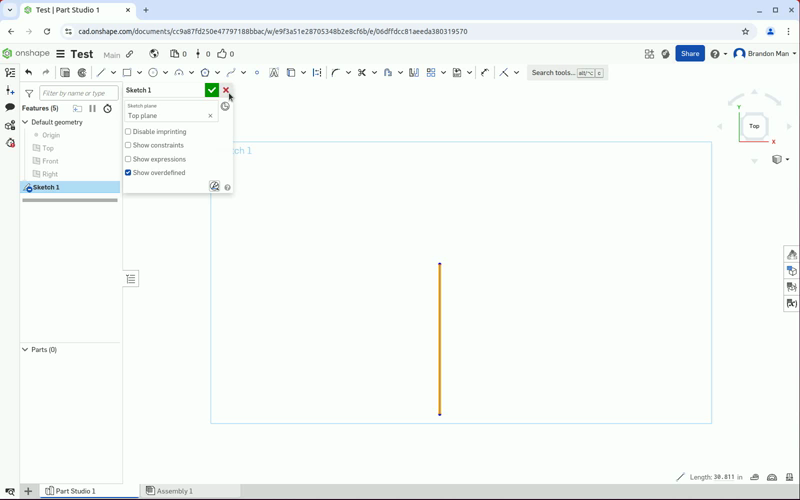
key(shift+h)
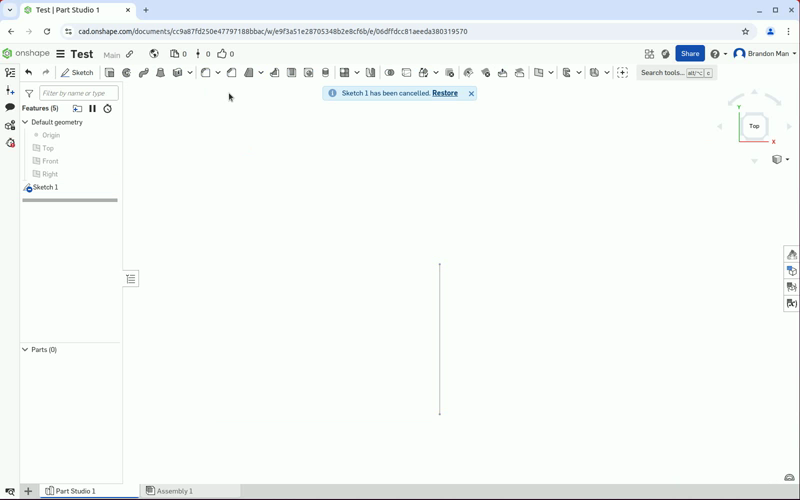
key(shift+s)
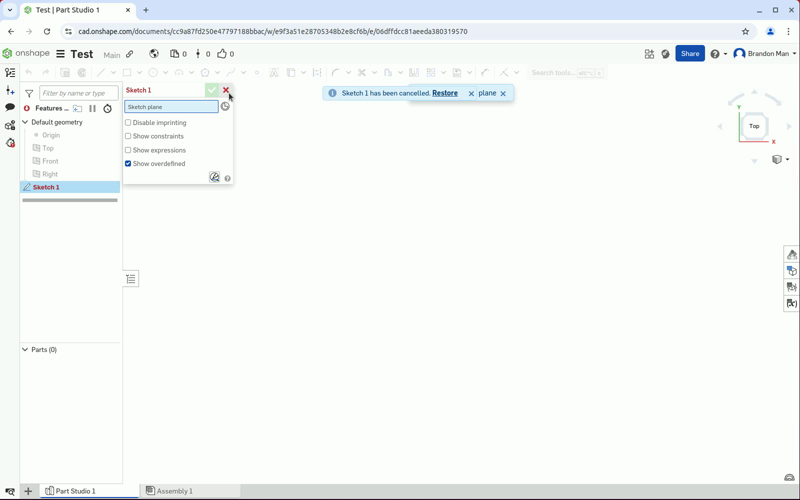
mouse_move(73, 150)
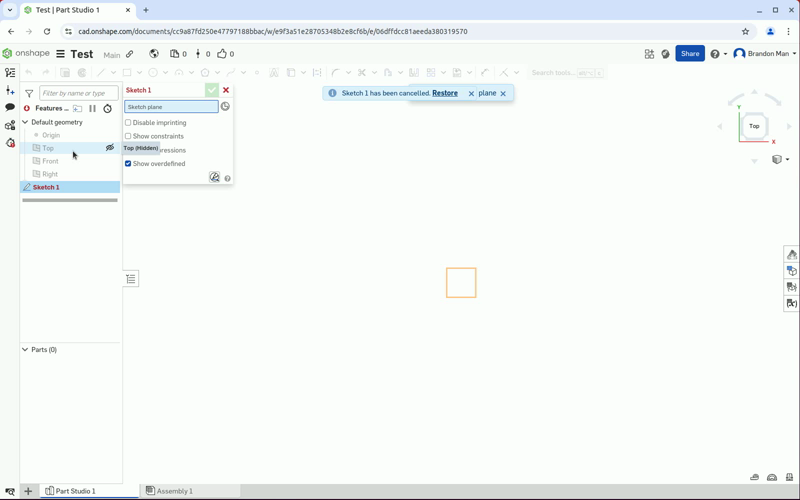
click(73, 150)
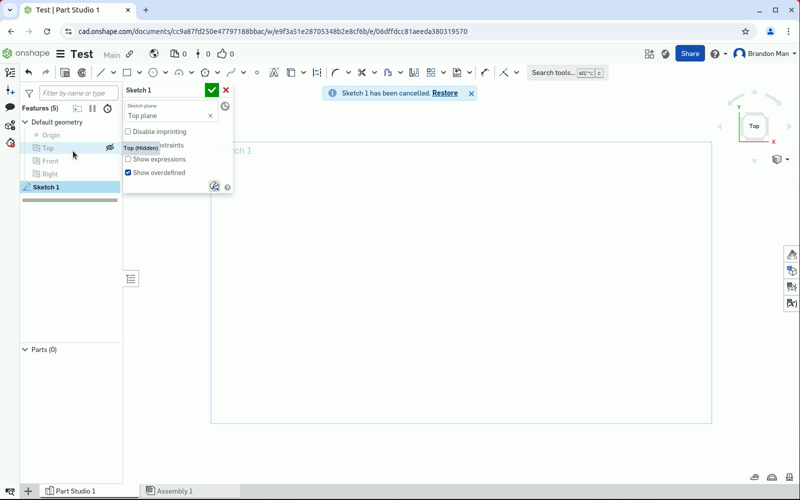
mouse_move(73, 352)
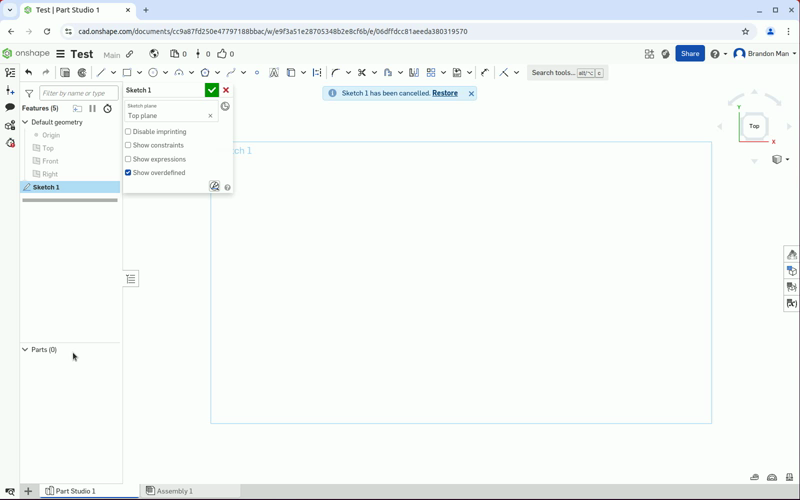
key(y)
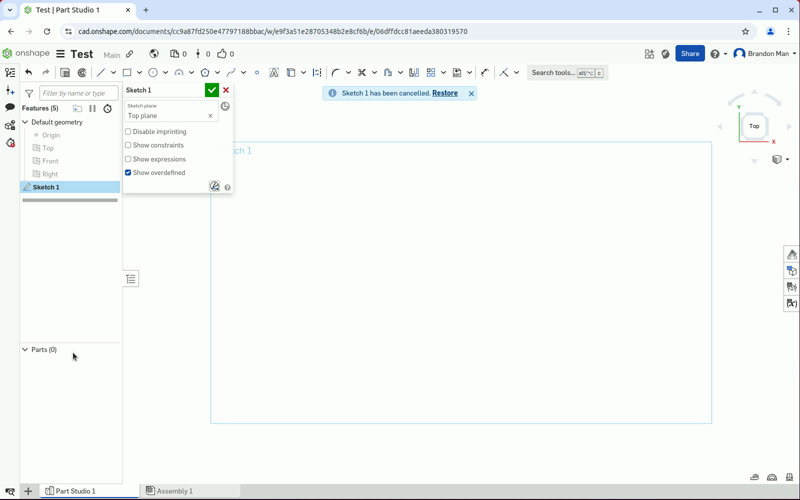
key(a)
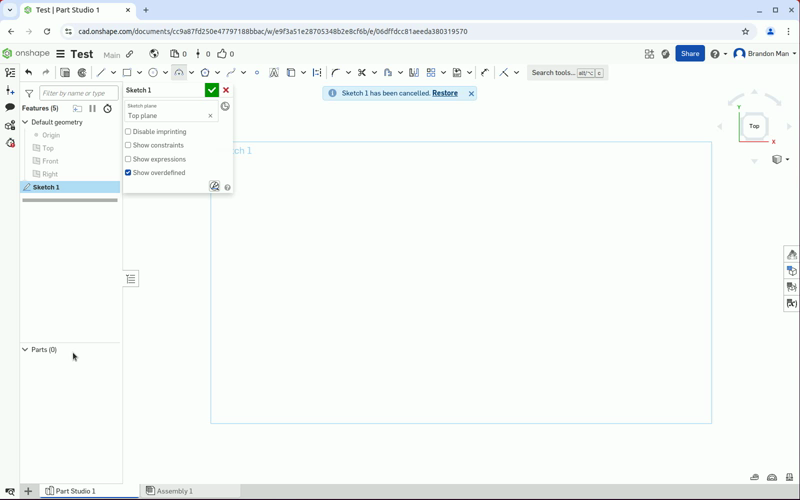
key_down(shift)
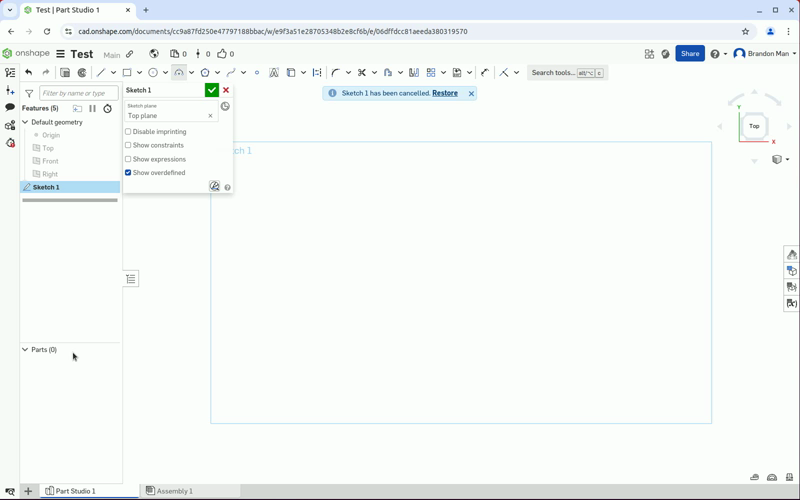
mouse_move(434, 369)
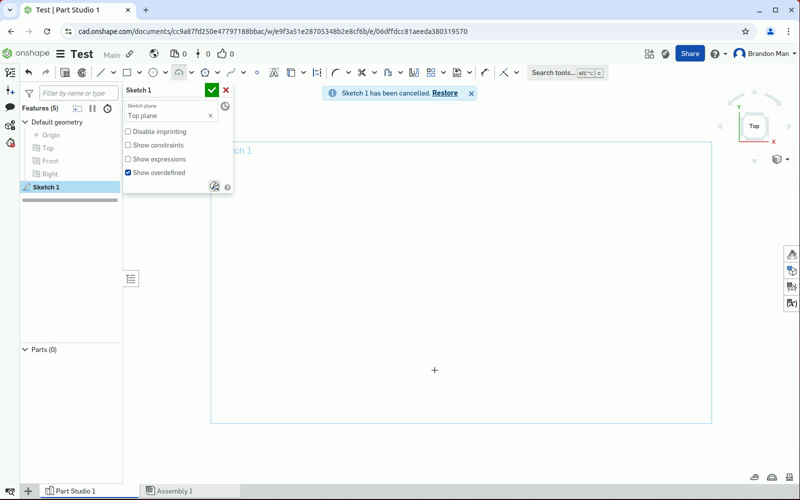
click(434, 369)
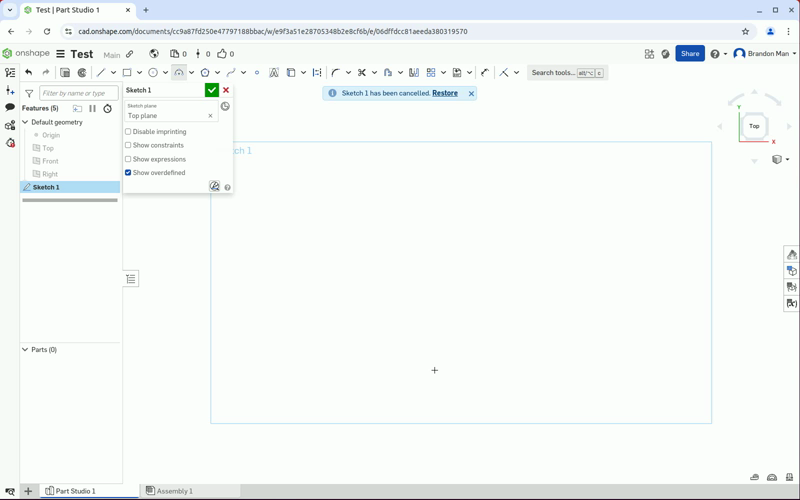
key_up(shift)
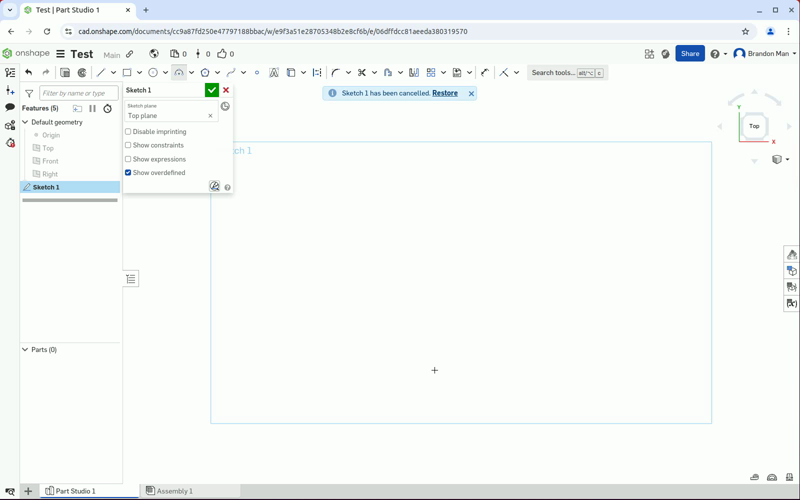
key_down(shift)
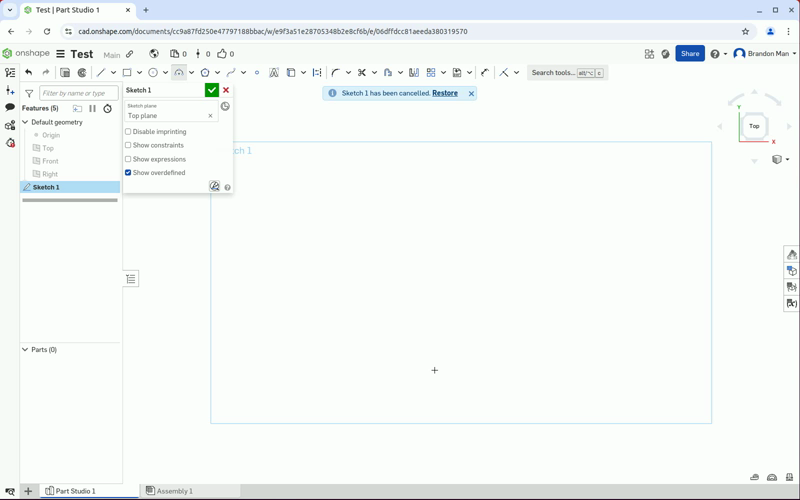
mouse_move(487, 369)
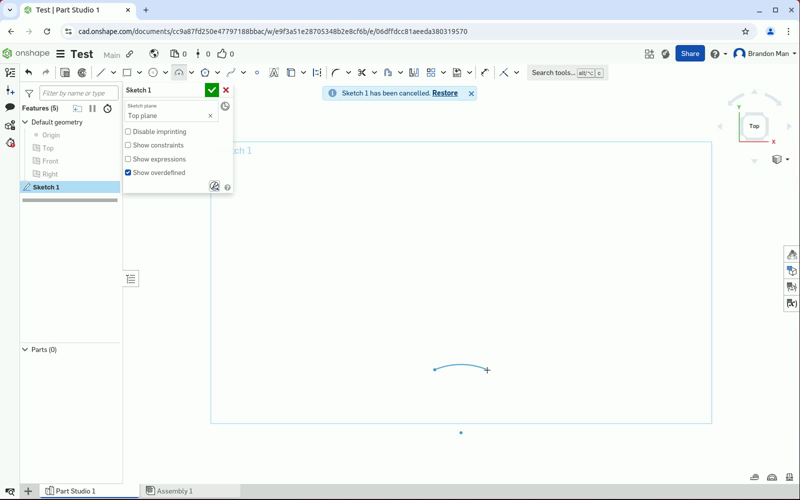
click(487, 369)
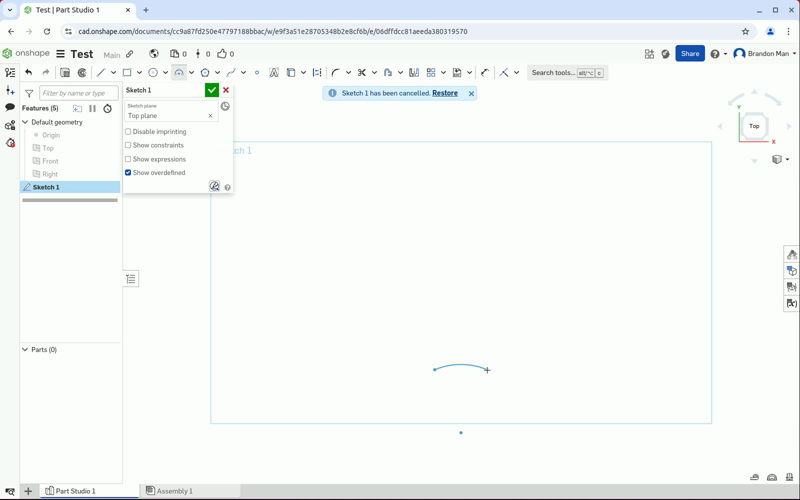
mouse_move(461, 395)
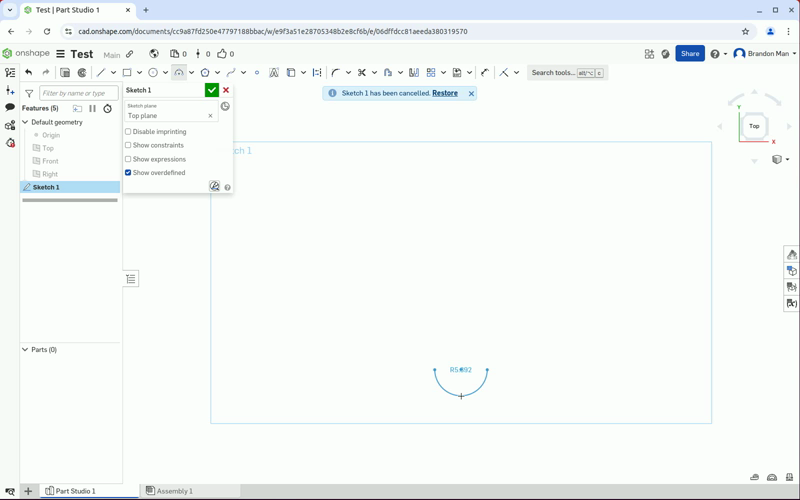
click(461, 395)
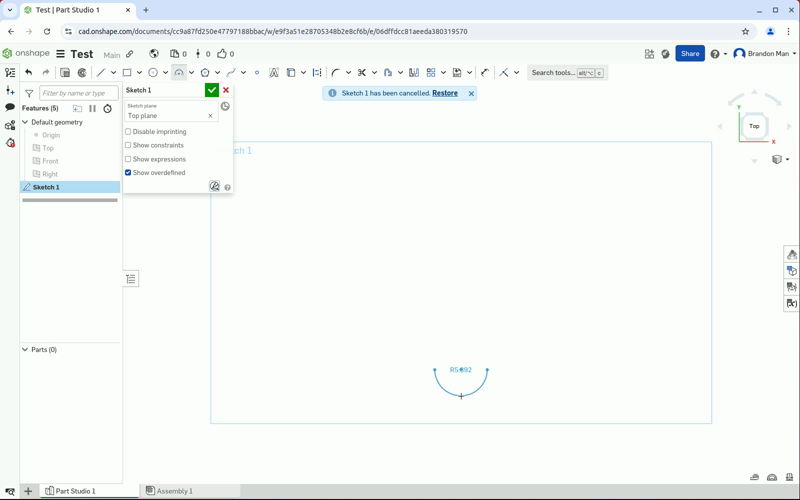
key_up(shift)
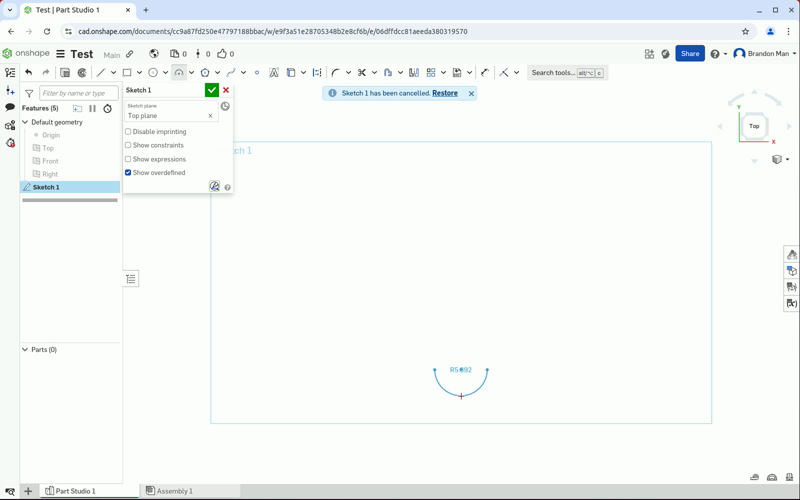
key(esc)
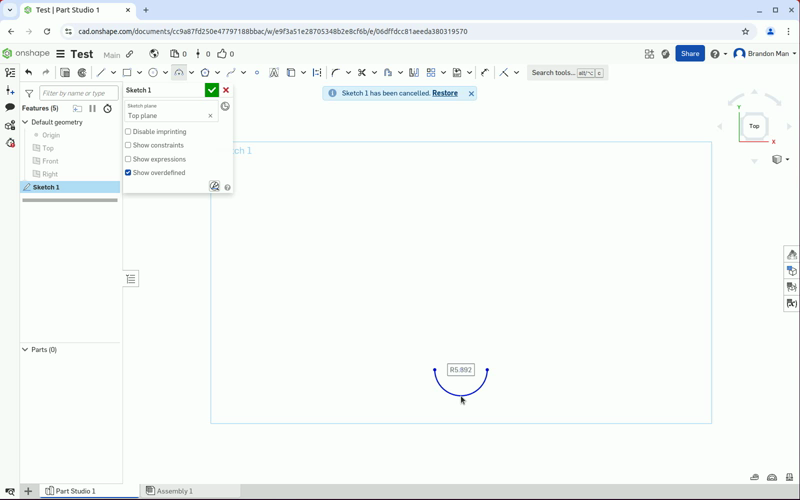
key(l)
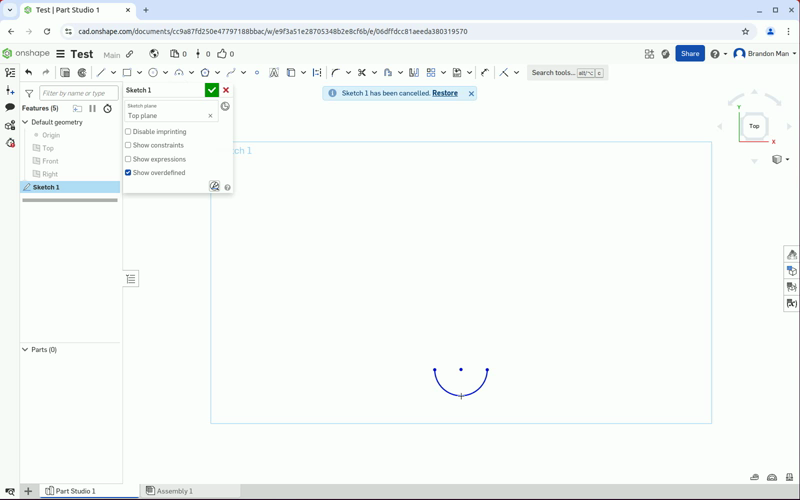
mouse_move(487, 369)
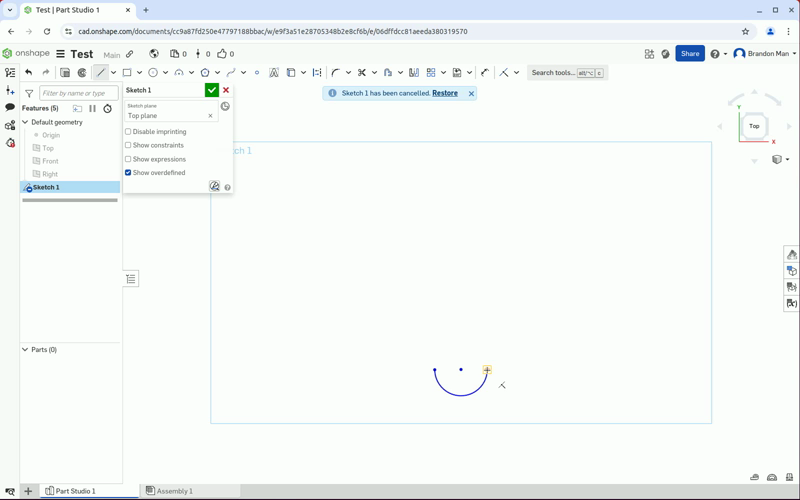
click(487, 369)
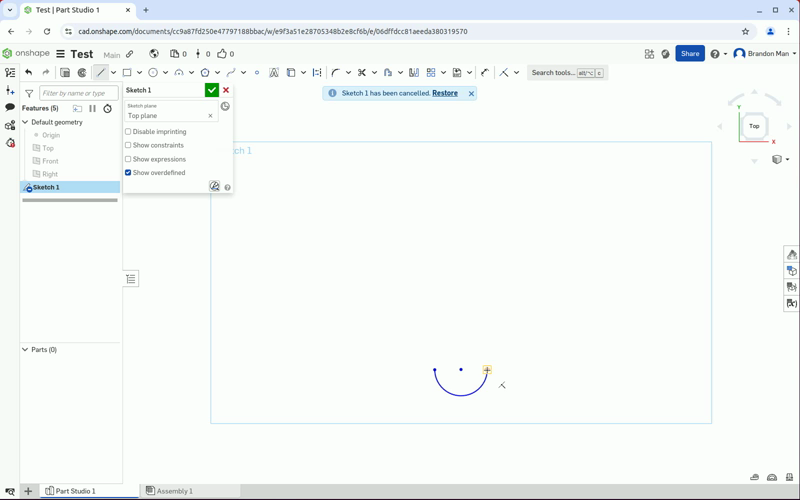
key_down(shift)
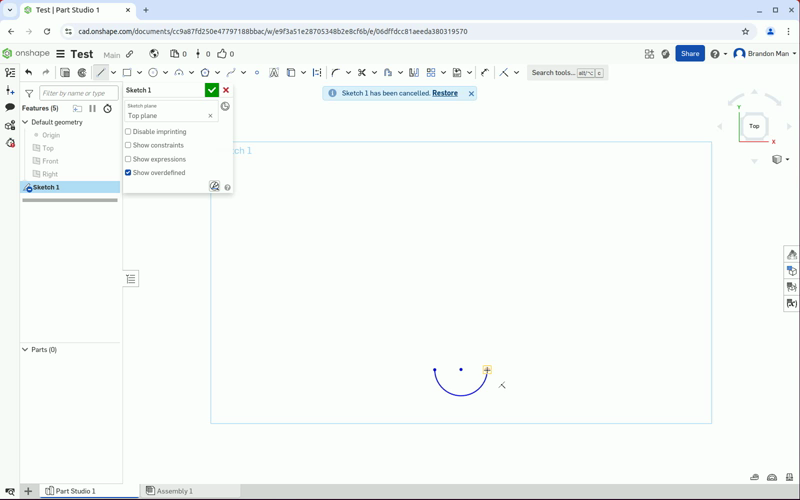
mouse_move(487, 284)
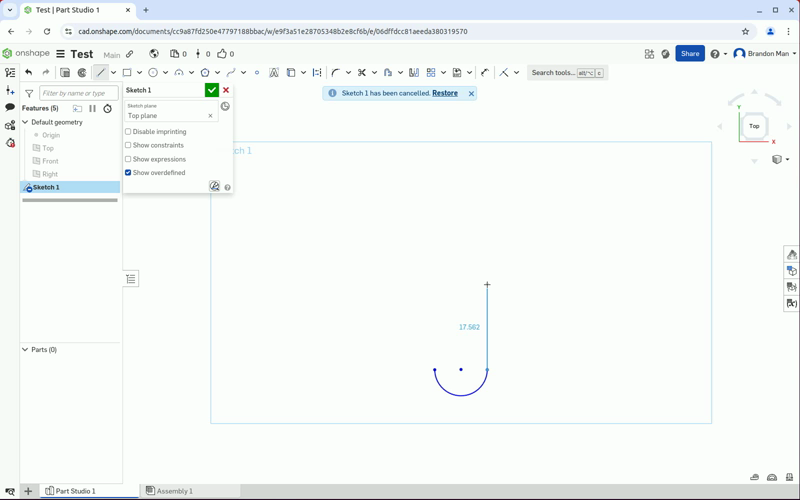
click(487, 284)
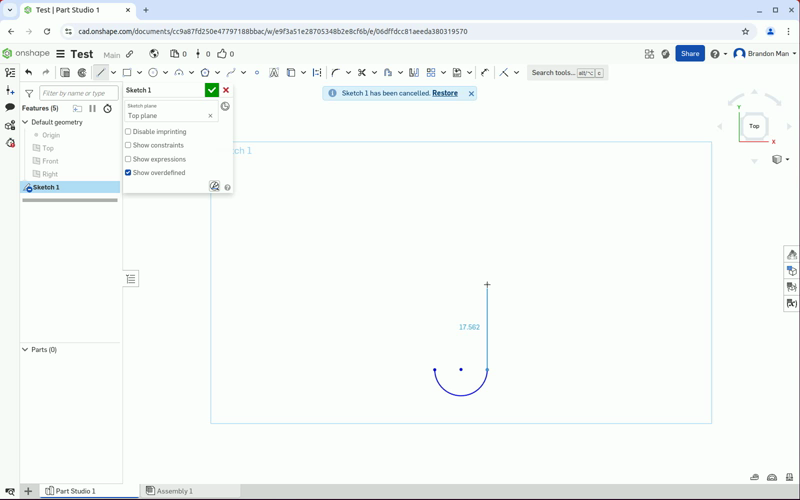
key_up(shift)
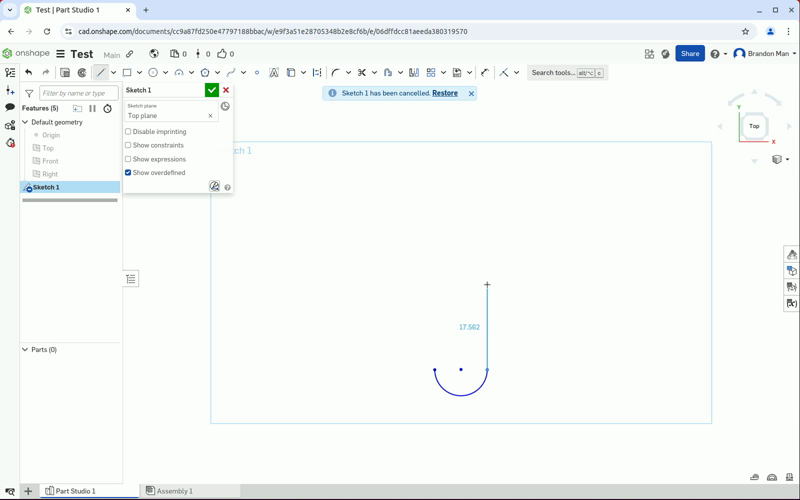
key_down(shift)
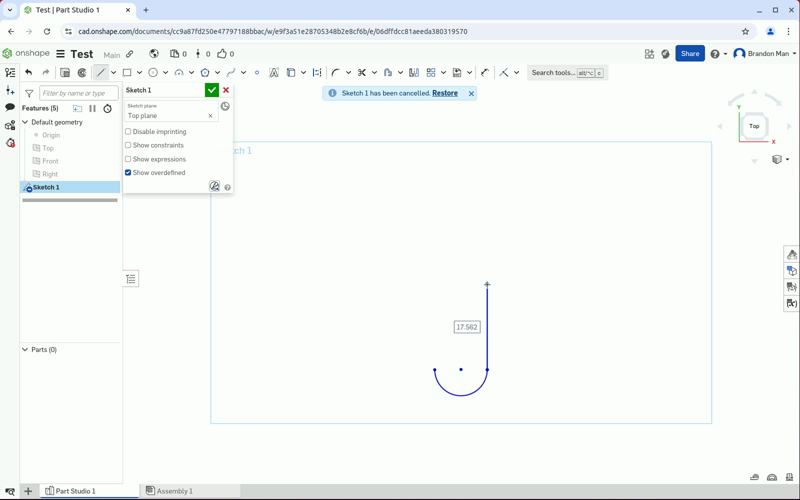
mouse_move(487, 196)
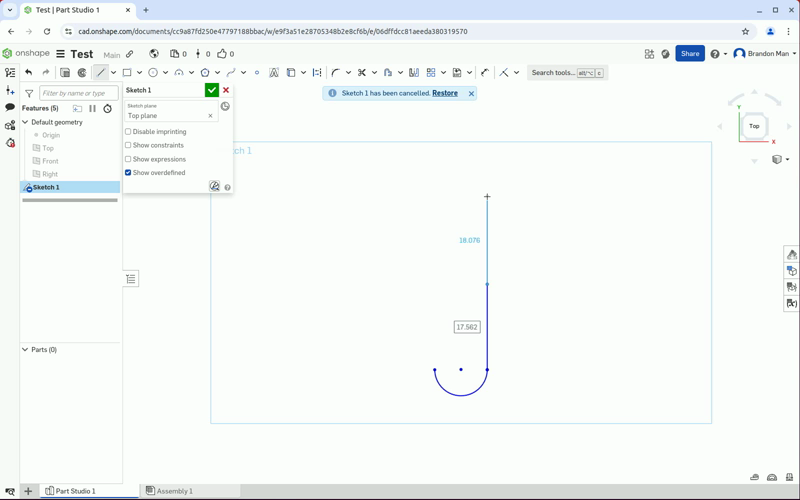
click(487, 196)
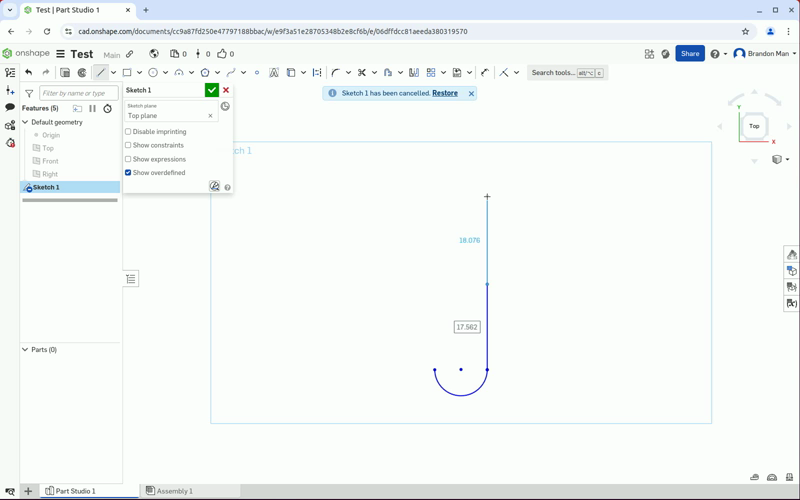
key_up(shift)
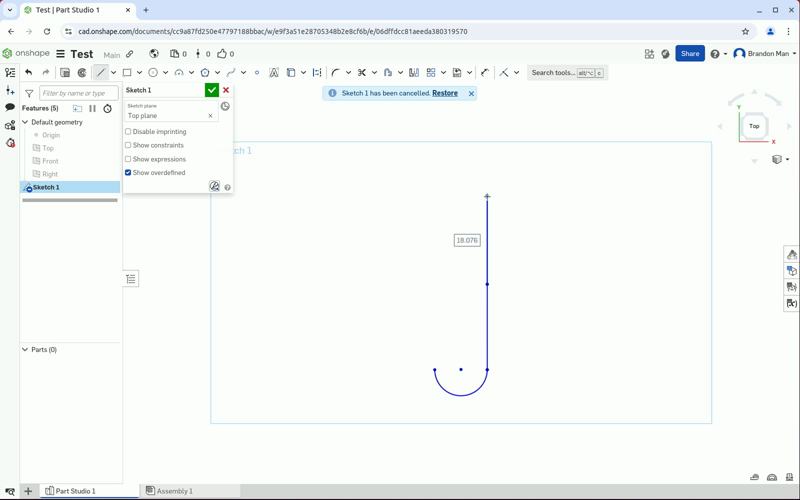
key(esc)
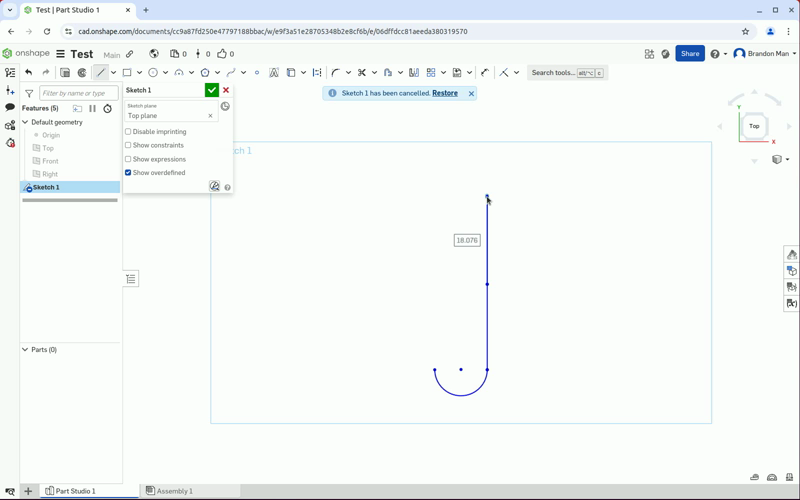
key(a)
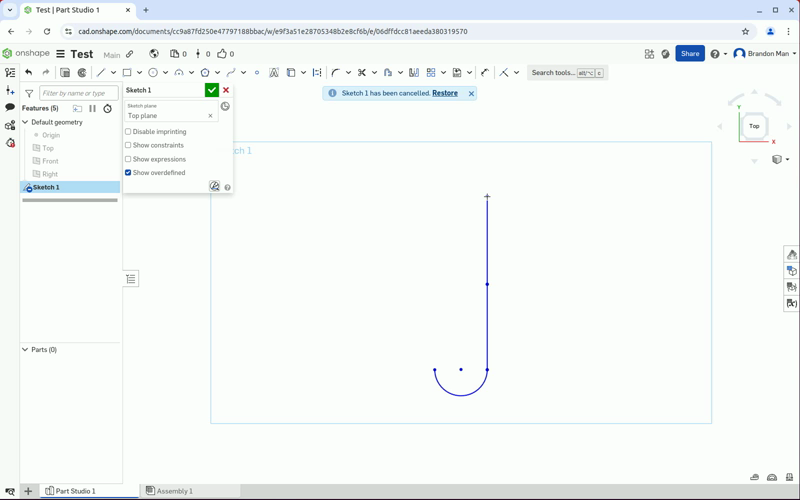
mouse_move(487, 196)
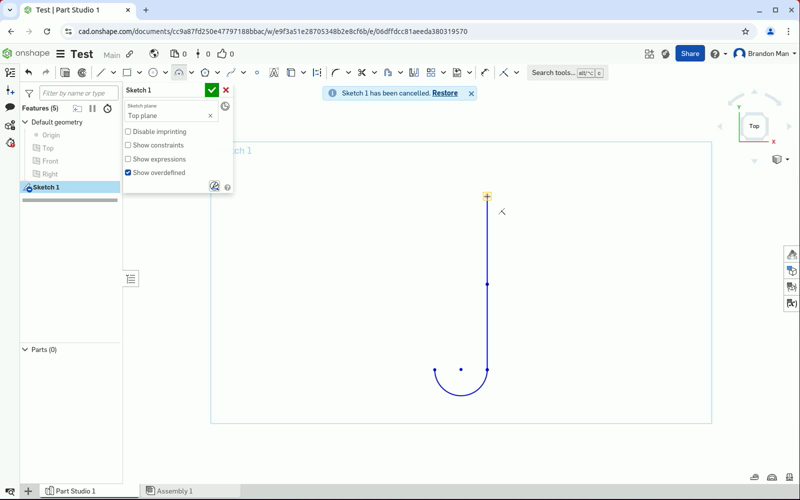
click(487, 196)
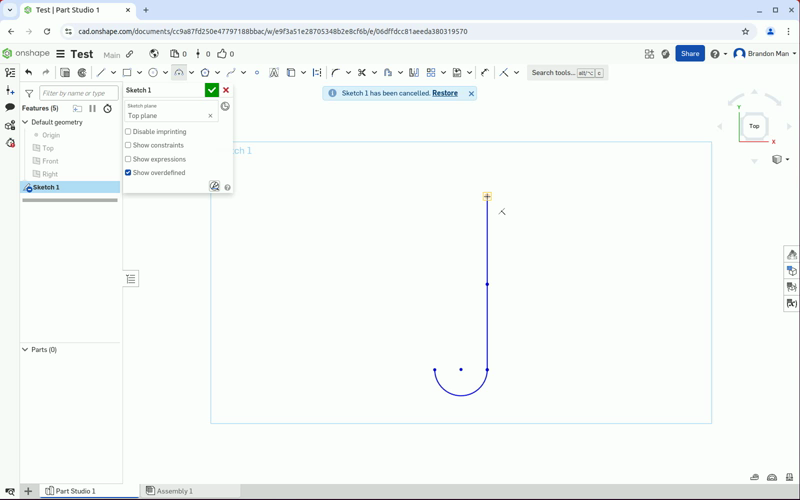
key_down(shift)
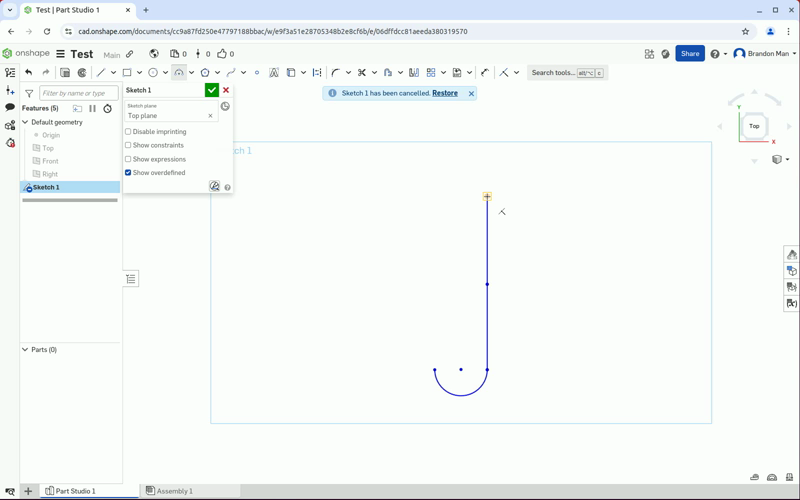
mouse_move(434, 196)
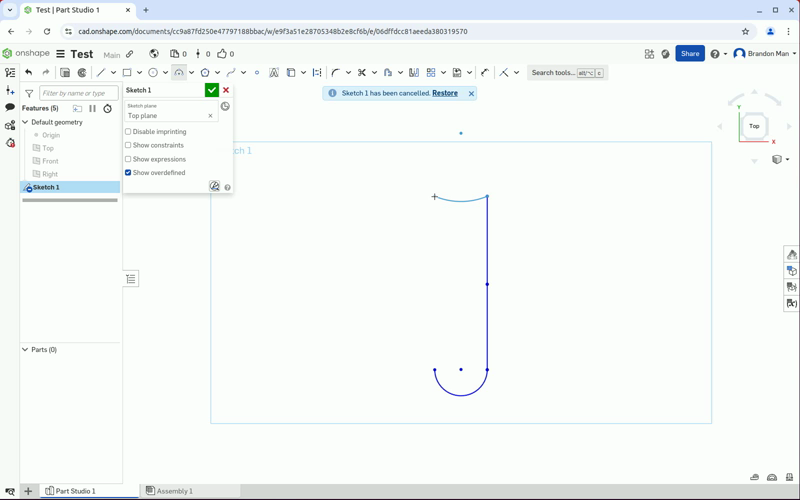
click(434, 196)
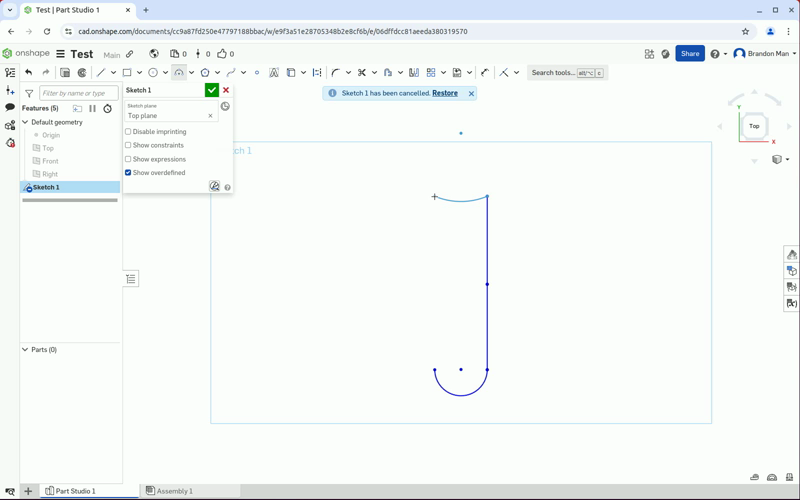
mouse_move(461, 170)
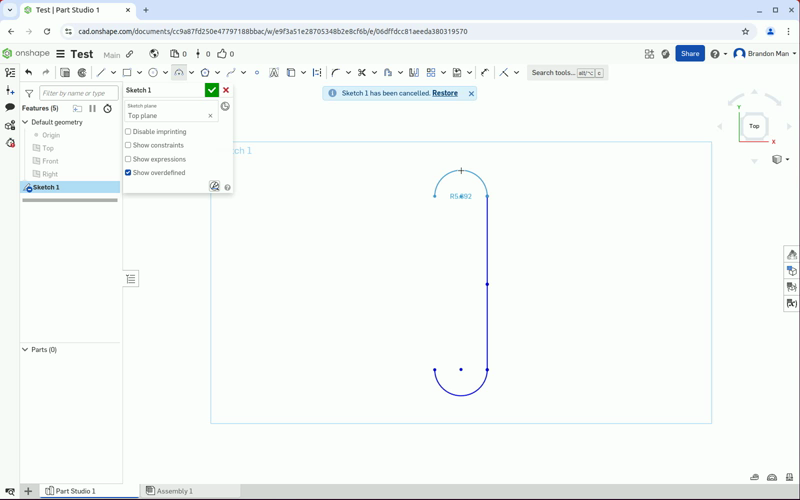
click(461, 170)
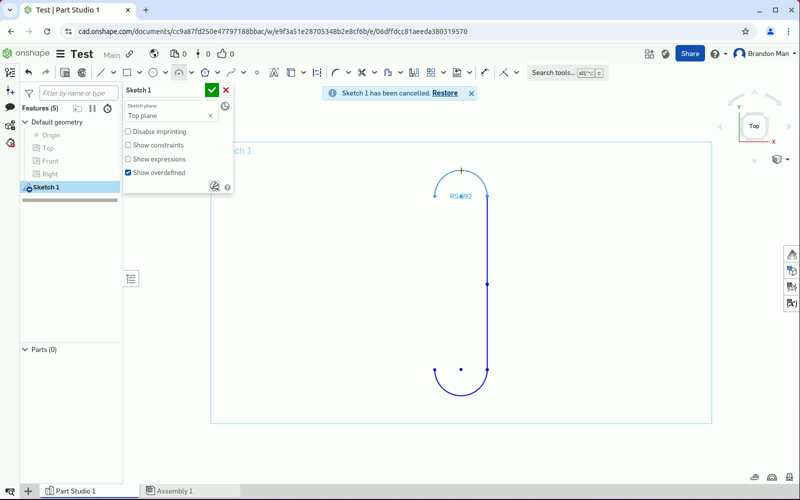
key_up(shift)
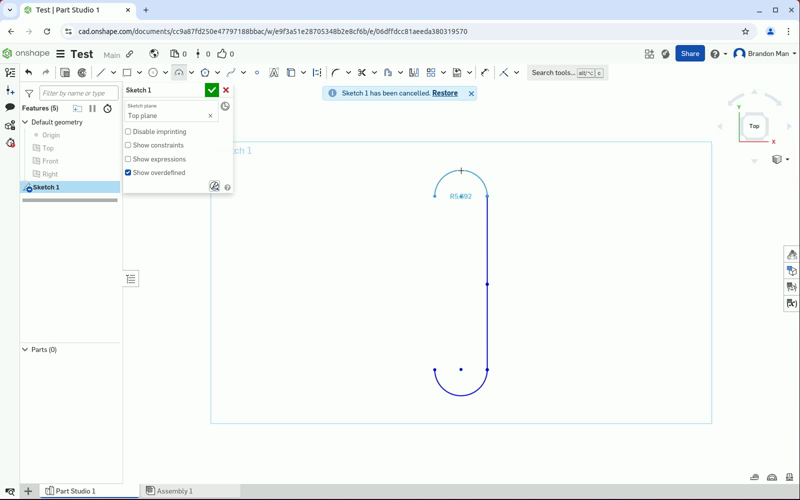
key(esc)
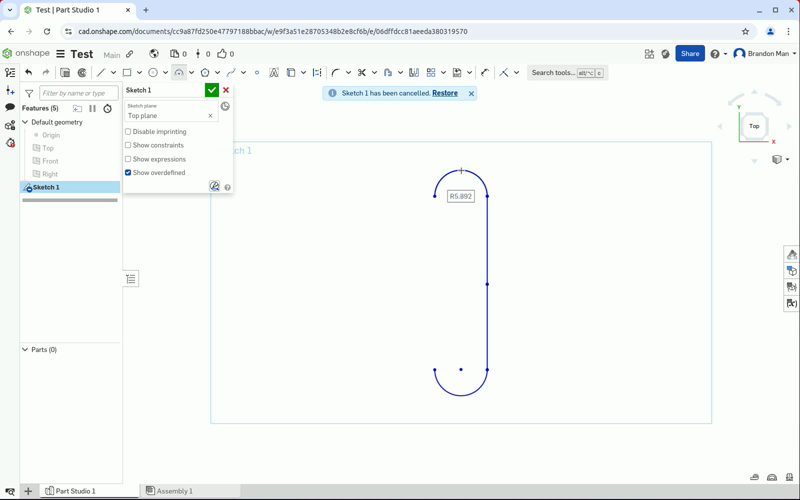
key(l)
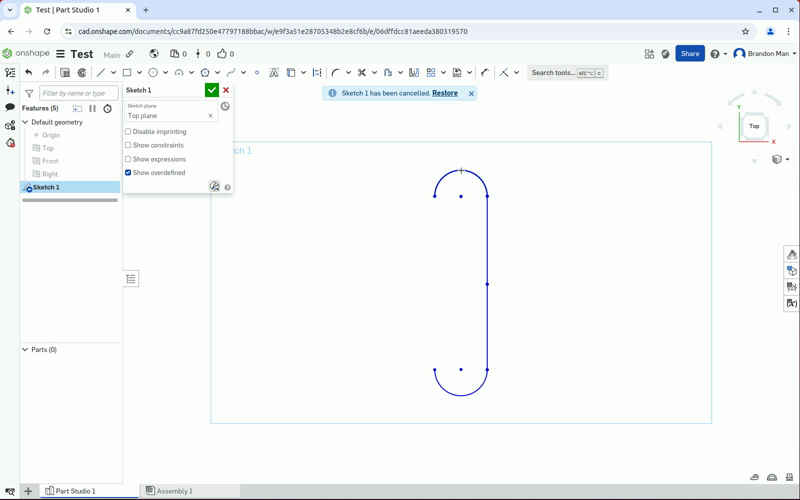
mouse_move(434, 196)
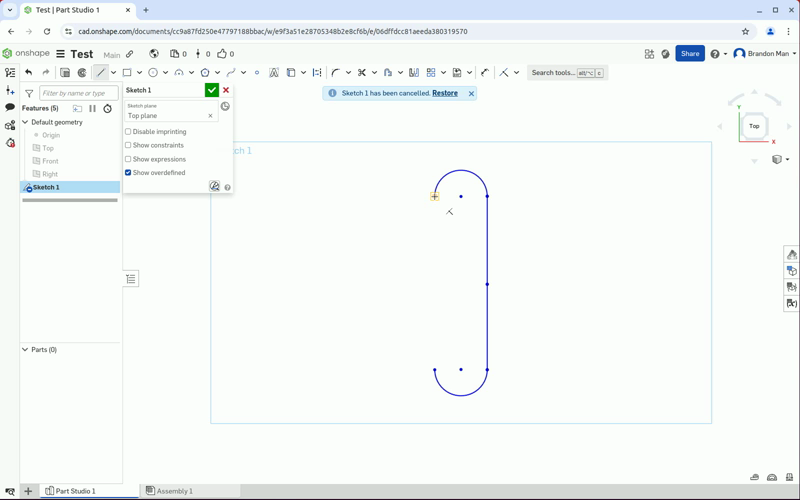
click(434, 196)
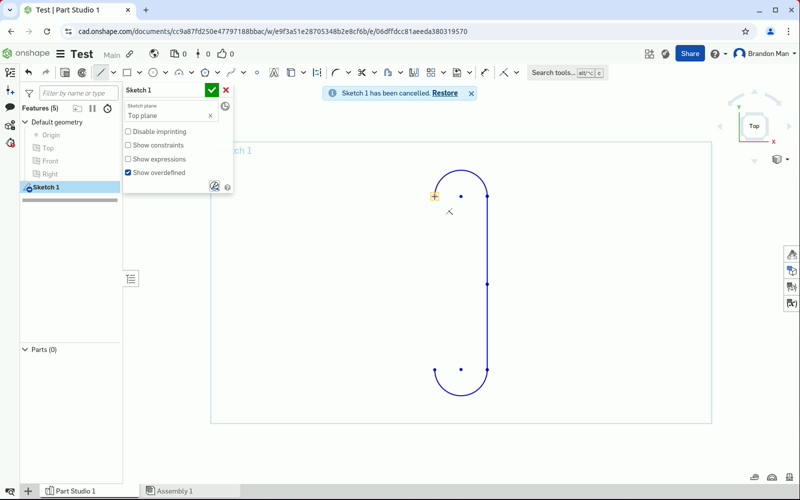
key_down(shift)
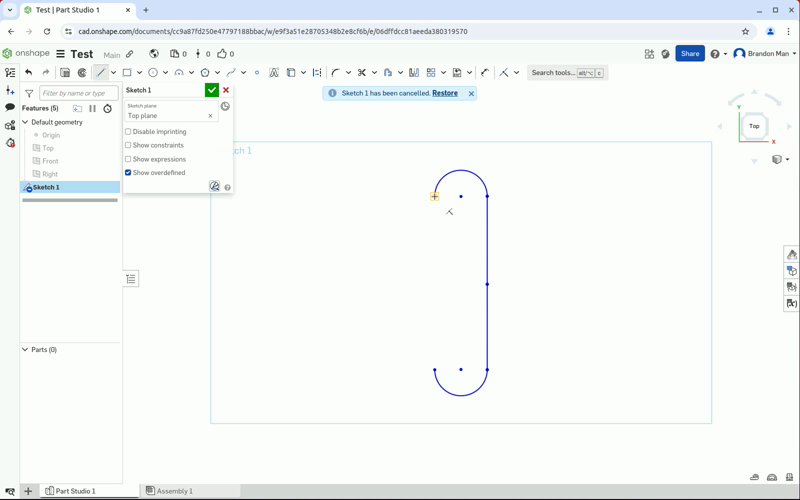
mouse_move(434, 284)
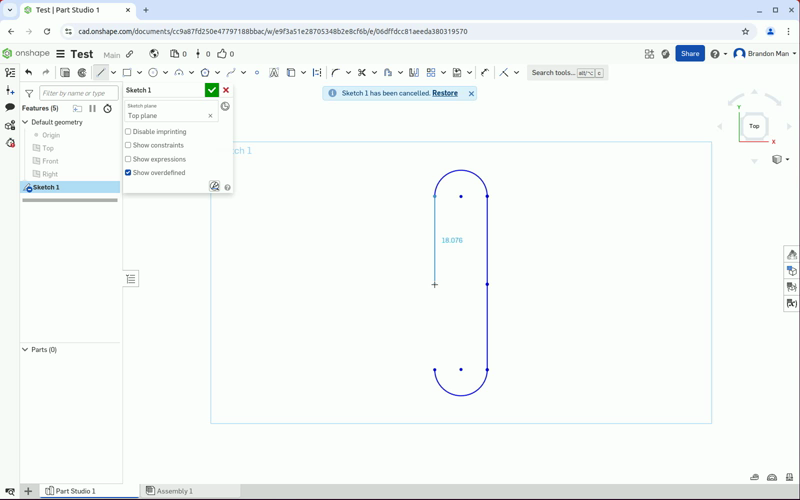
click(434, 284)
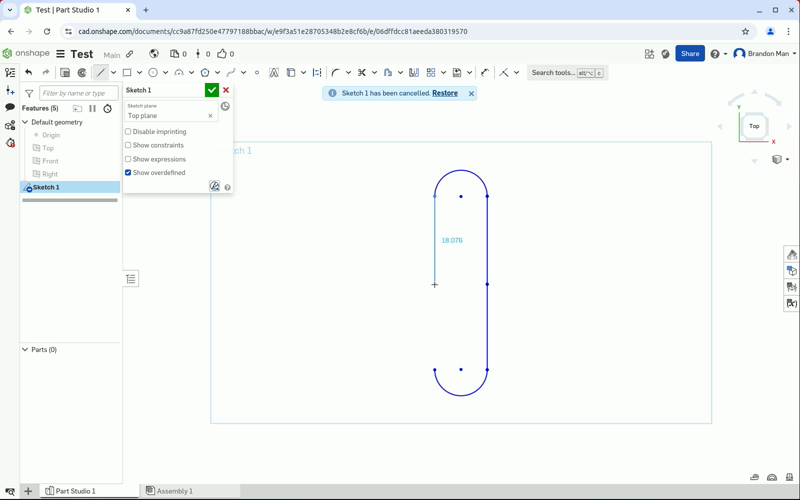
key_up(shift)
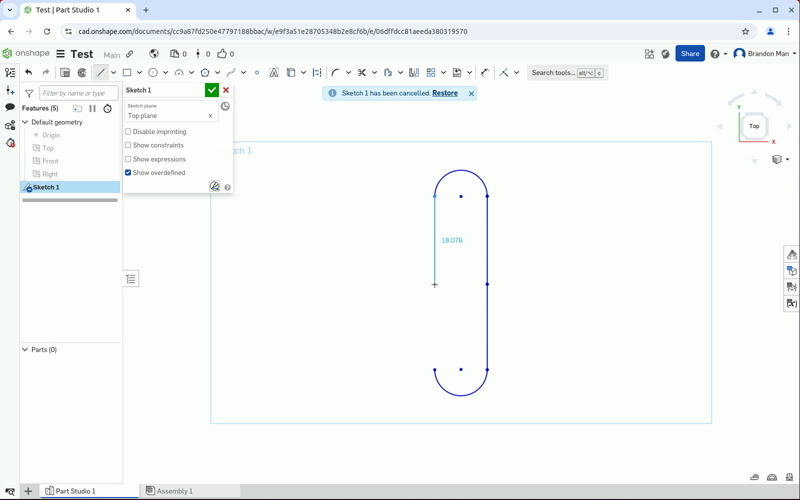
key_down(shift)
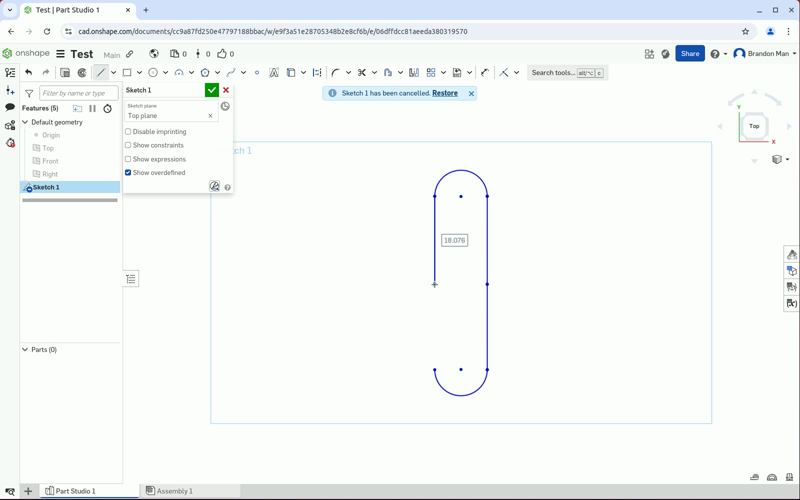
mouse_move(434, 369)
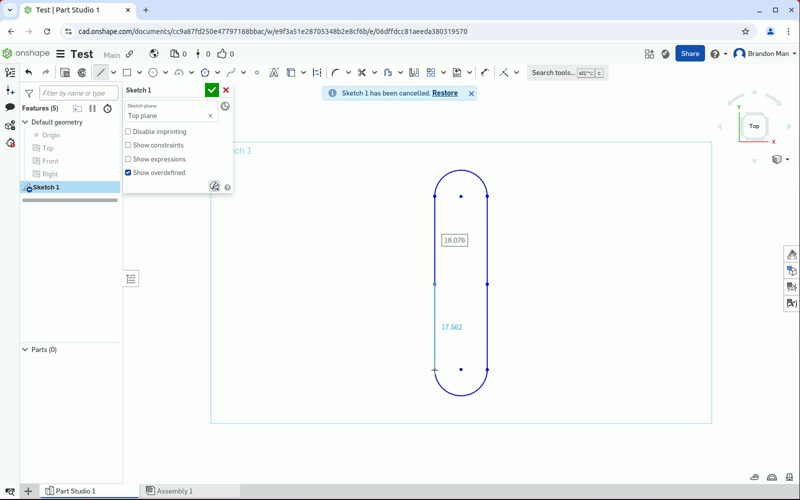
key_up(shift)
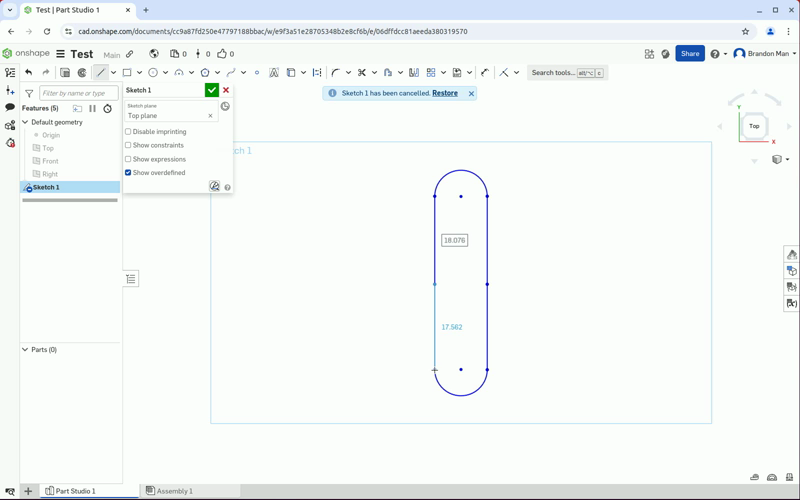
click(434, 369)
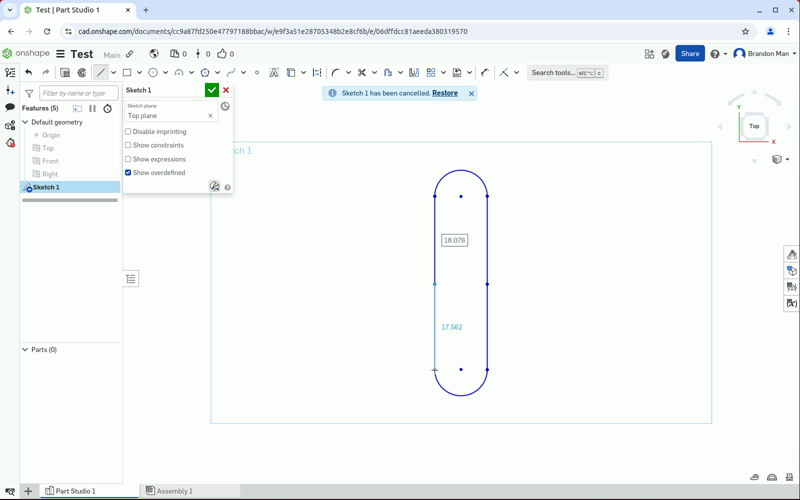
key(esc)
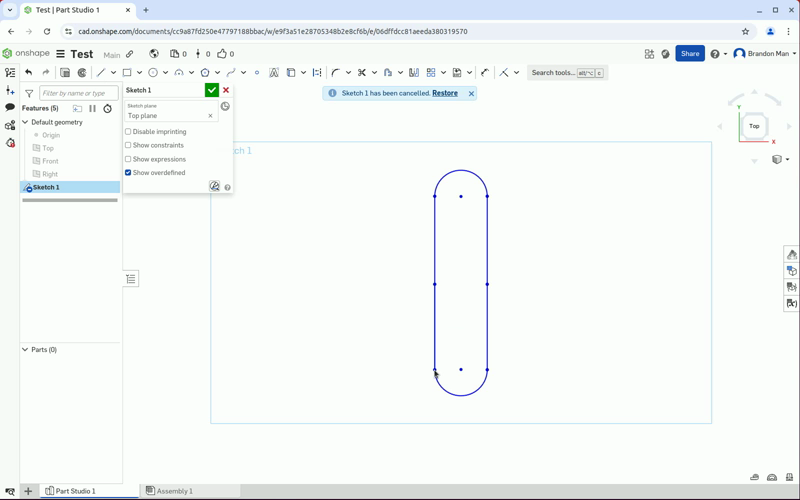
key(c)
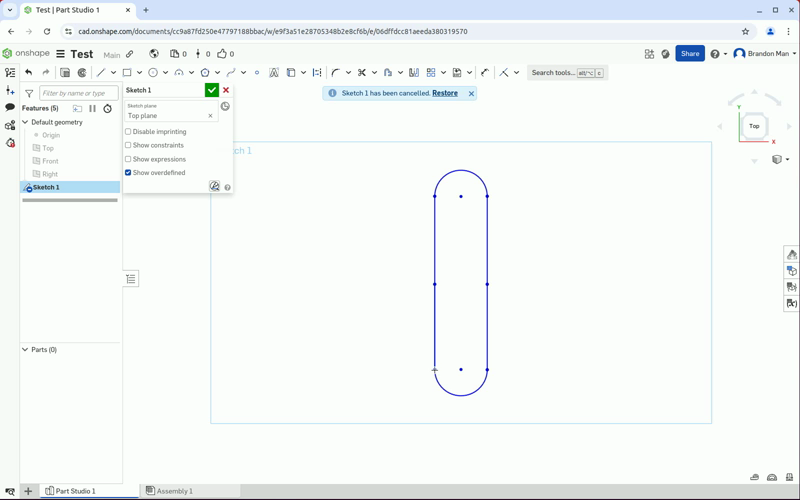
key_down(shift)
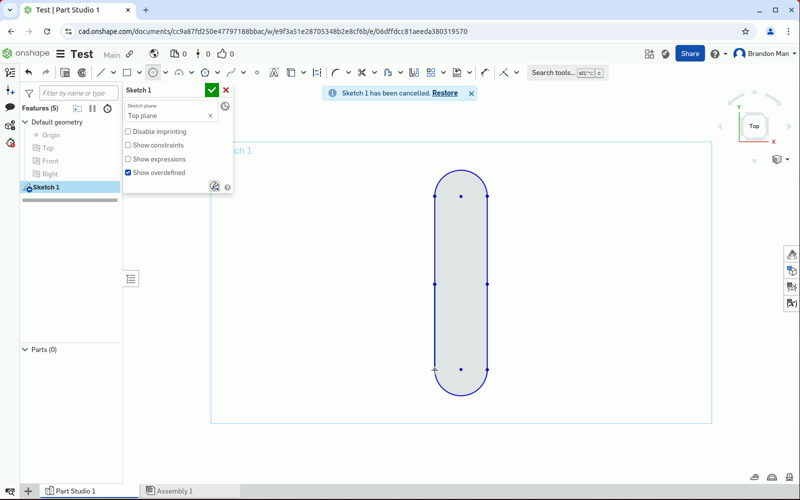
mouse_move(459, 369)
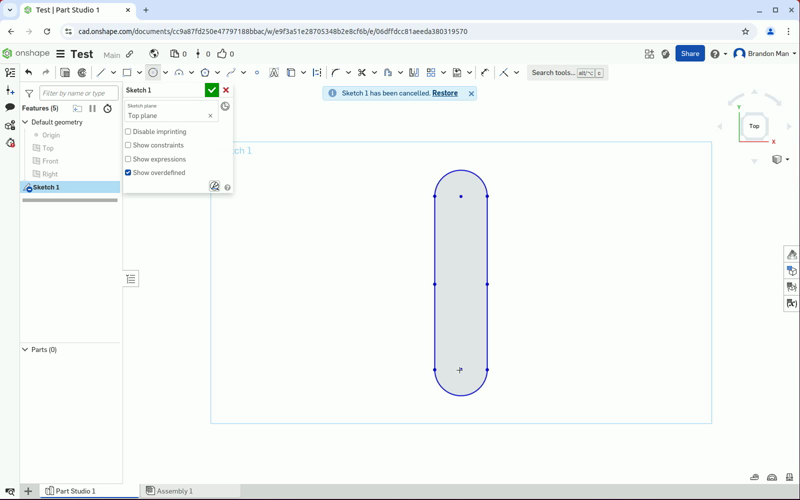
scroll(6)
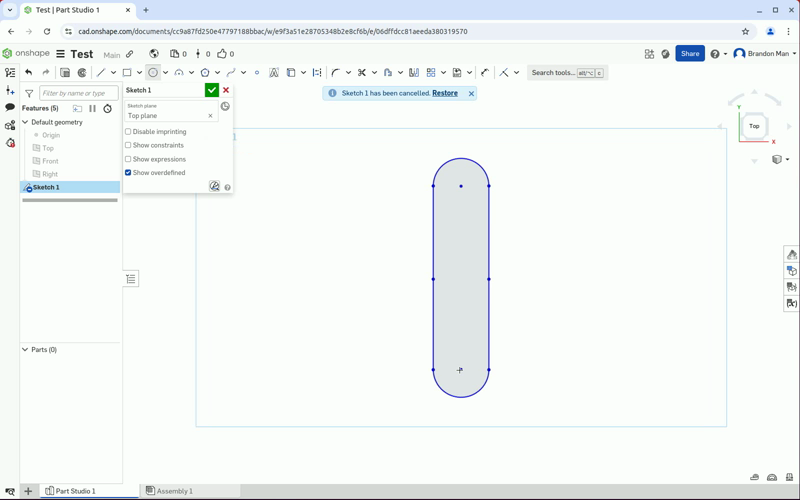
scroll(6)
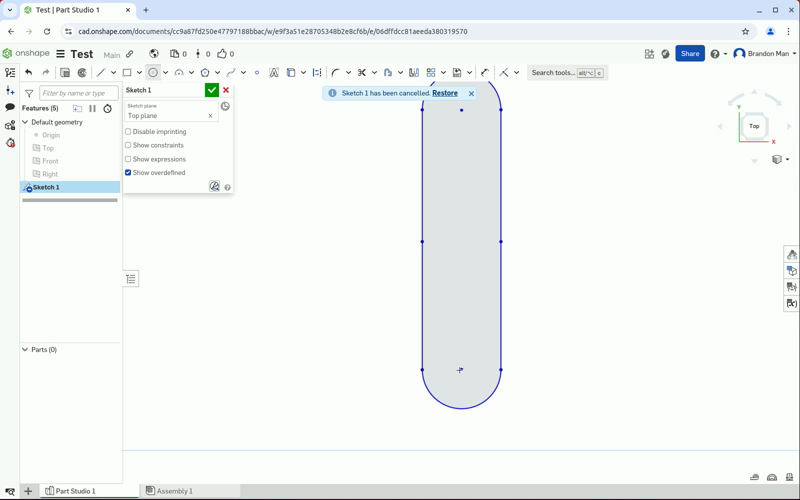
scroll(6)
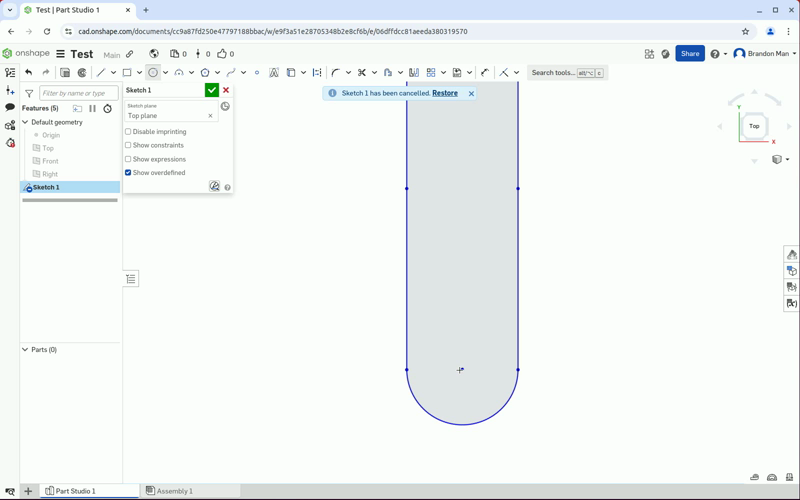
scroll(6)
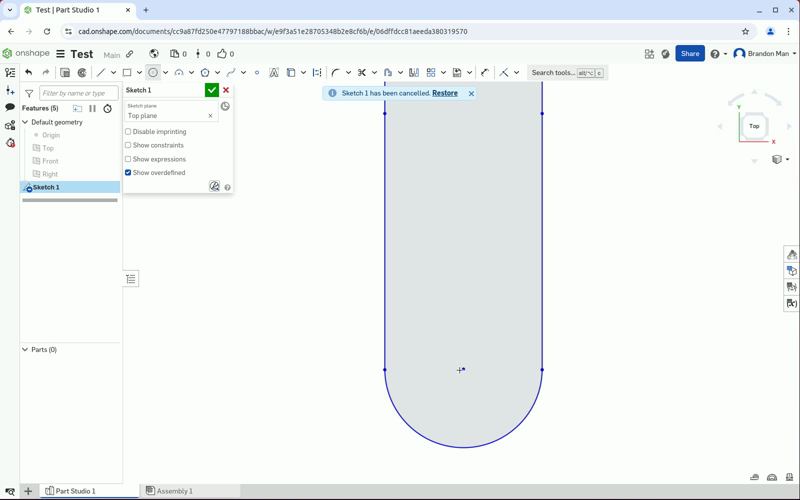
scroll(6)
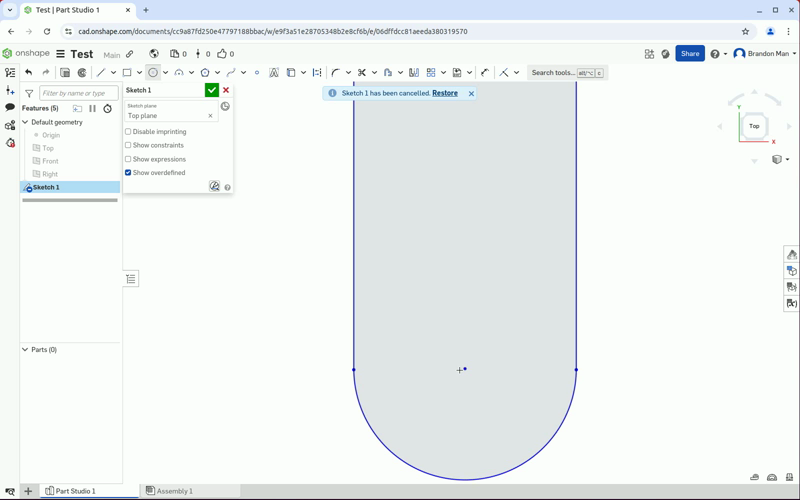
scroll(6)
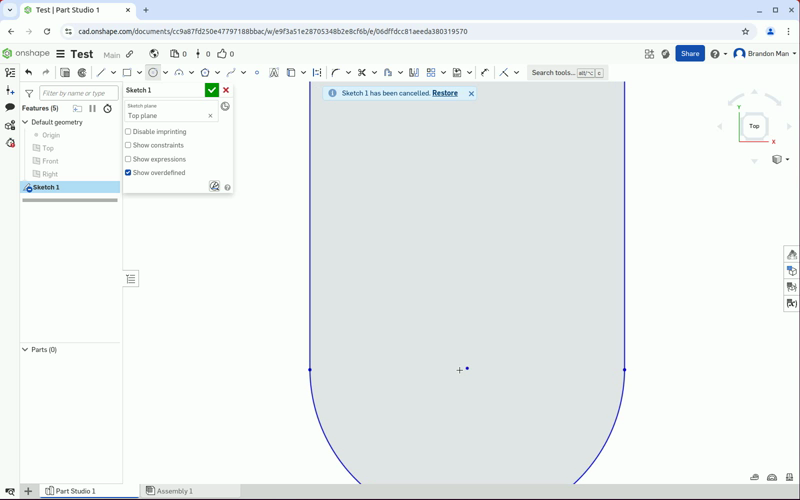
scroll(6)
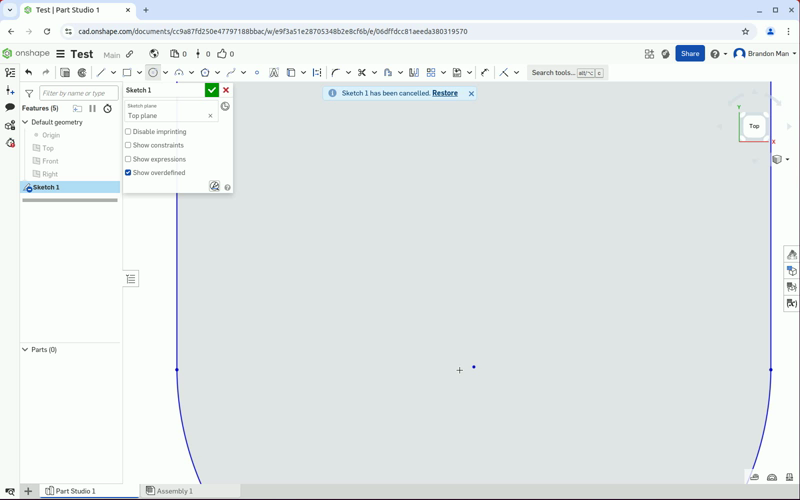
click(459, 369)
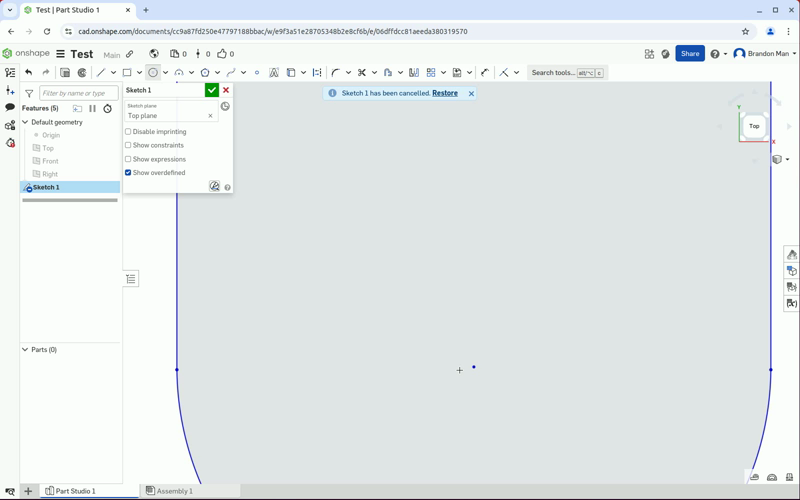
scroll(-6)
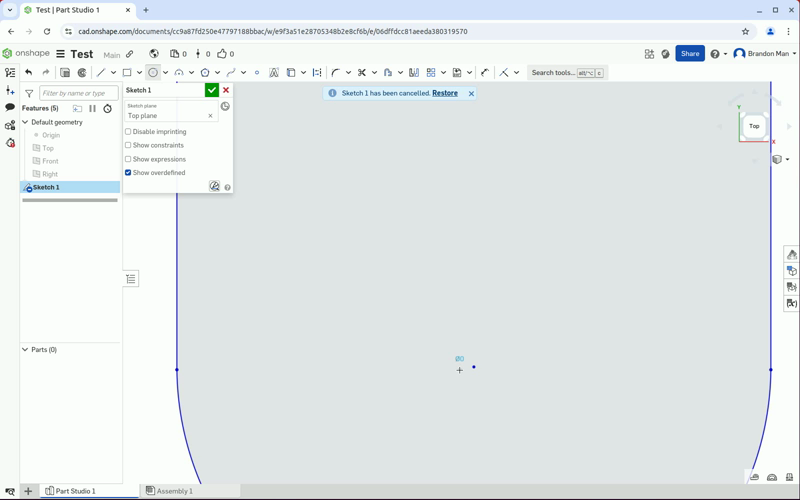
scroll(-6)
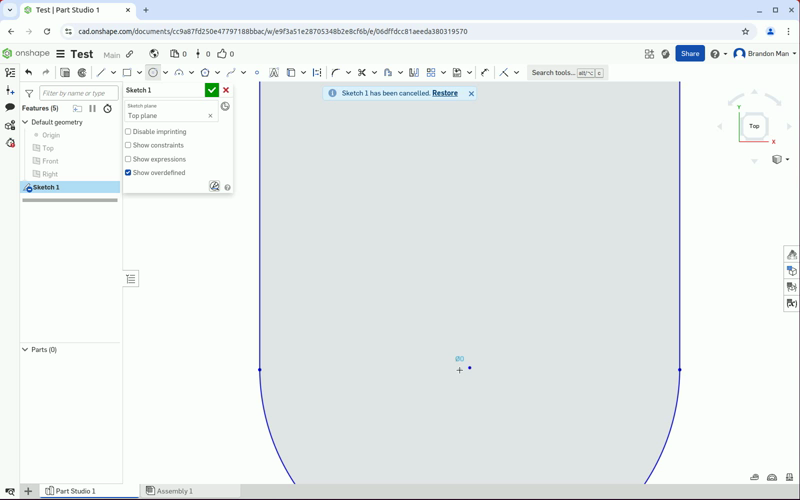
scroll(-6)
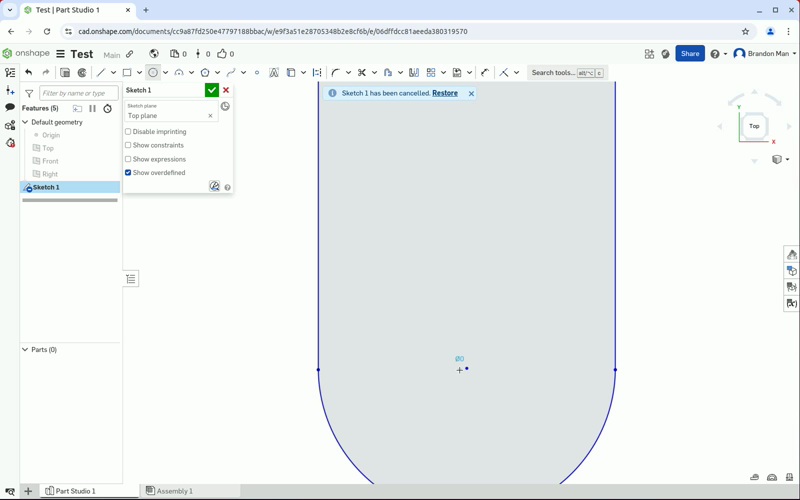
scroll(-6)
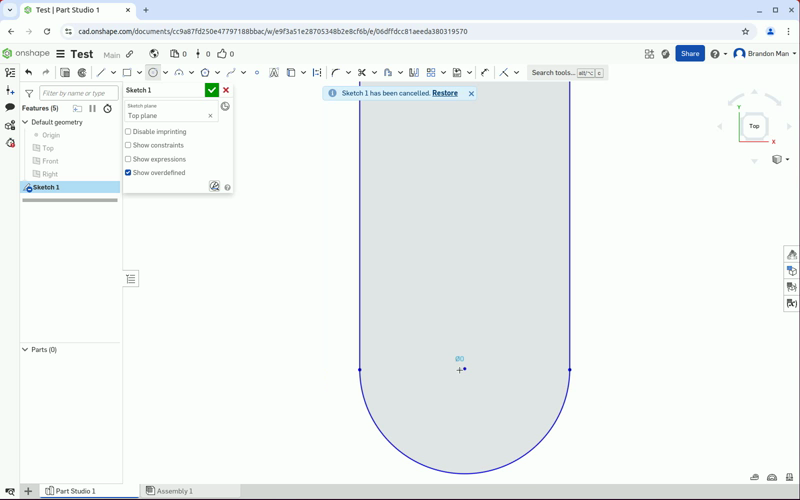
scroll(-6)
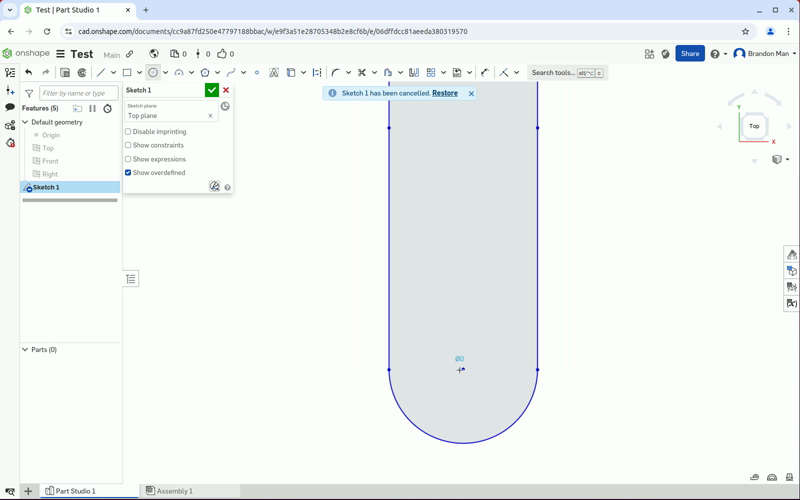
scroll(-6)
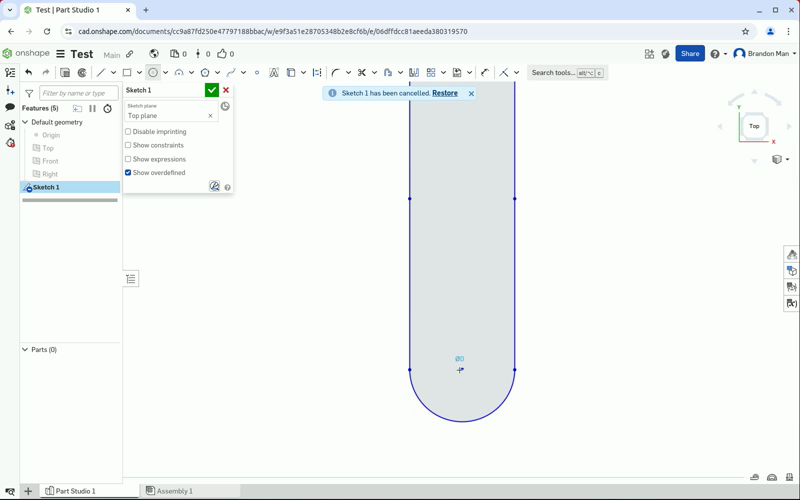
scroll(-6)
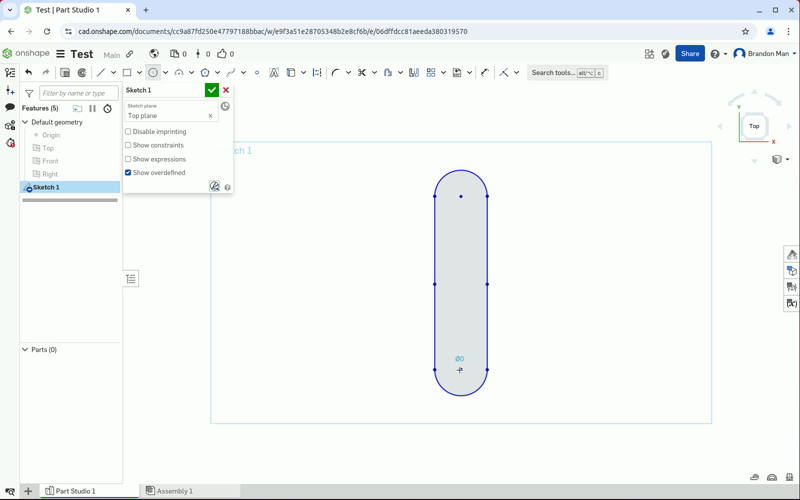
key_up(shift)
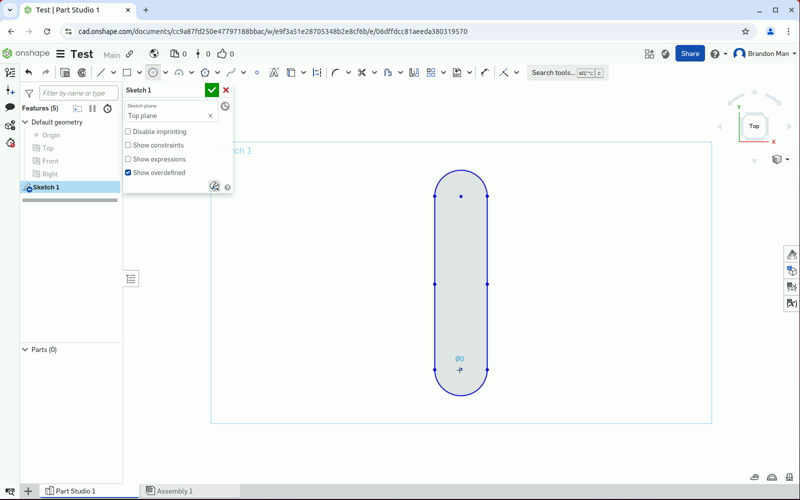
mouse_move(474, 369)
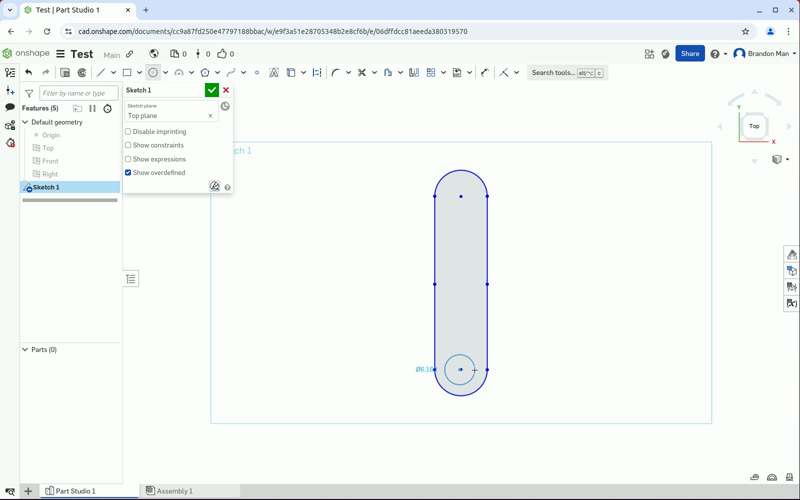
click(474, 369)
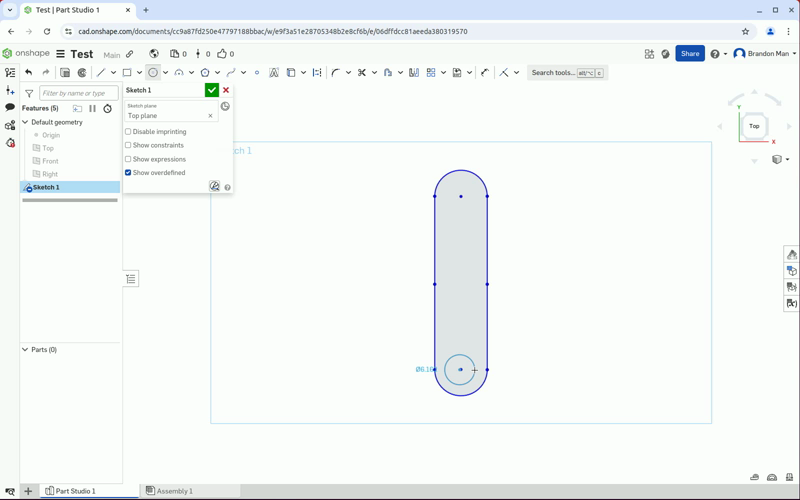
key(esc)
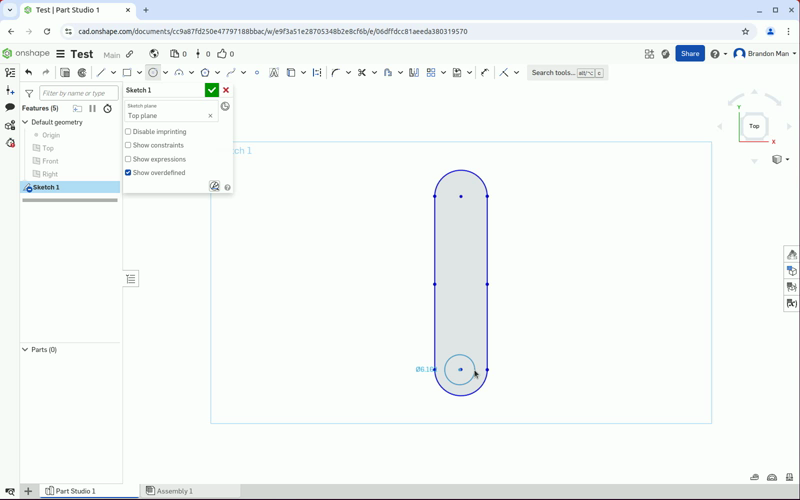
key(c)
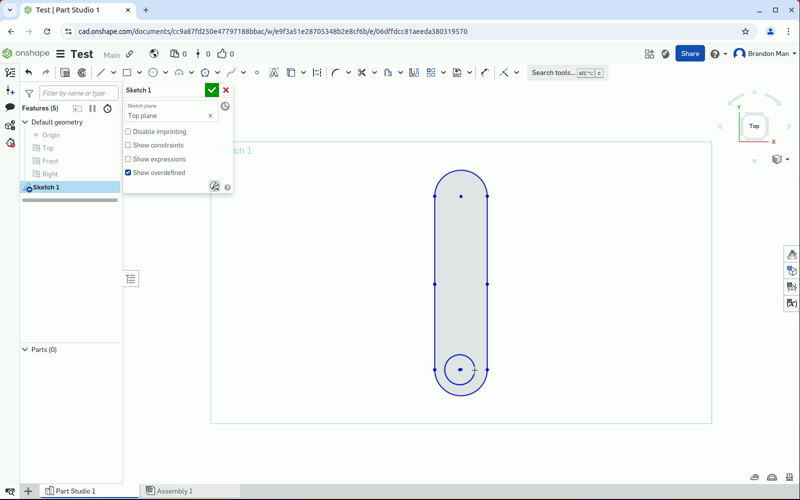
key_down(shift)
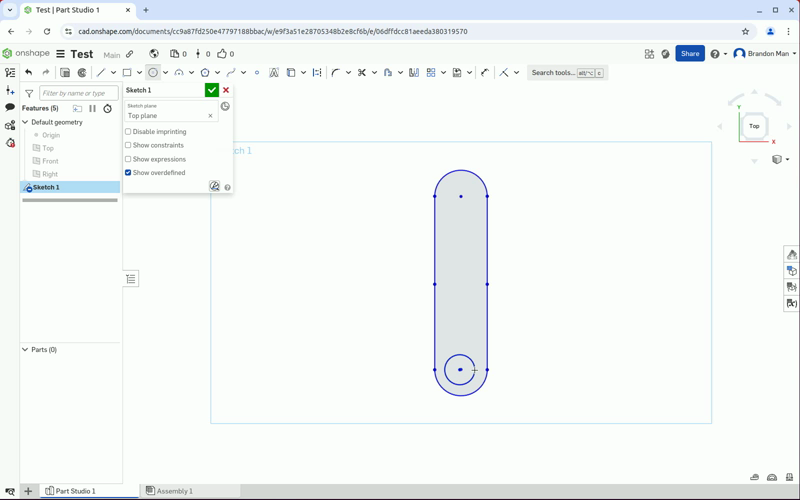
mouse_move(459, 196)
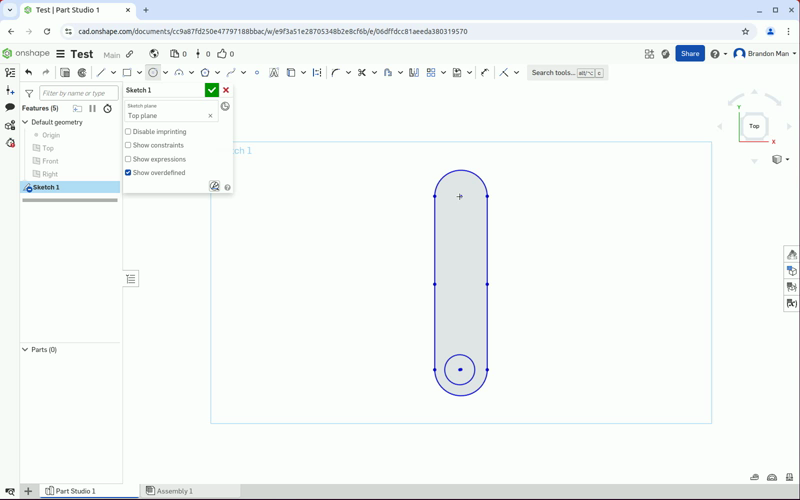
scroll(6)
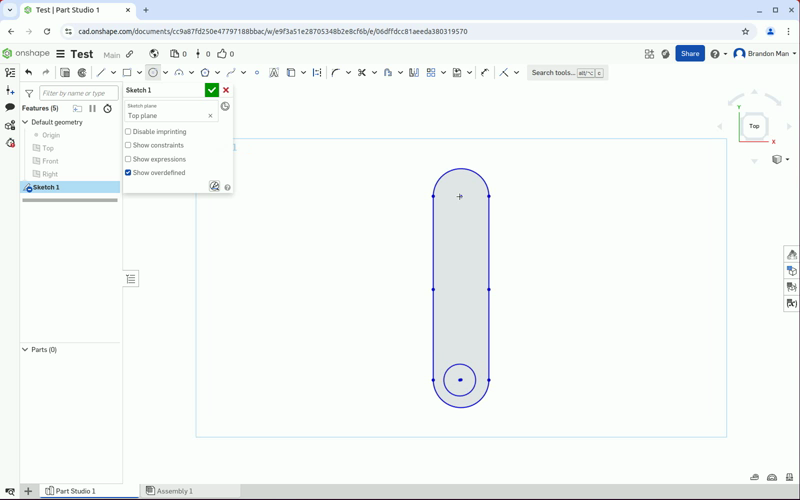
scroll(6)
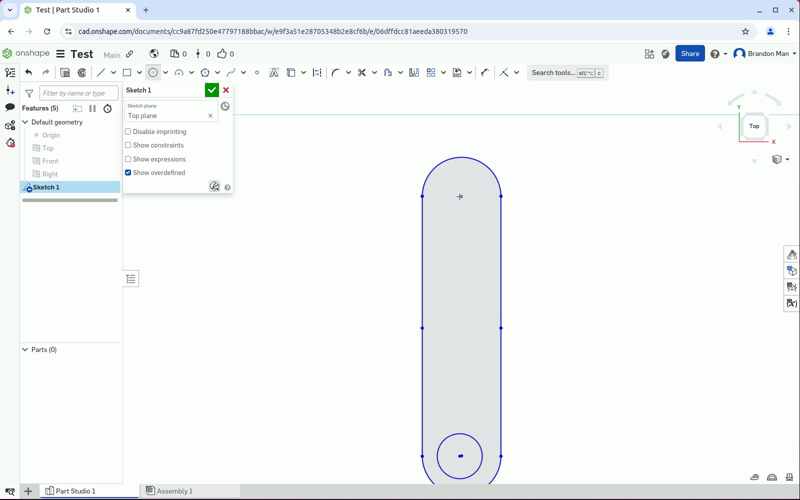
scroll(6)
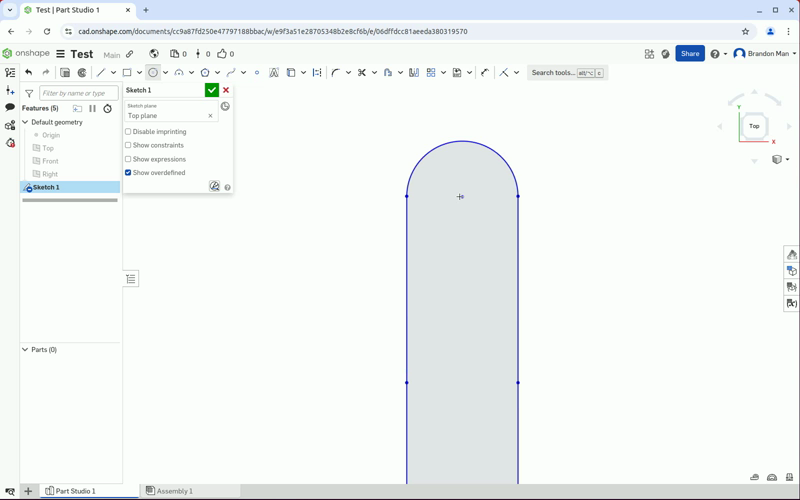
scroll(6)
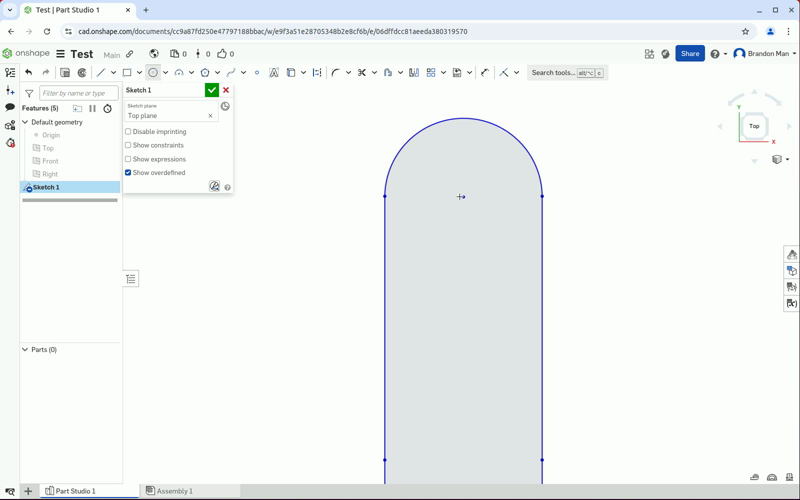
scroll(6)
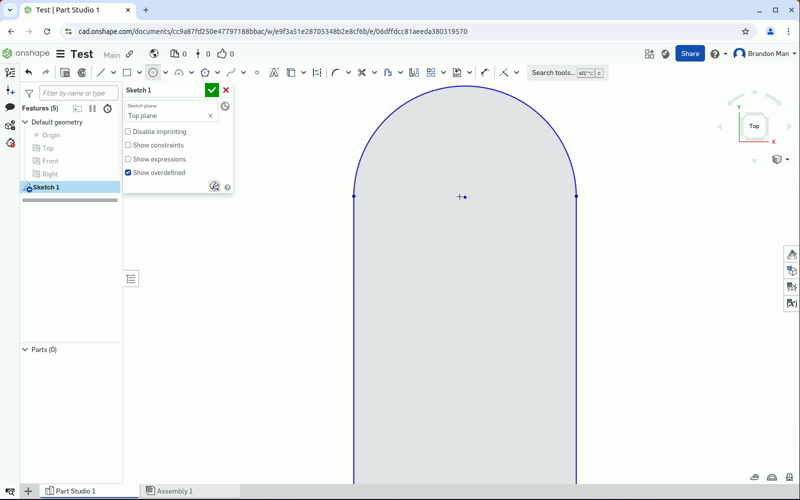
scroll(6)
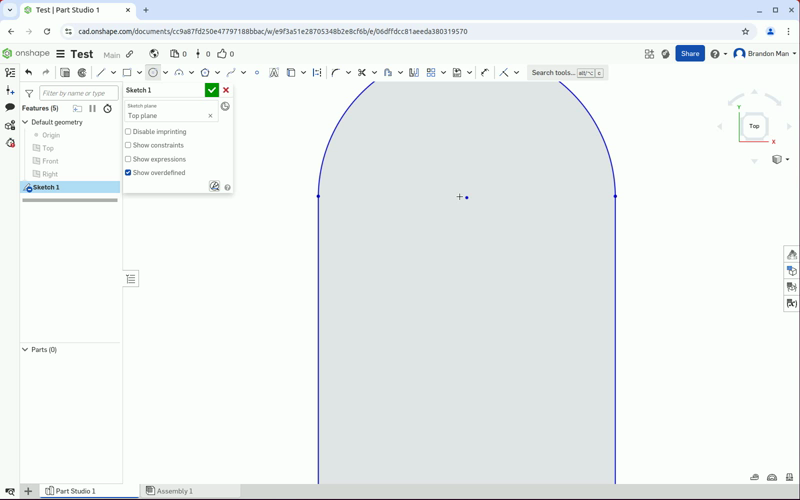
scroll(6)
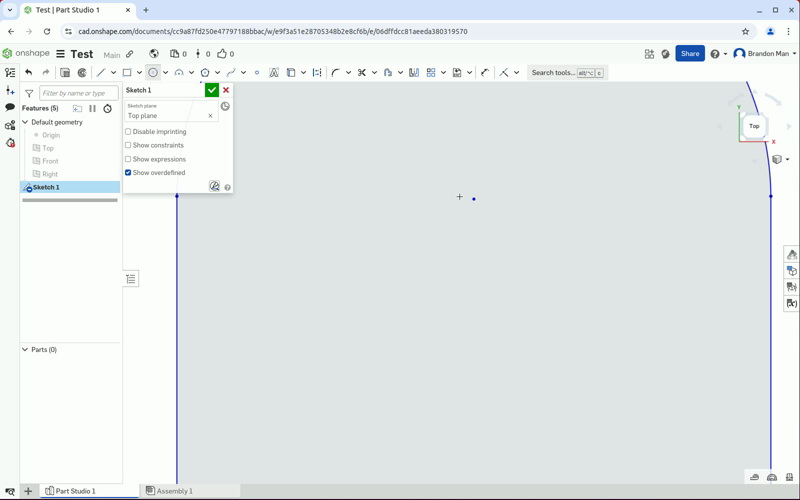
click(459, 196)
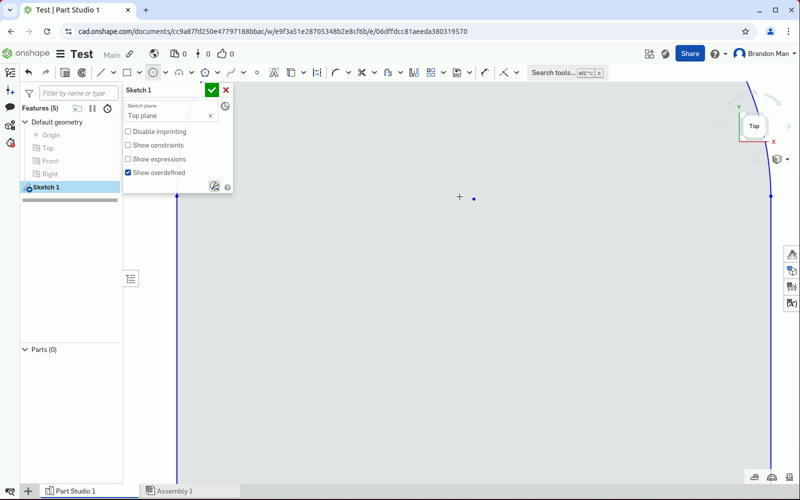
scroll(-6)
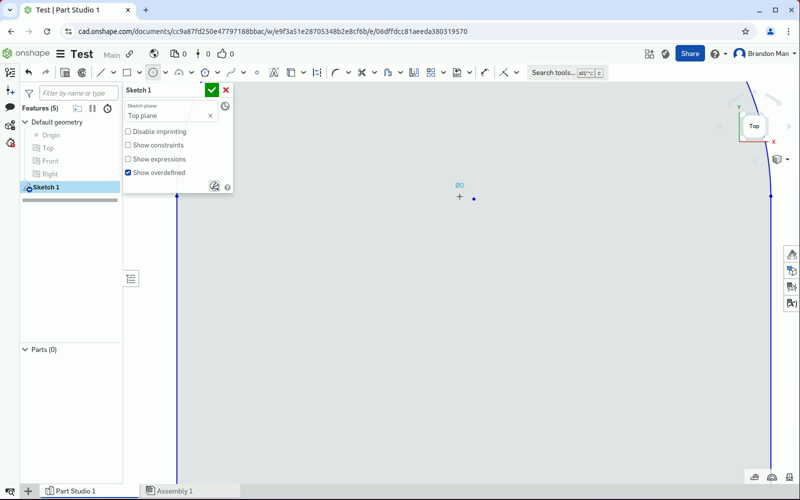
scroll(-6)
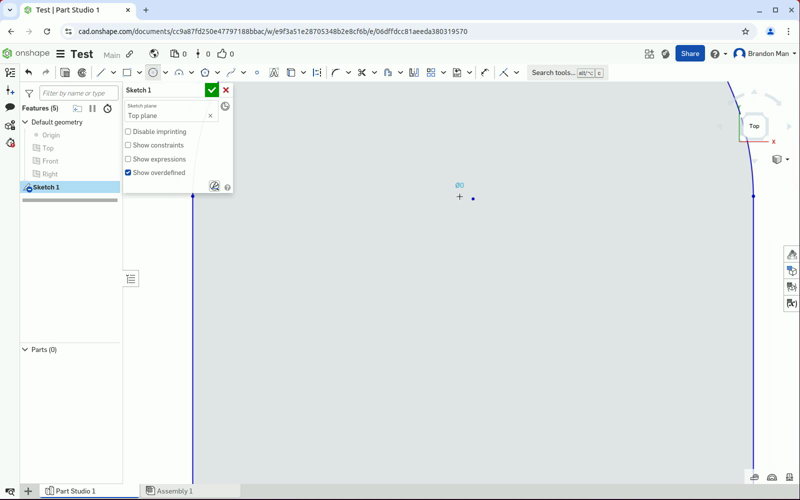
scroll(-6)
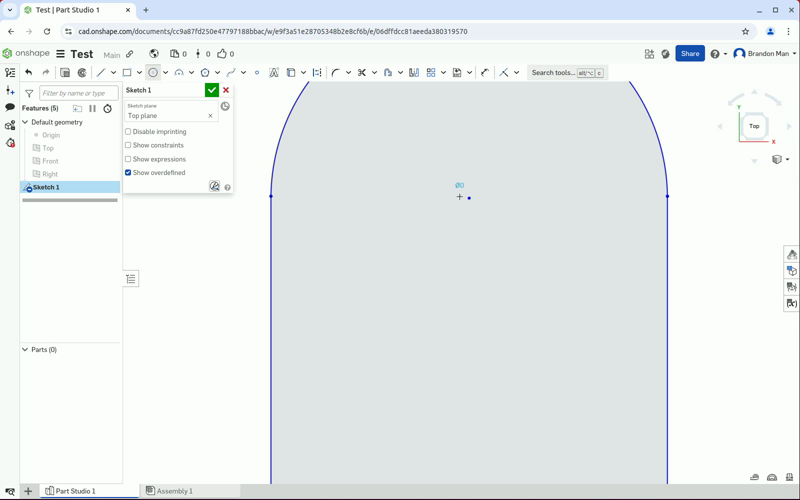
scroll(-6)
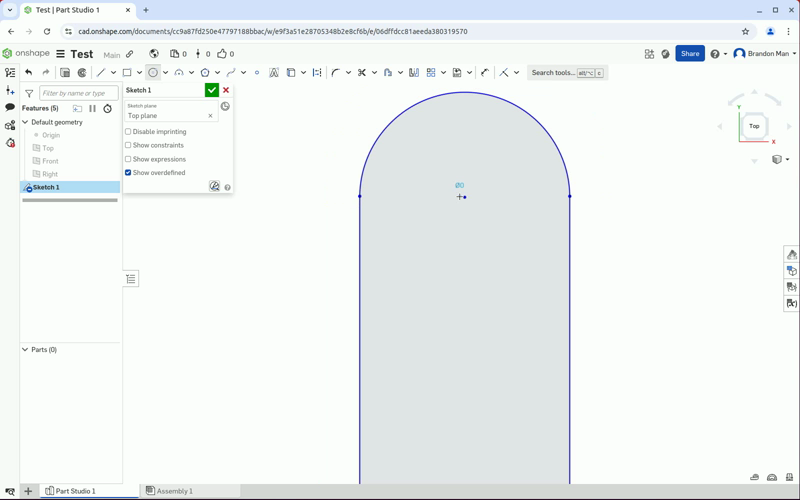
scroll(-6)
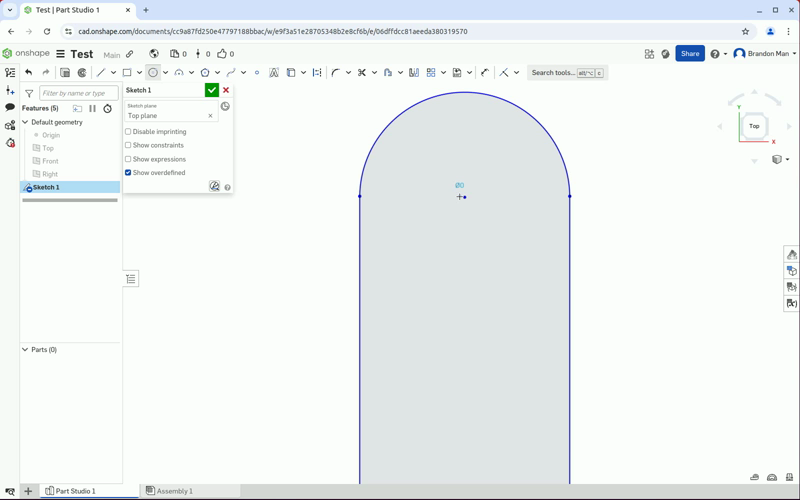
scroll(-6)
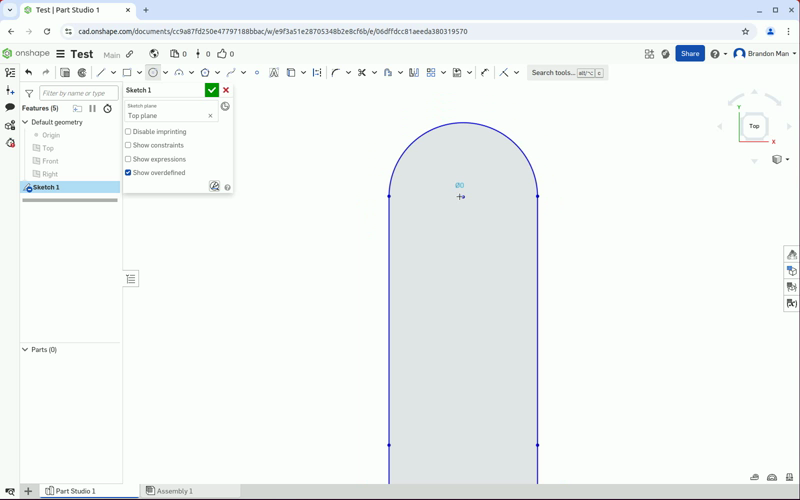
scroll(-6)
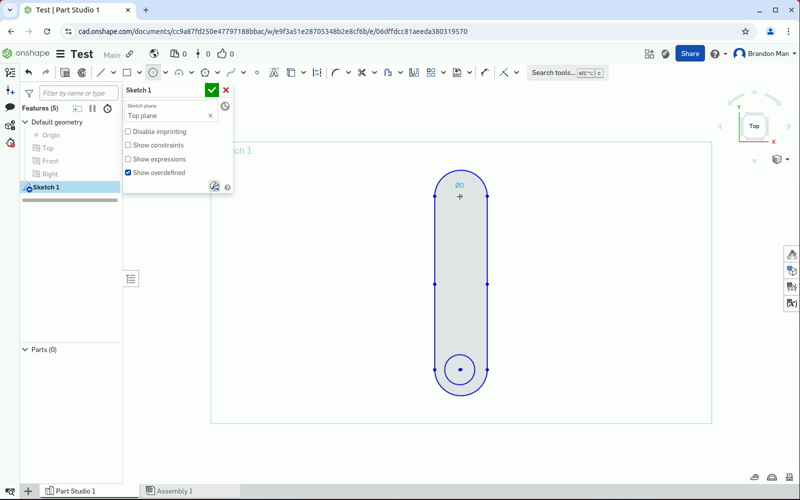
key_up(shift)
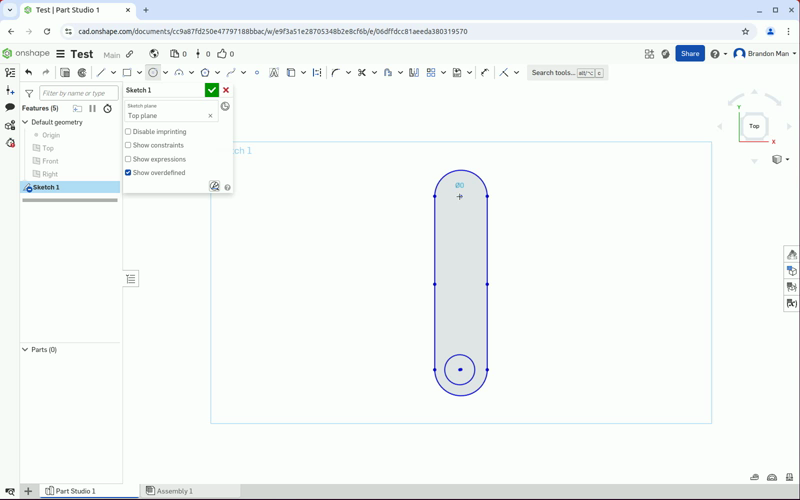
mouse_move(474, 196)
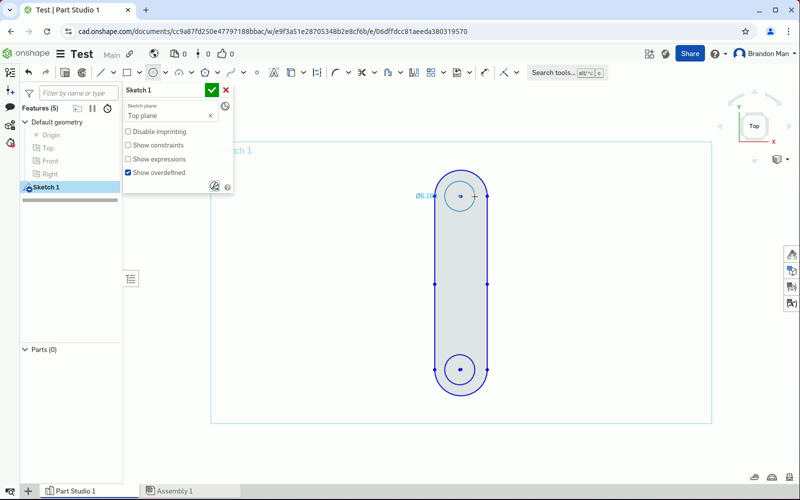
click(474, 196)
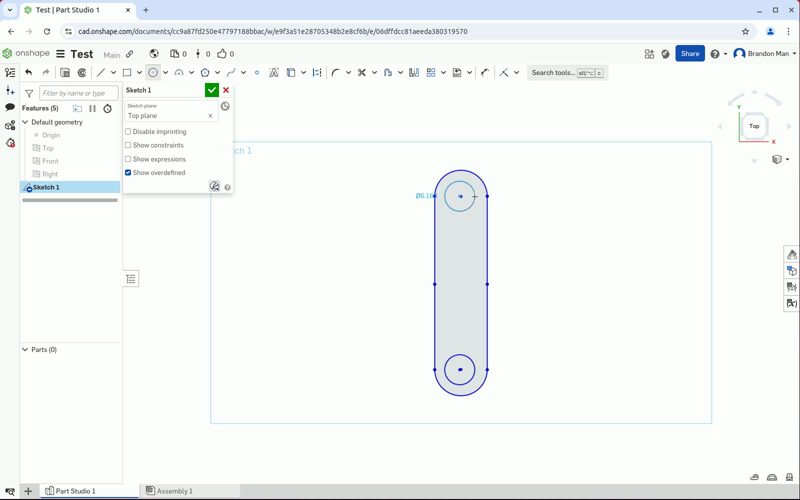
key(esc)
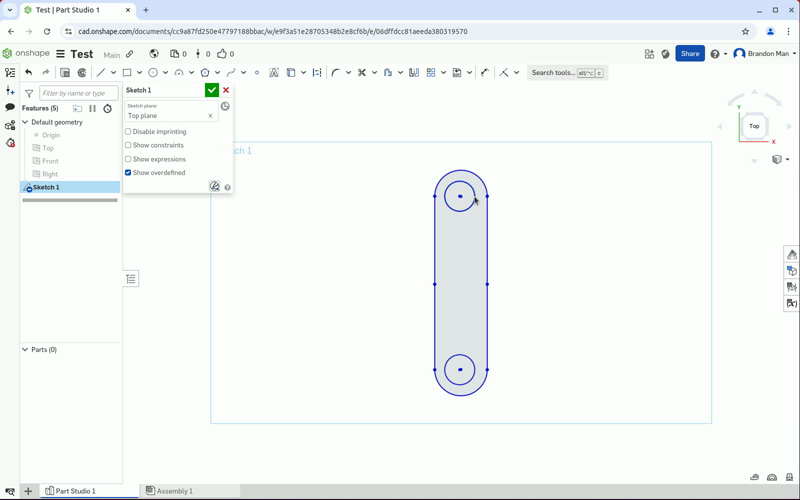
mouse_move(449, 261)
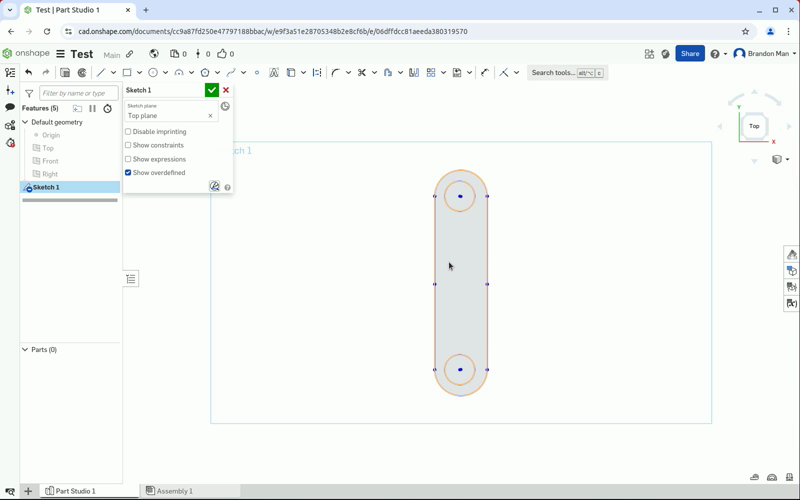
click(449, 261)
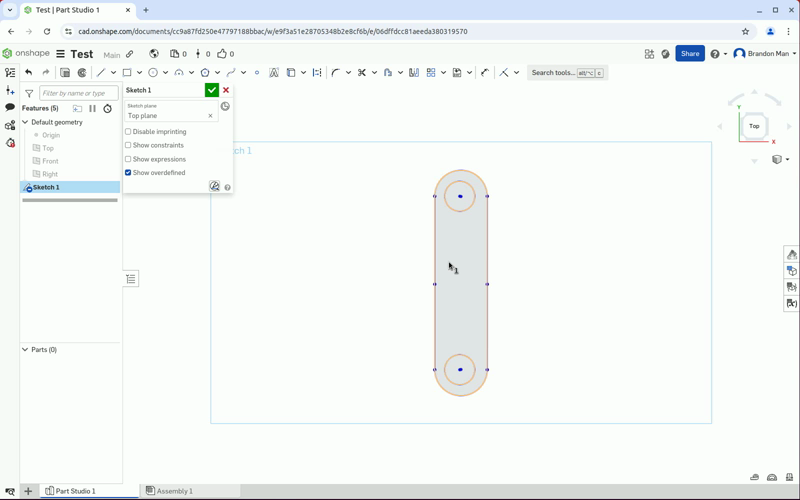
mouse_move(73, 352)
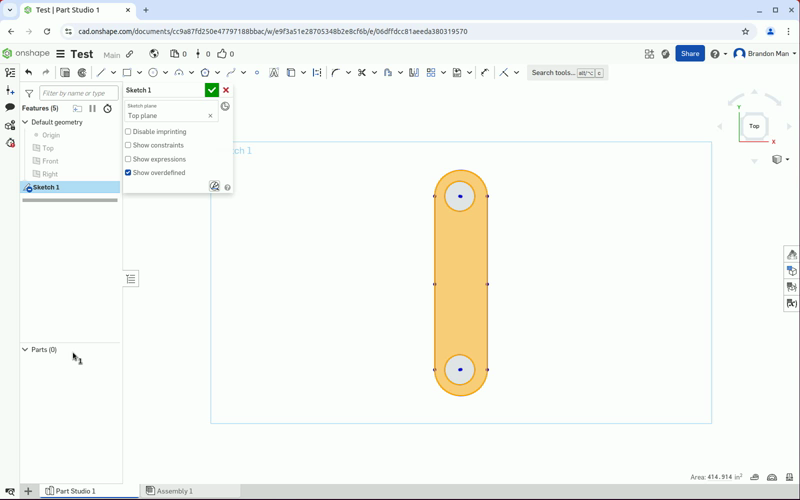
key(shift+y)
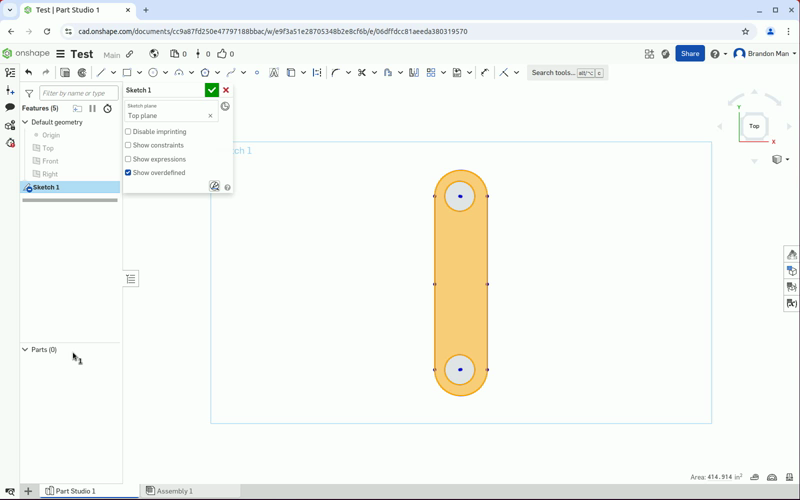
key(shift+e)
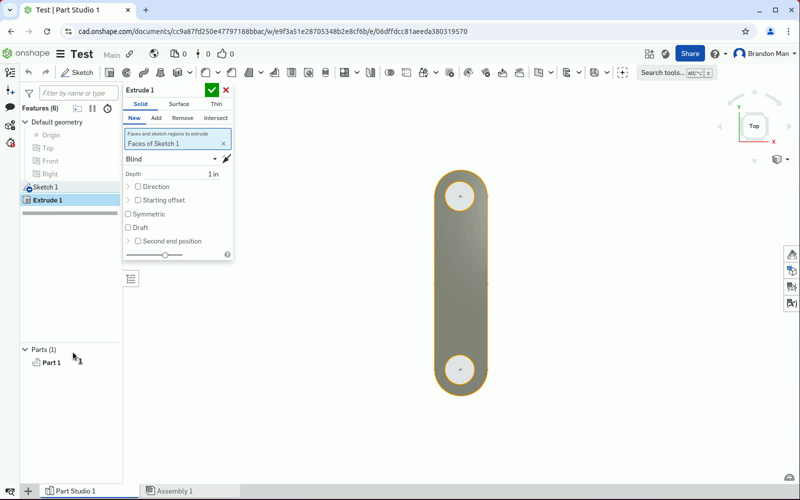
mouse_move(143, 106)
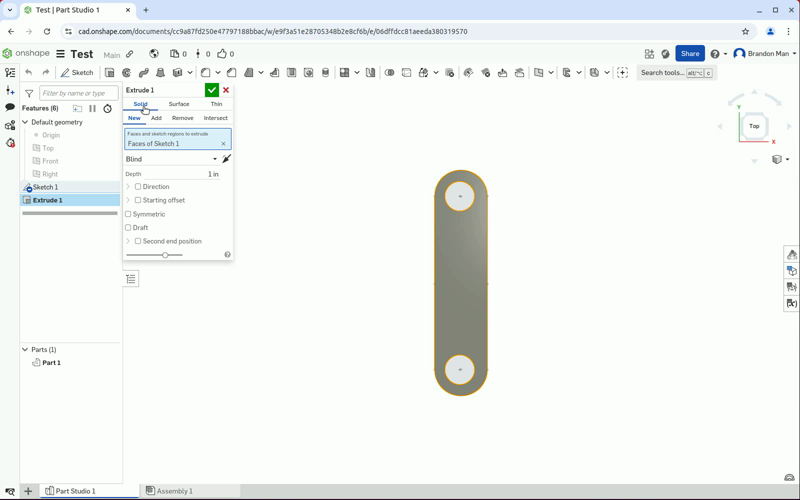
click(143, 106)
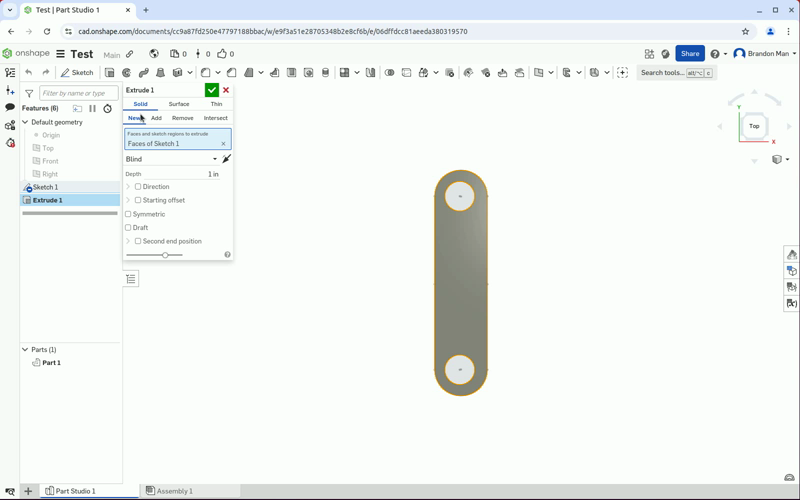
mouse_move(137, 120)
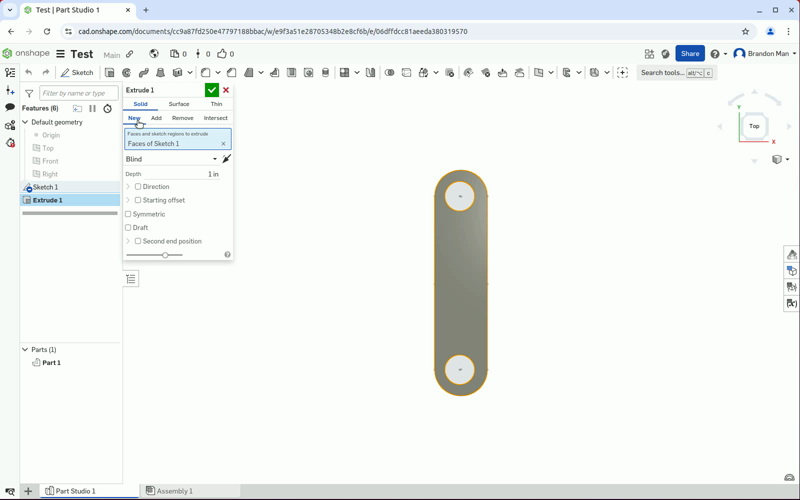
click(137, 120)
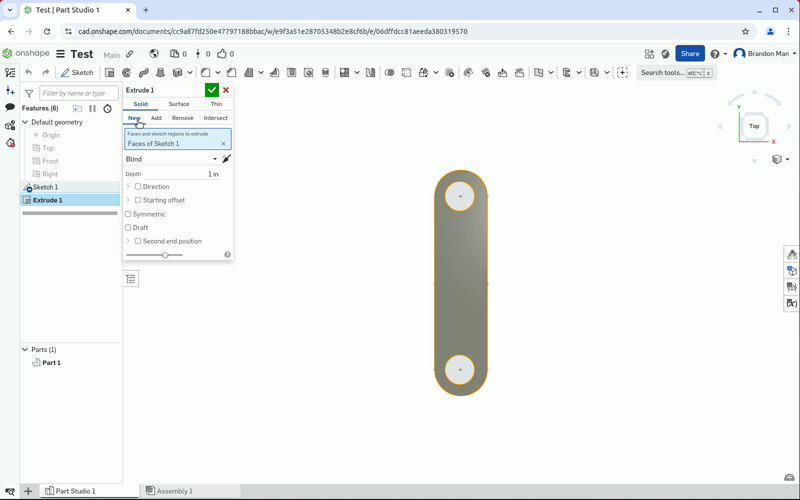
key(tab, 4)
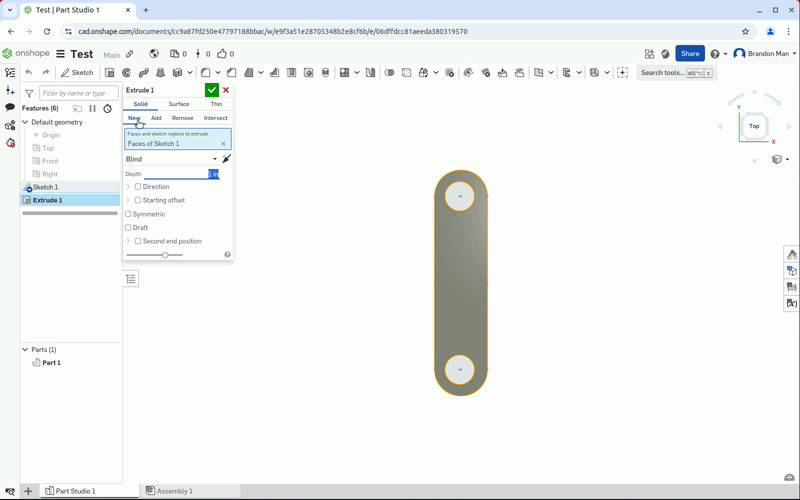
text(6.74)
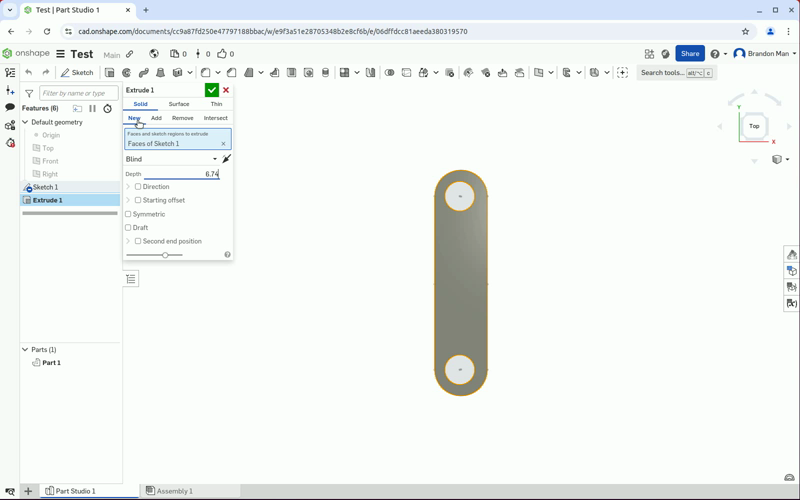
key(enter)
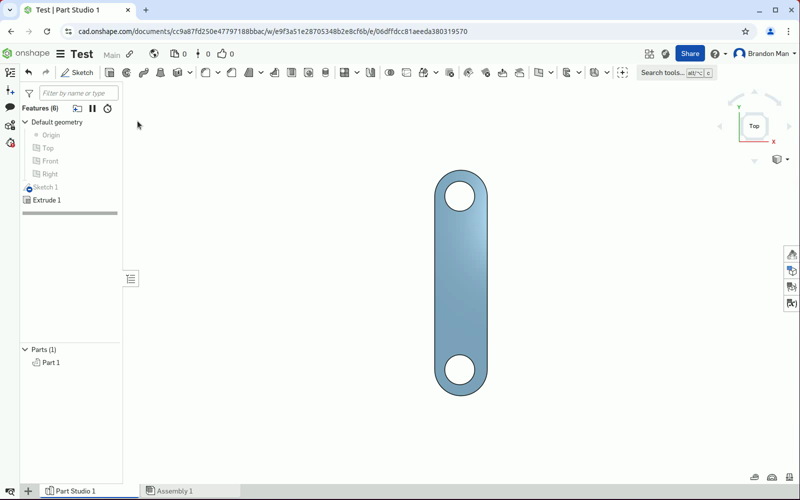
key(shift+h)
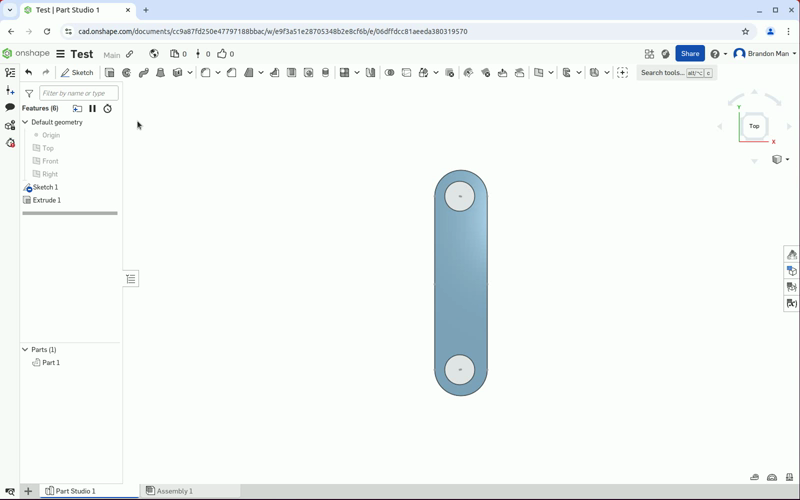
key(shift+h)
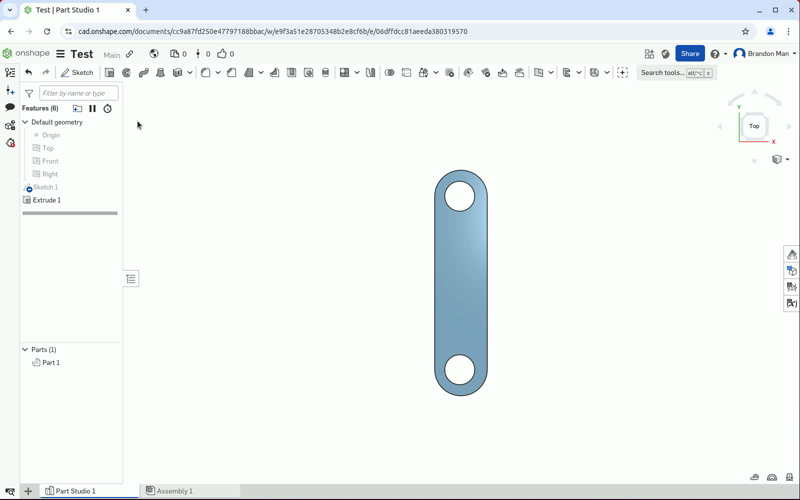
mouse_move(73, 189)
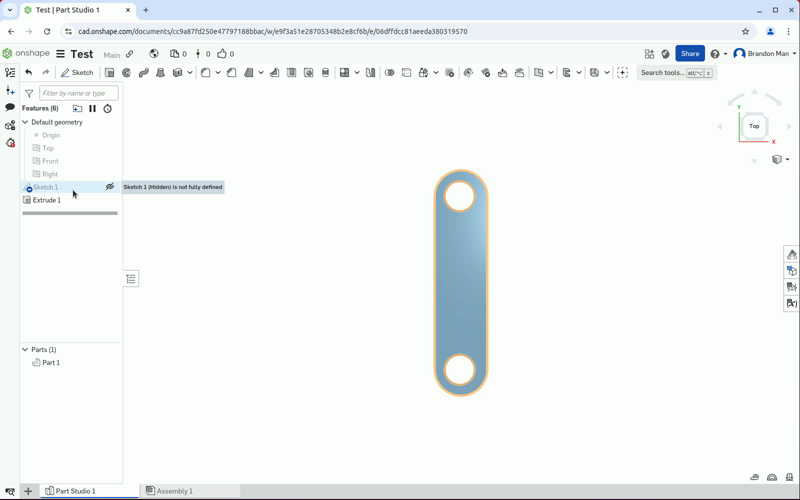
click(73, 189)
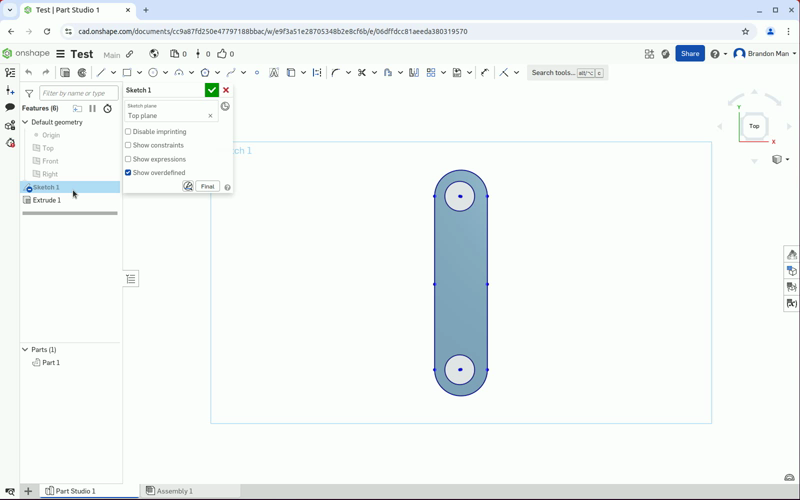
mouse_move(229, 92)
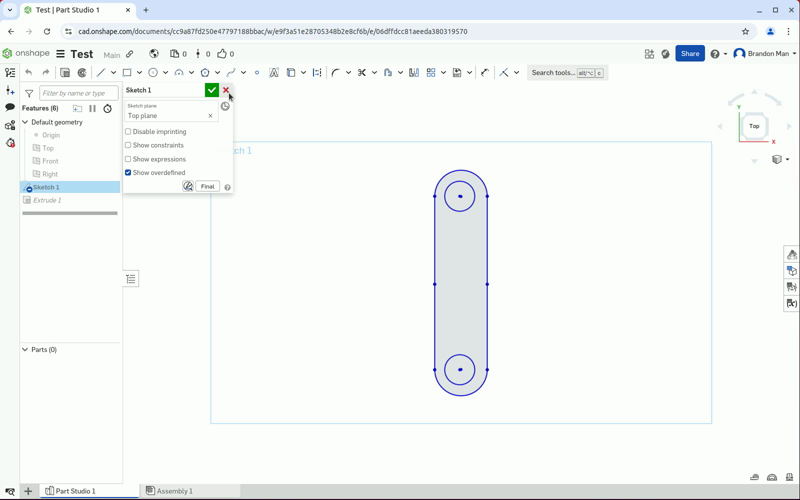
click(229, 92)
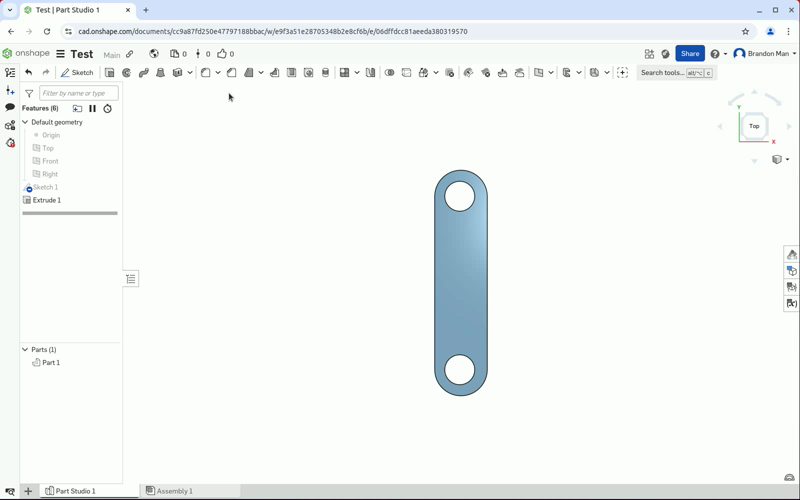
mouse_move(541, 75)
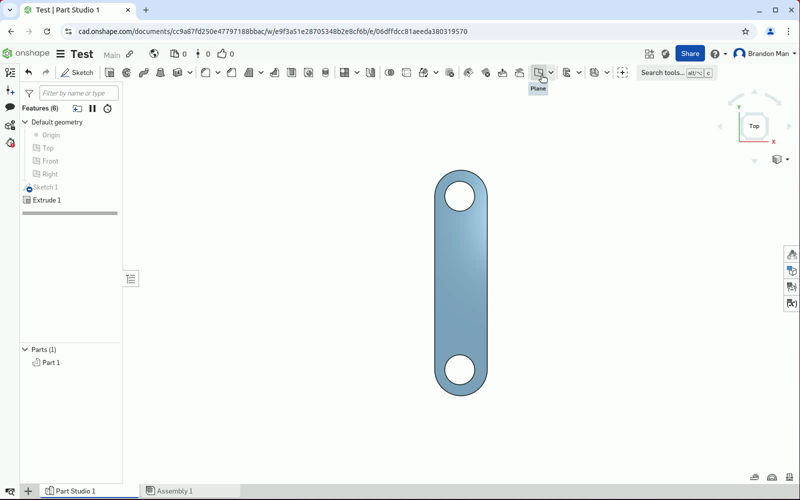
click(541, 75)
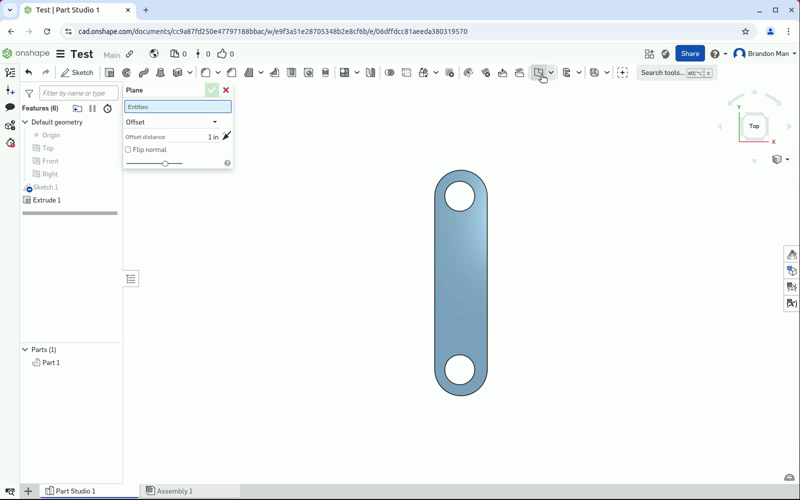
mouse_move(73, 150)
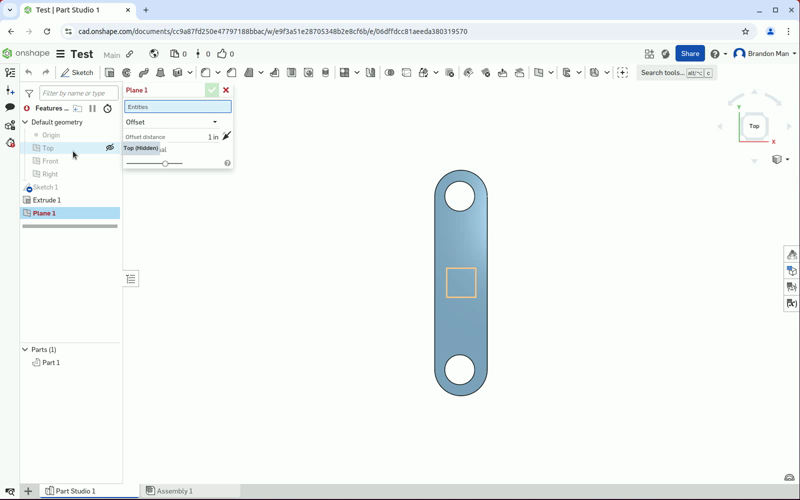
click(73, 150)
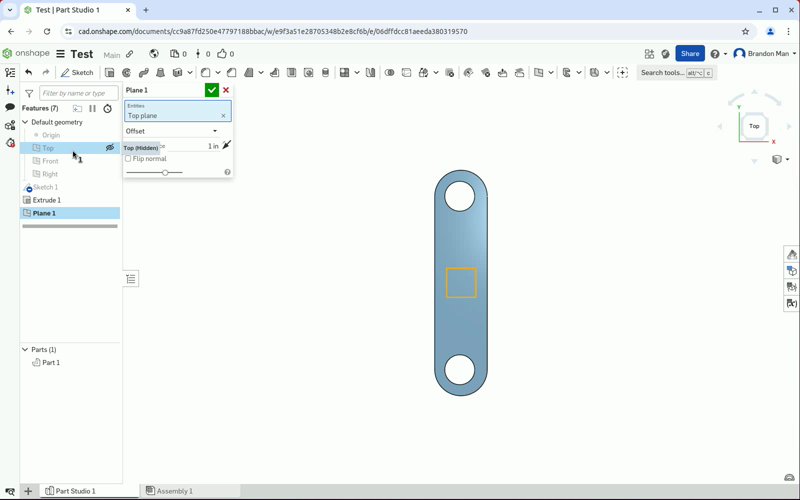
key(tab, 2)
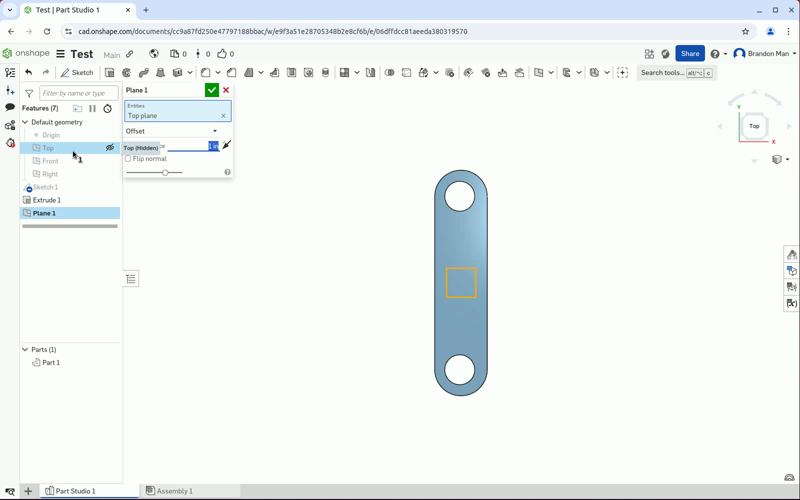
text(6.748)
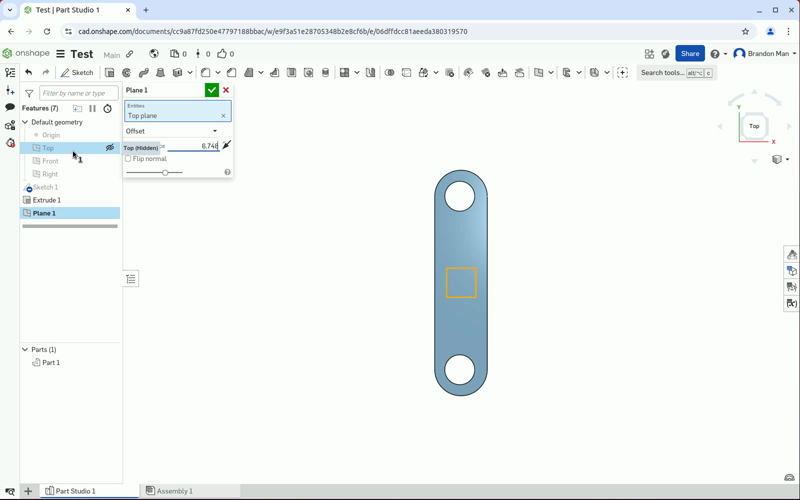
key(enter, 2)
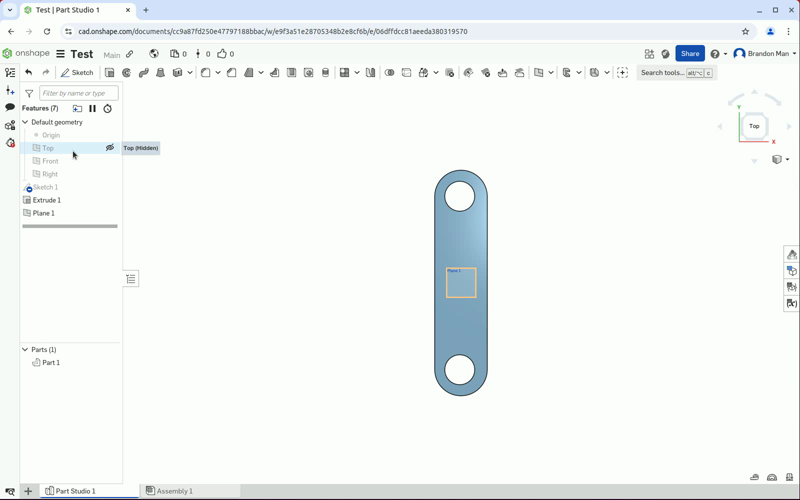
key(shift+s)
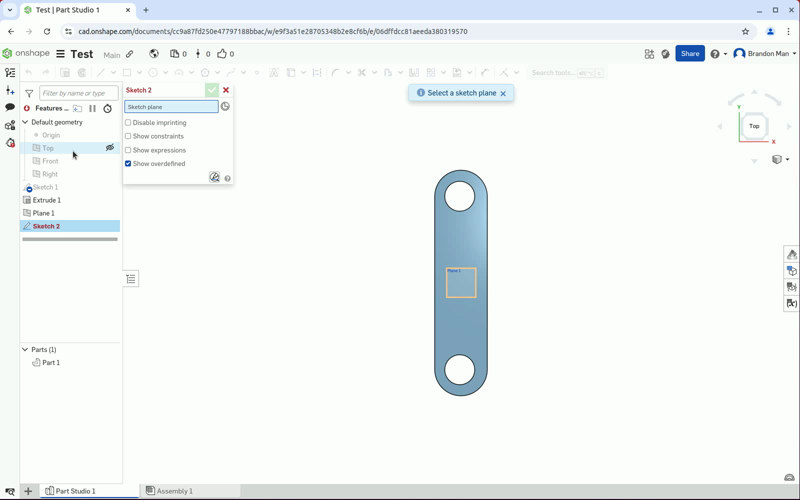
mouse_move(73, 215)
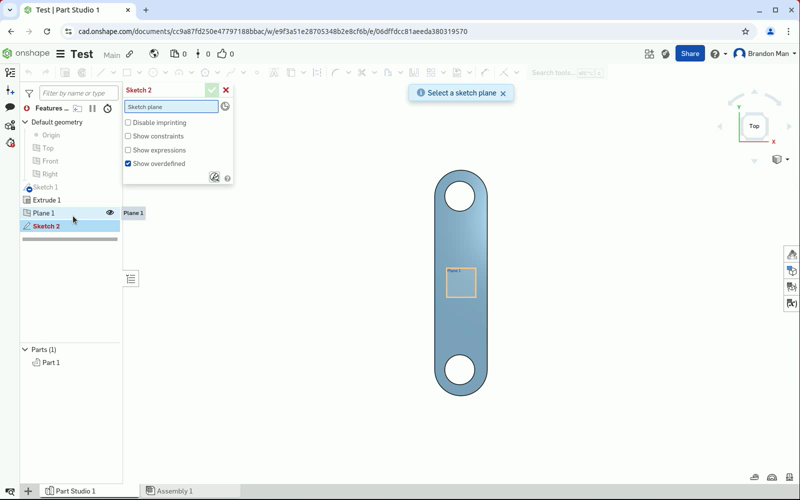
click(73, 215)
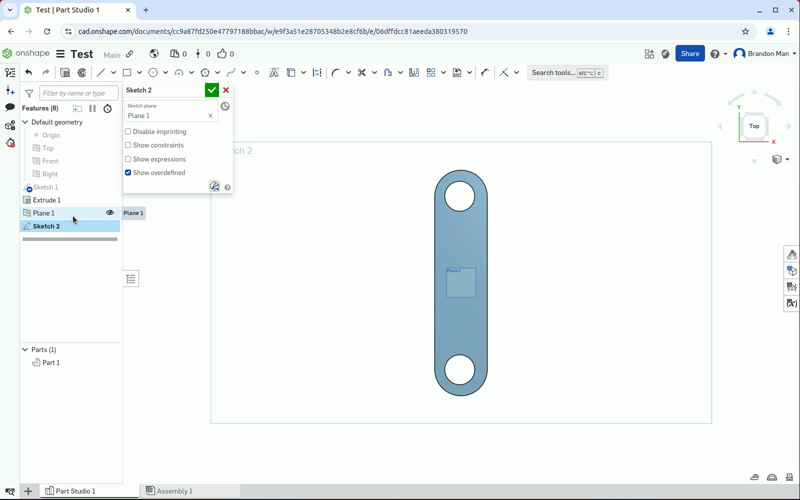
mouse_move(73, 352)
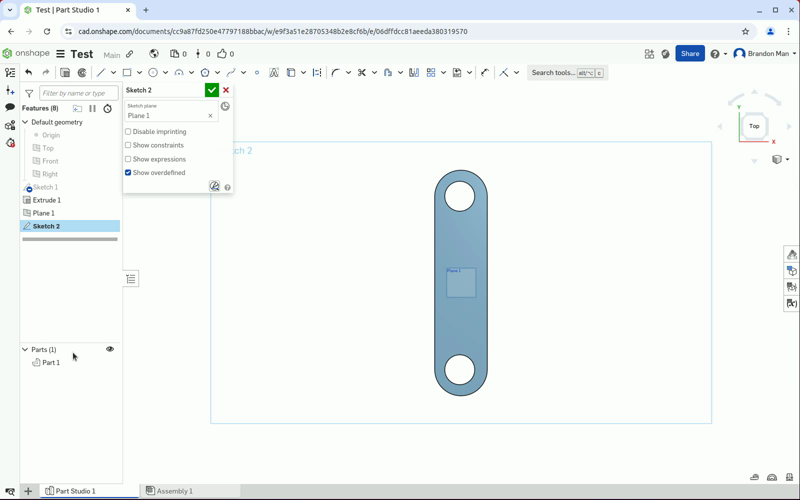
key(y)
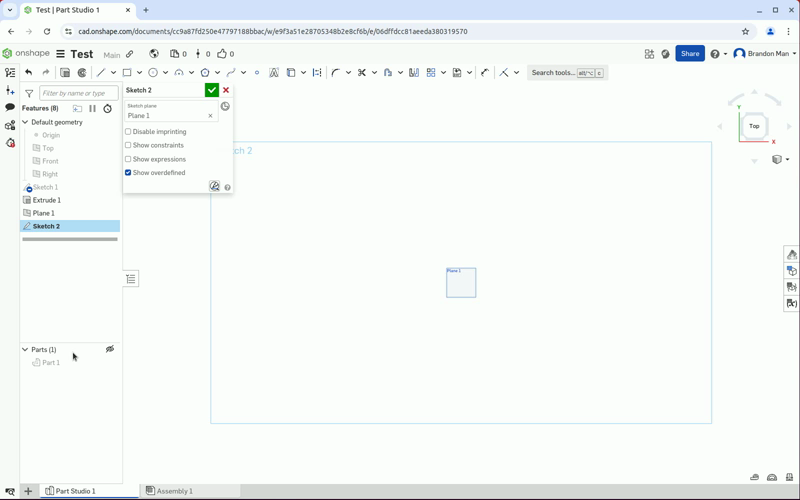
key(l)
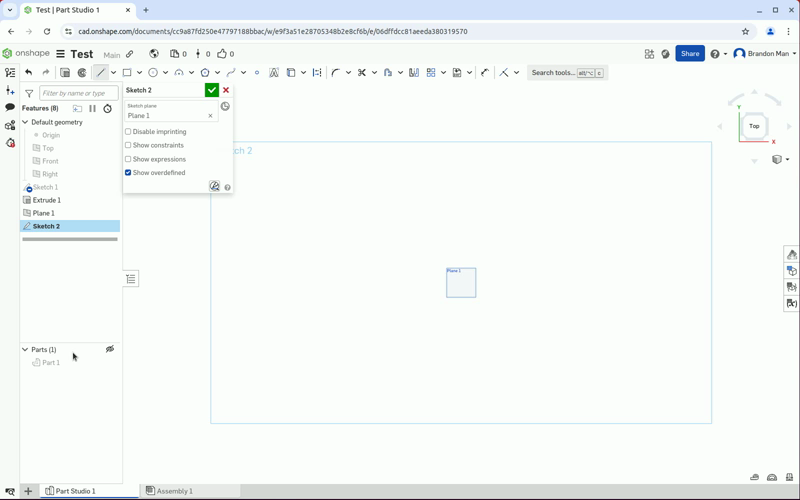
key_down(shift)
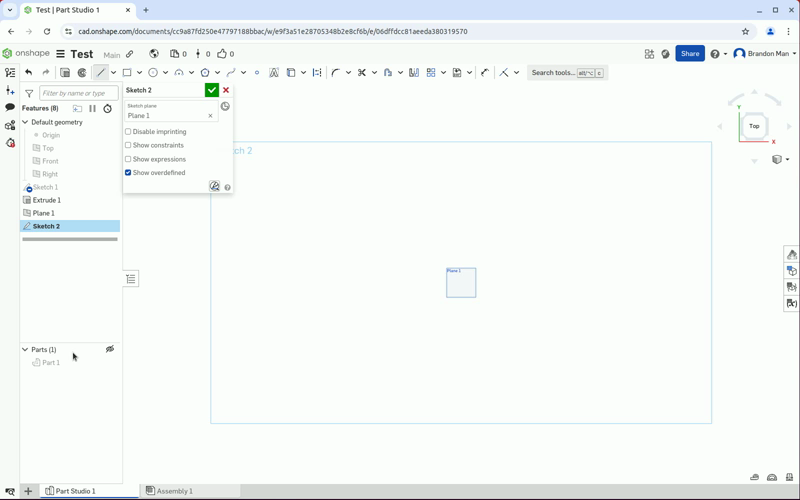
mouse_move(443, 335)
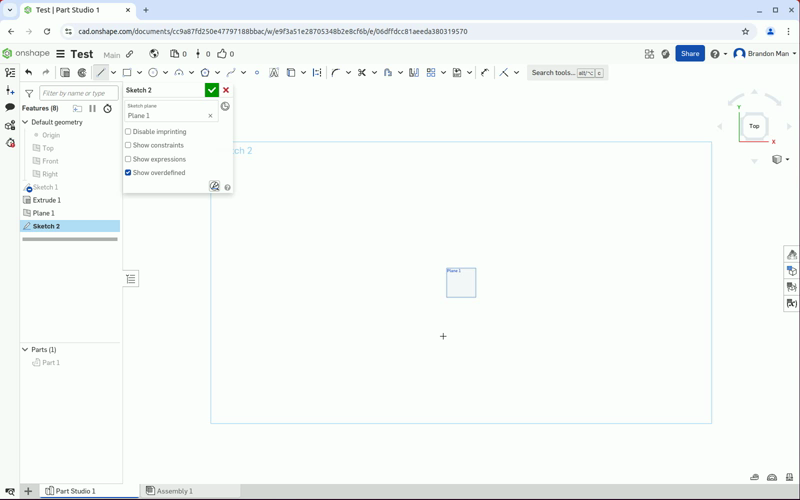
click(443, 335)
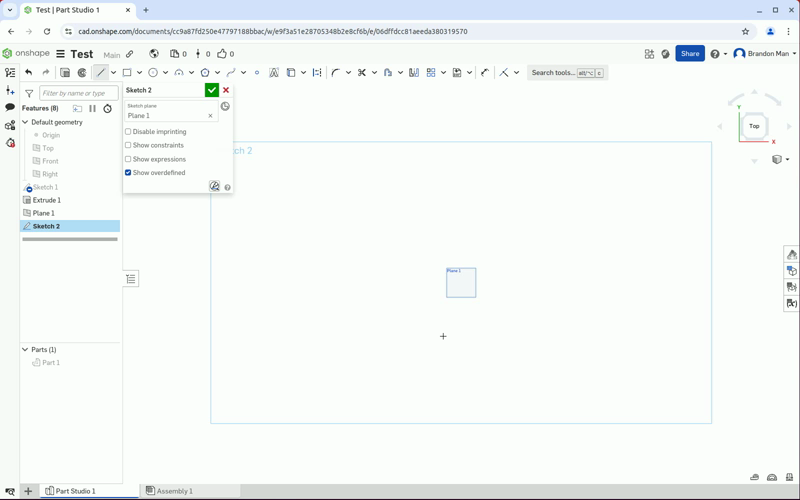
key_up(shift)
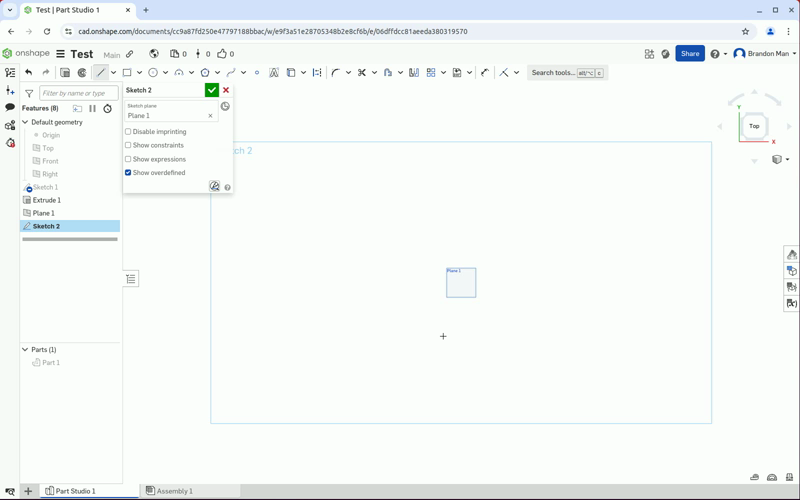
key_down(shift)
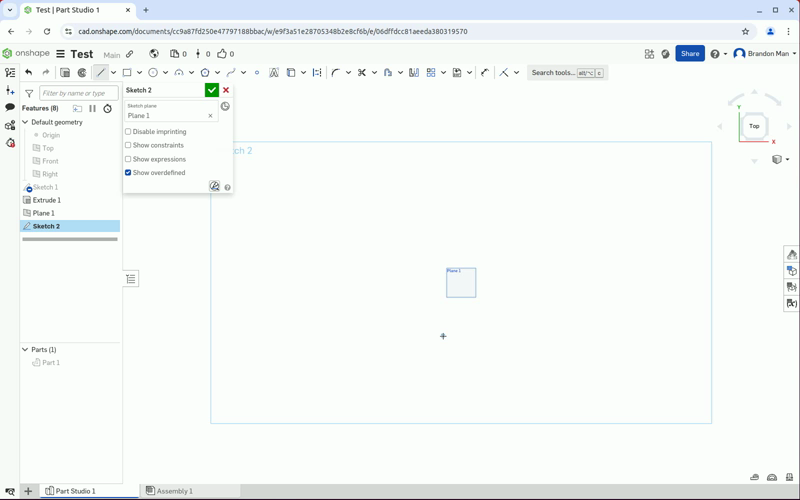
mouse_move(473, 335)
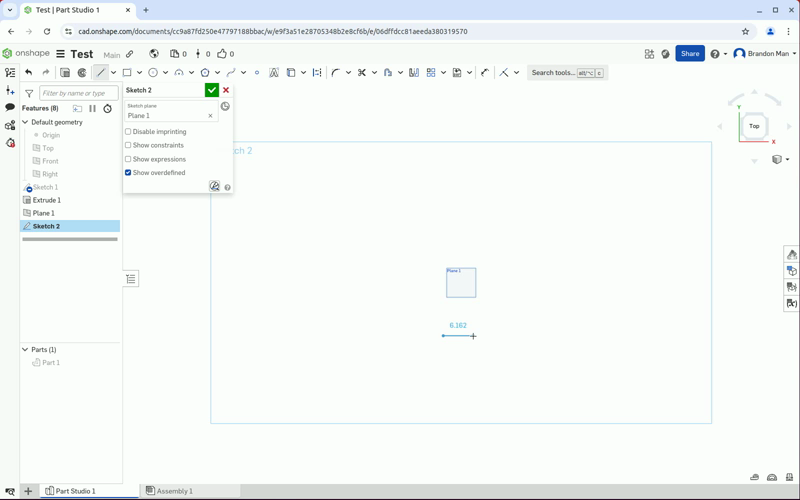
mouse_move(478, 335)
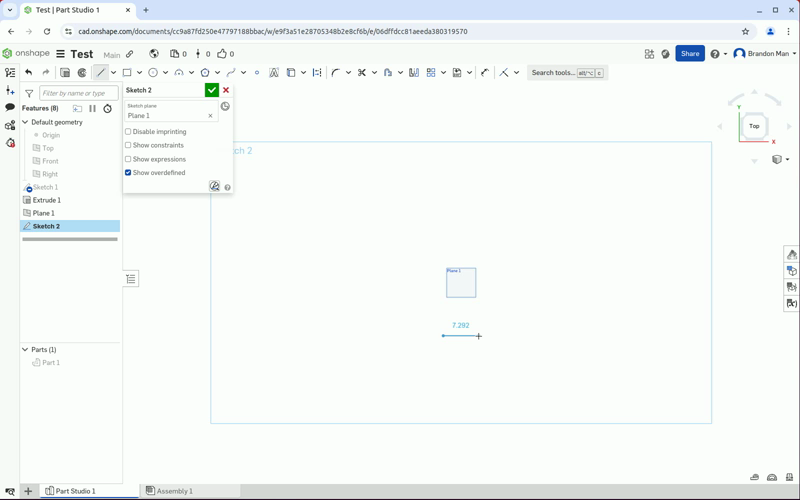
click(478, 335)
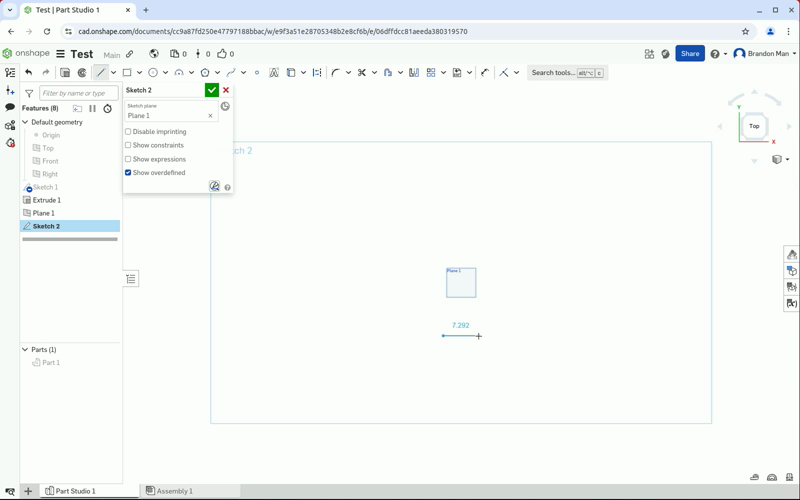
key_up(shift)
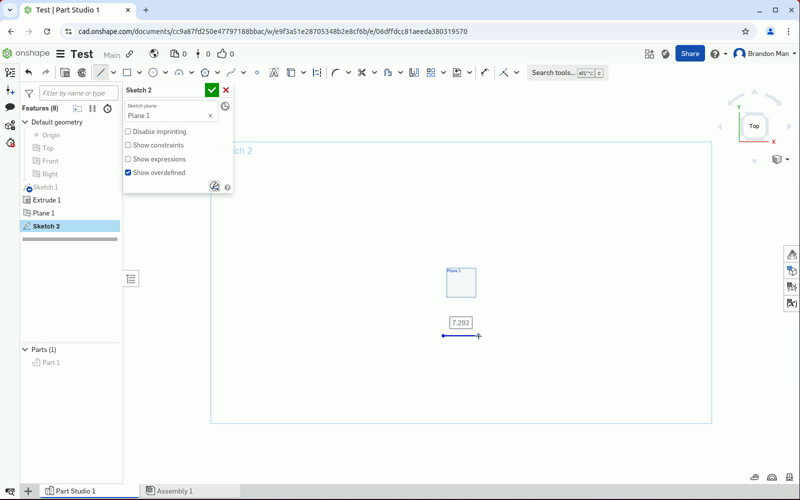
key_down(shift)
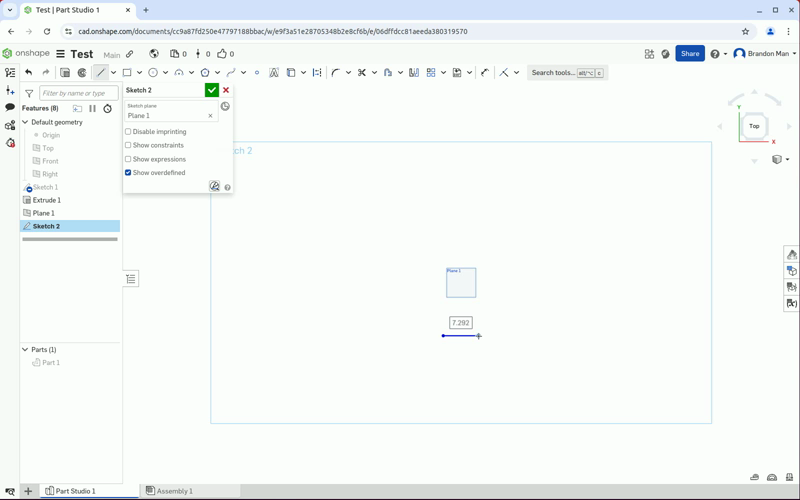
mouse_move(478, 230)
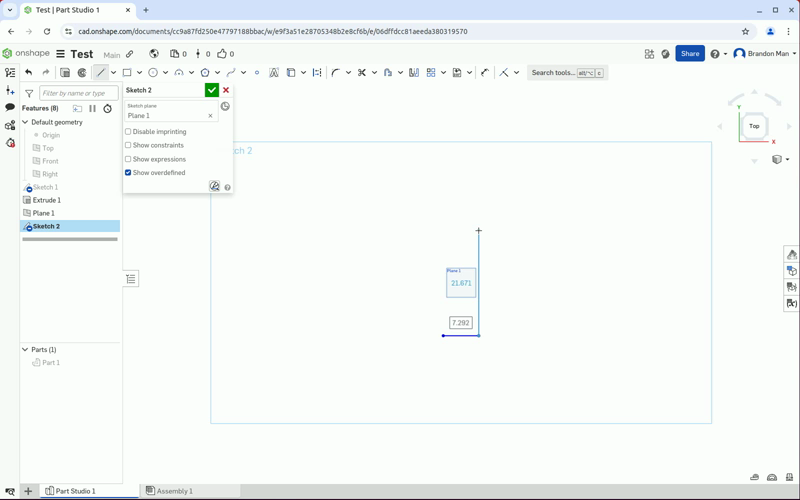
click(478, 230)
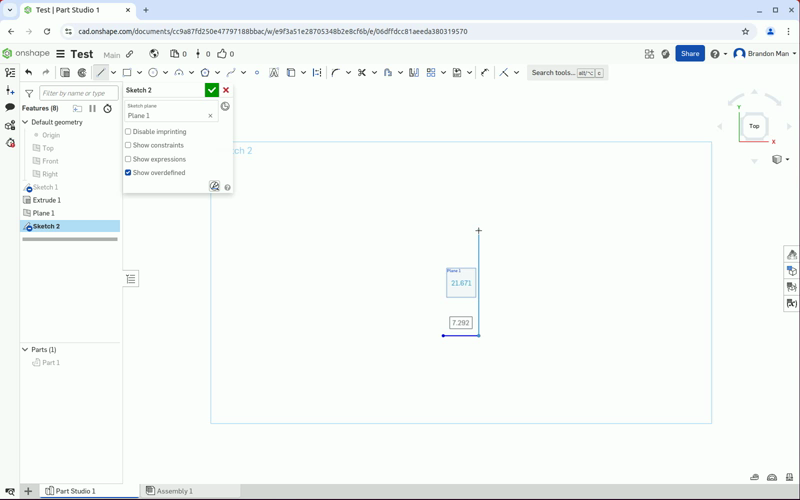
key_up(shift)
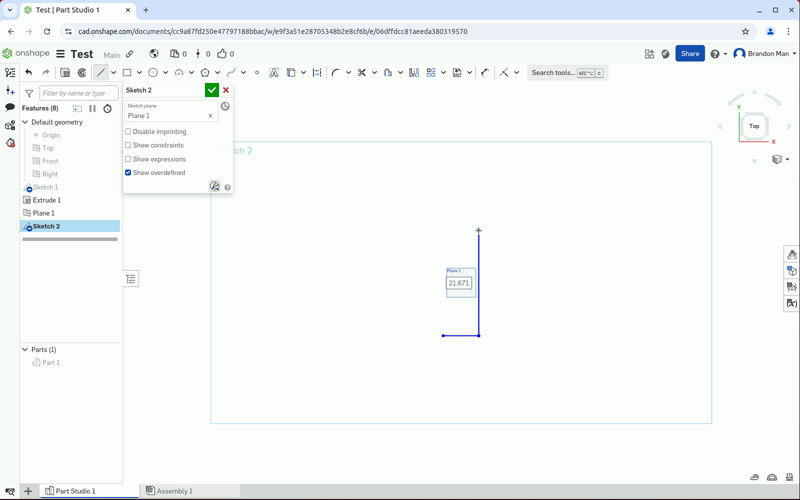
key_down(shift)
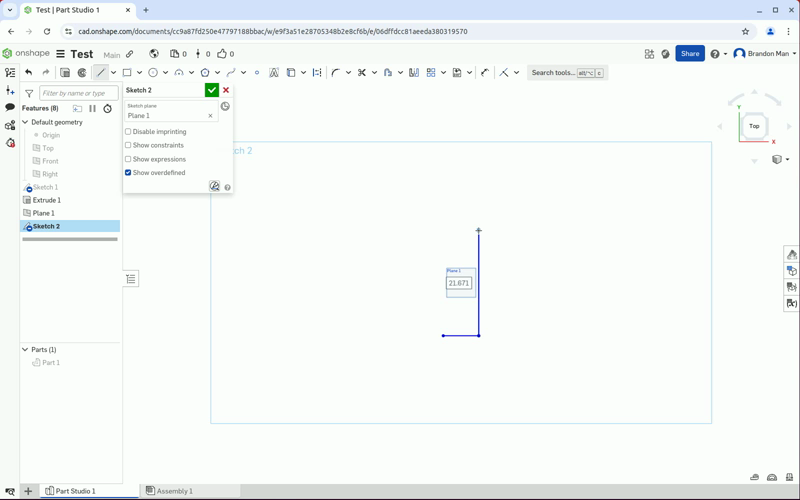
mouse_move(508, 230)
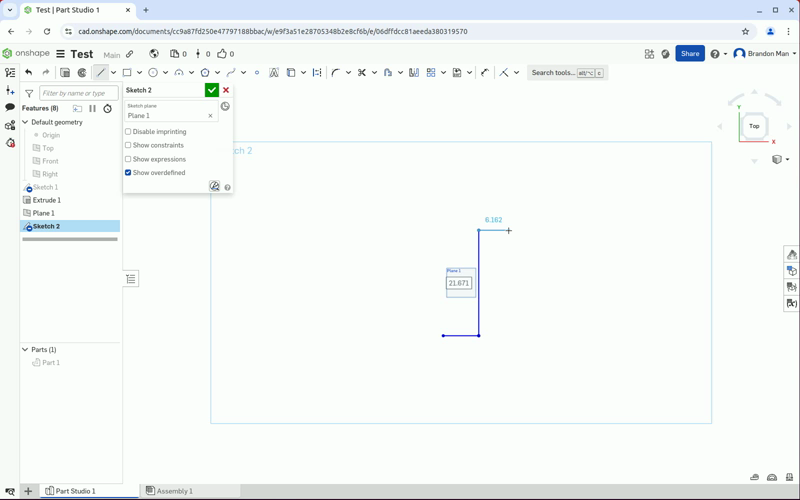
mouse_move(443, 230)
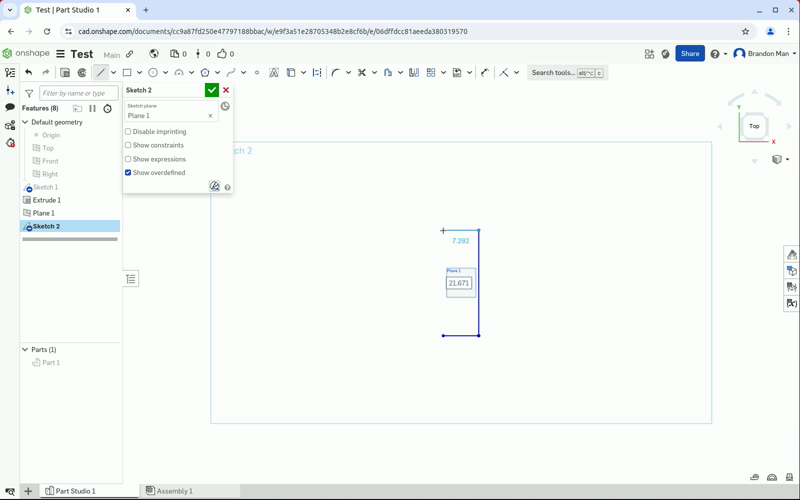
click(443, 230)
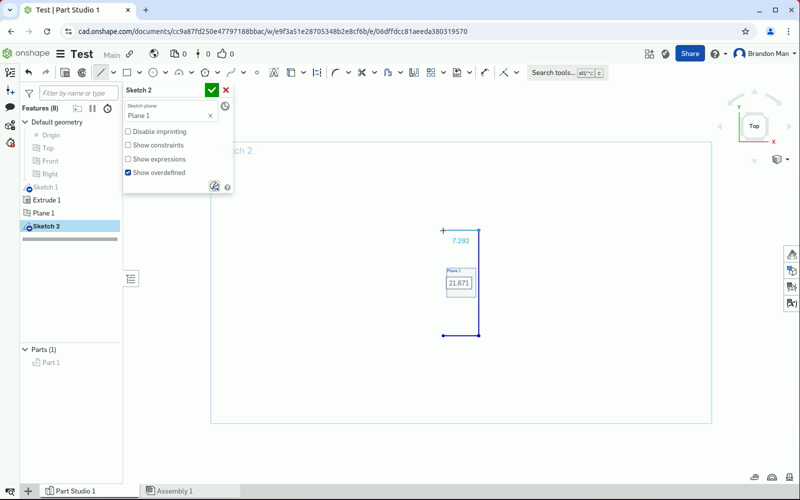
key_up(shift)
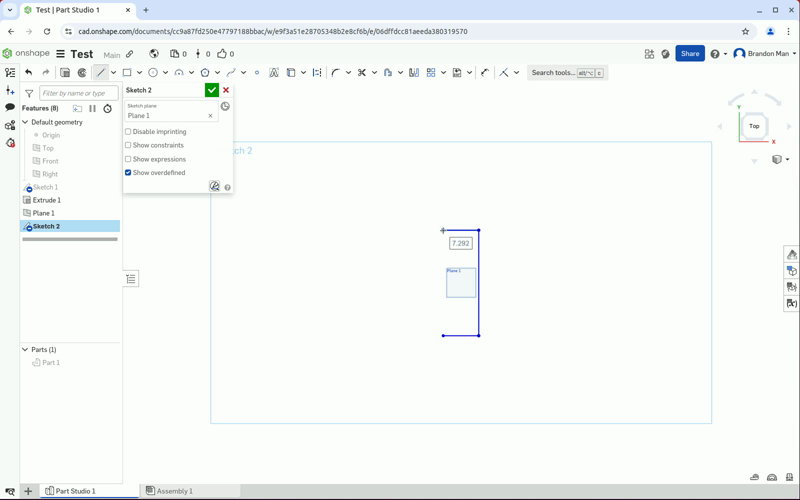
key_down(shift)
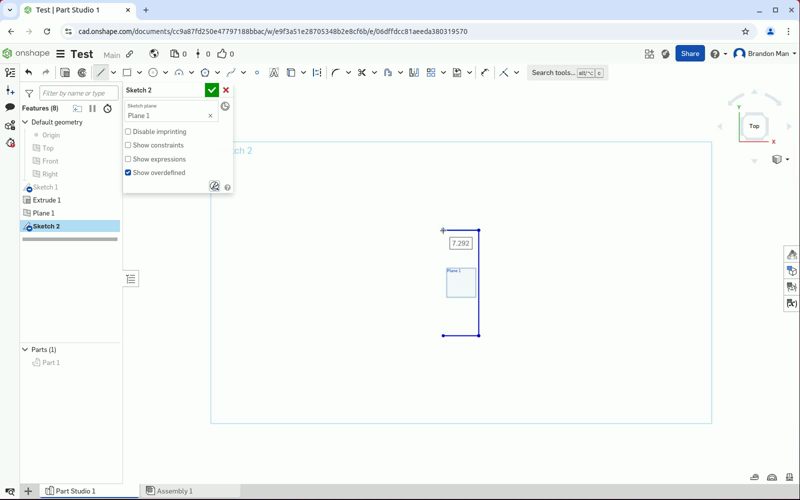
mouse_move(443, 335)
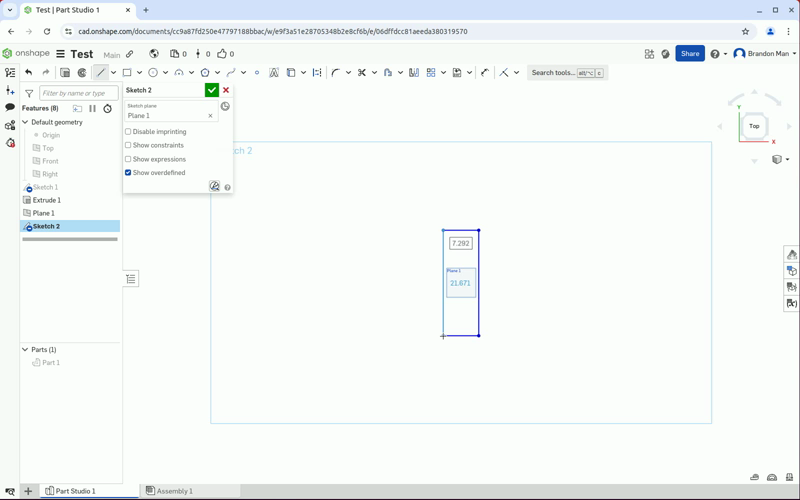
key_up(shift)
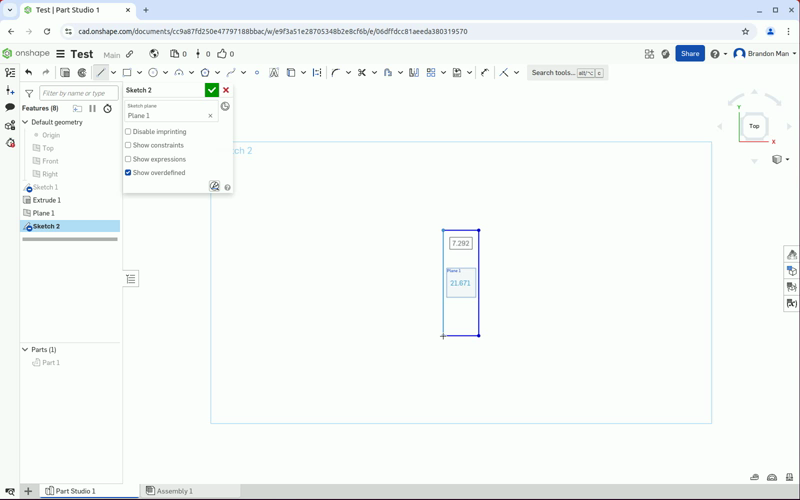
click(443, 335)
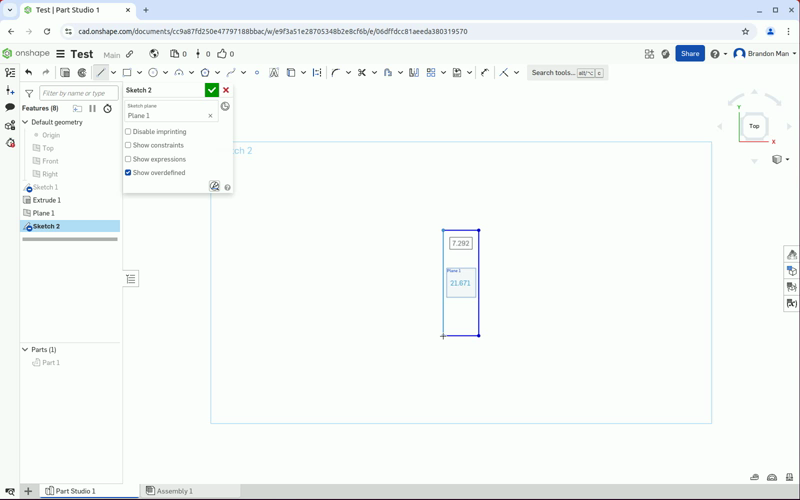
key(esc)
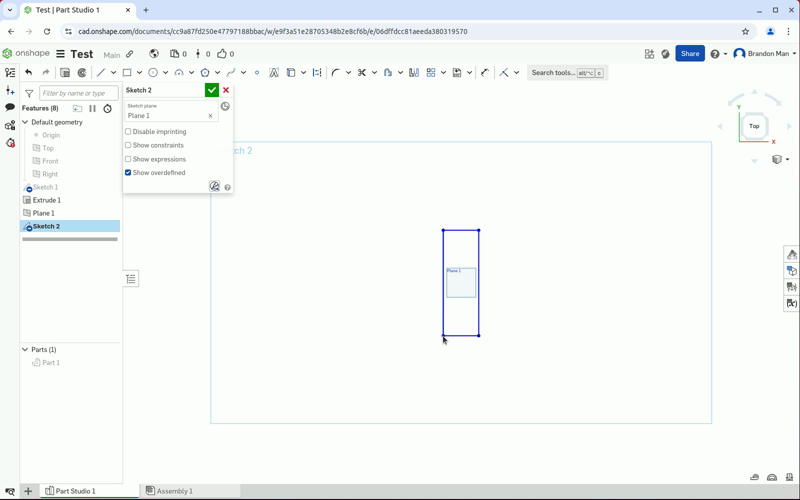
mouse_move(446, 234)
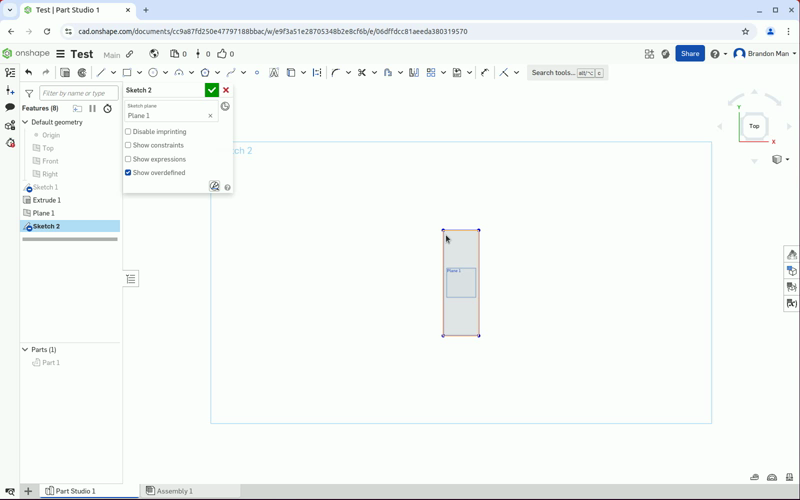
click(446, 234)
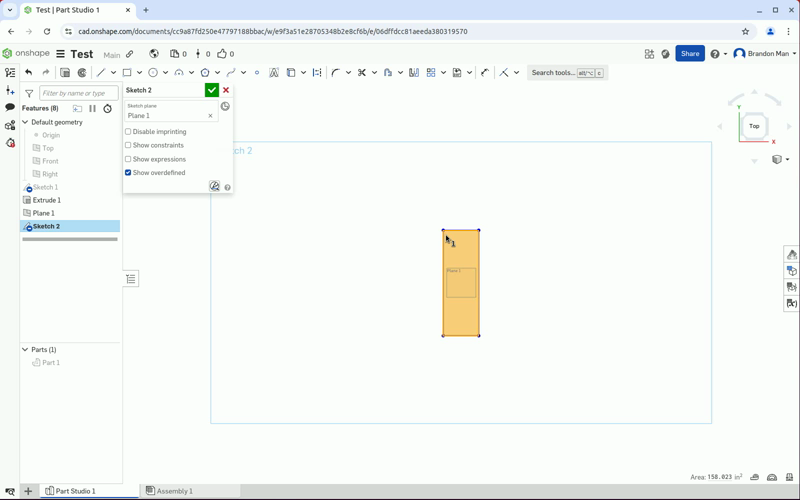
mouse_move(73, 352)
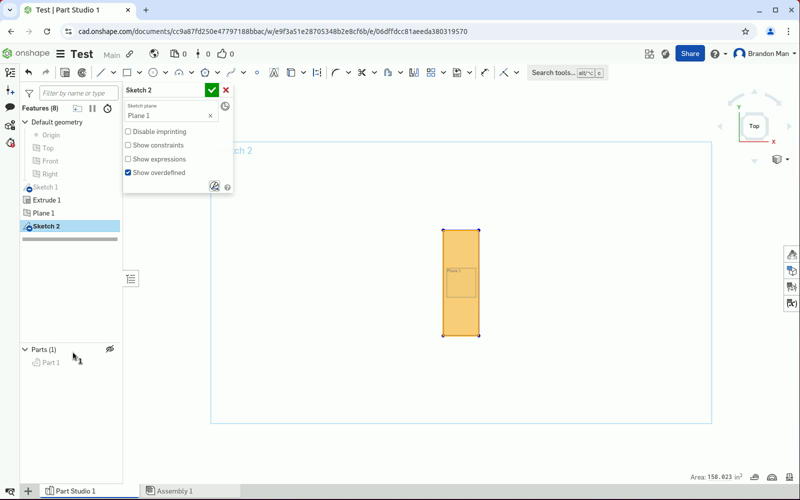
key(shift+y)
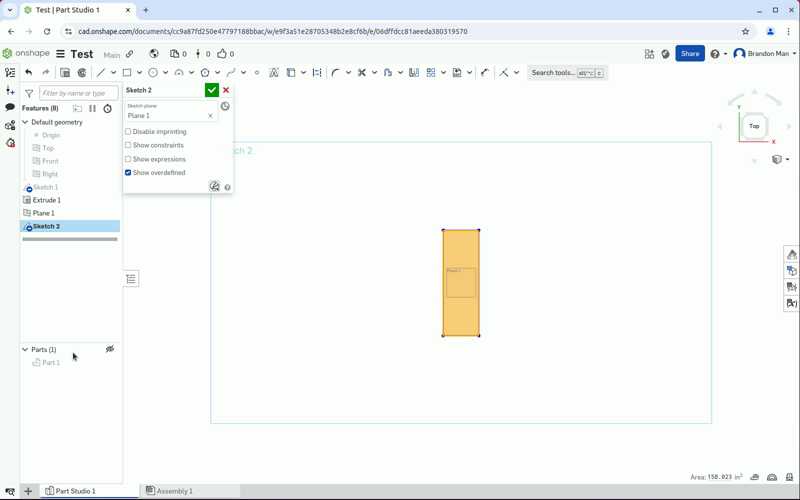
key(shift+e)
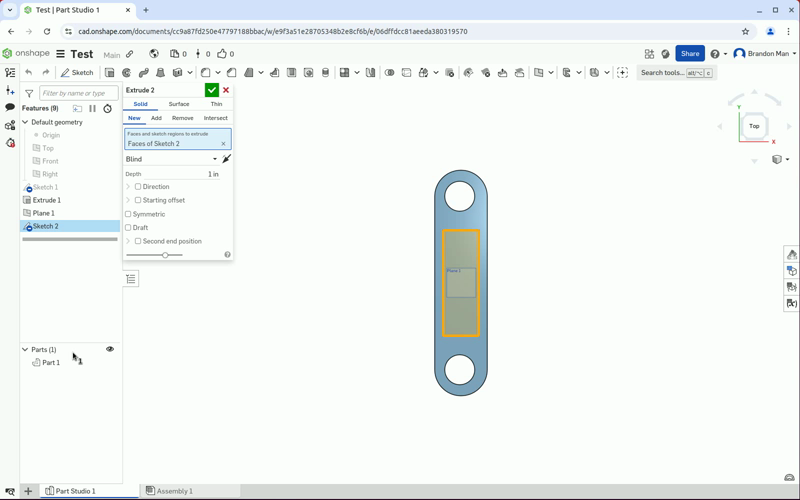
mouse_move(143, 106)
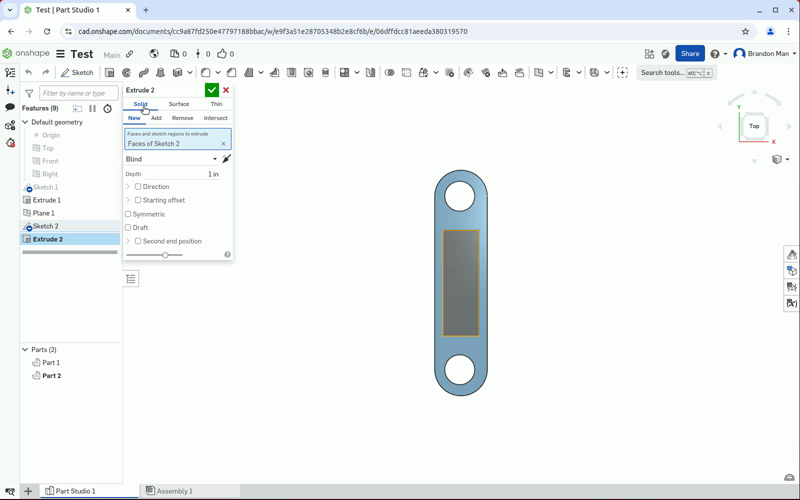
click(143, 106)
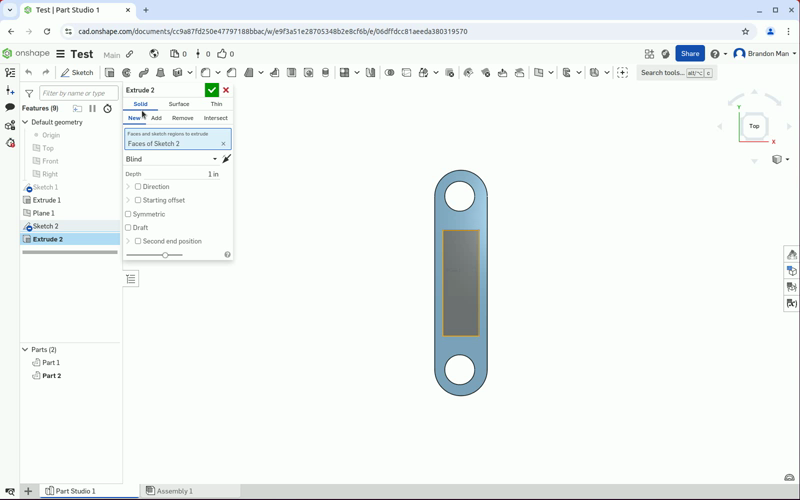
mouse_move(137, 120)
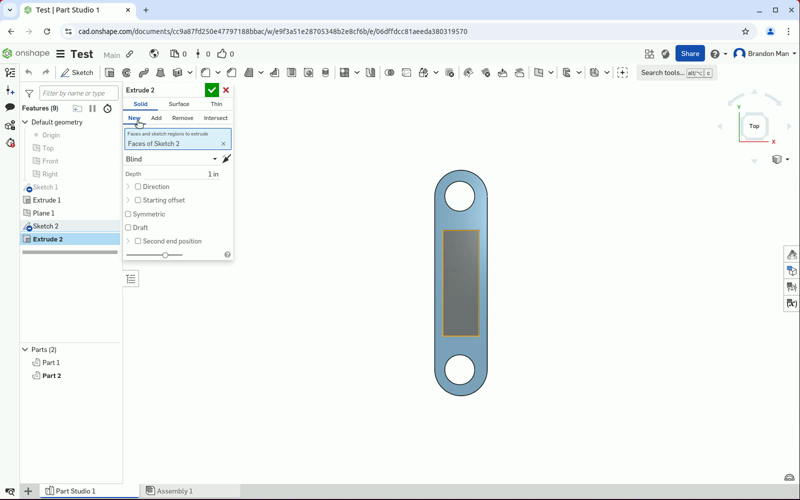
click(137, 120)
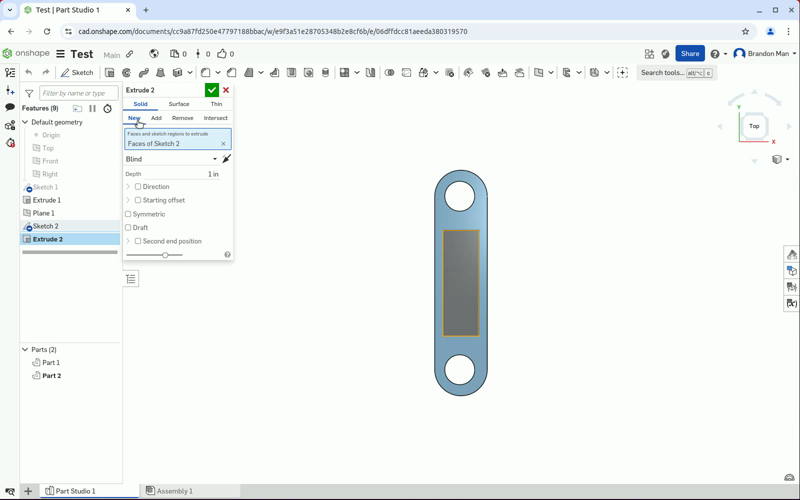
key(tab, 4)
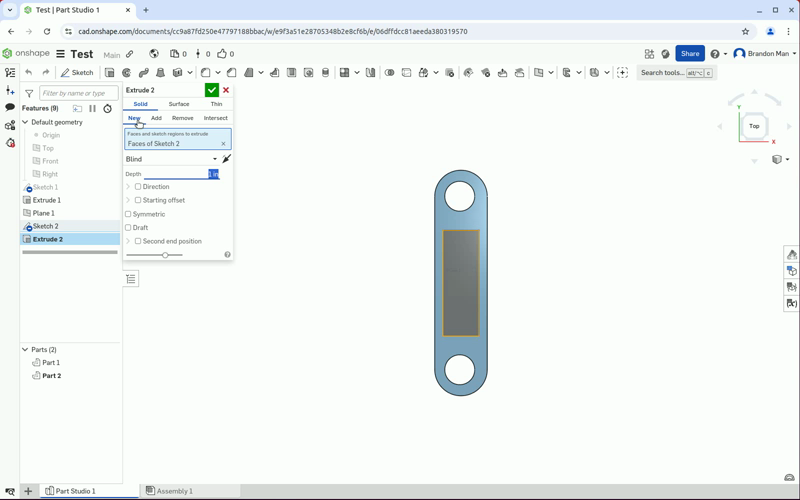
text(8.906)
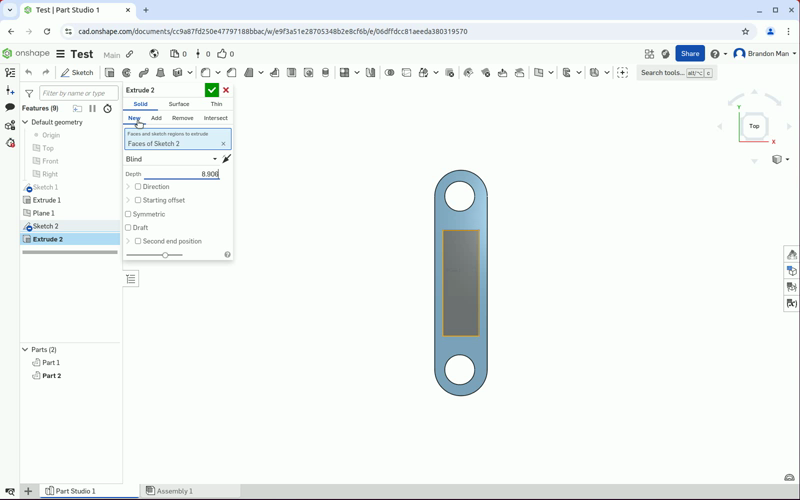
key(enter)
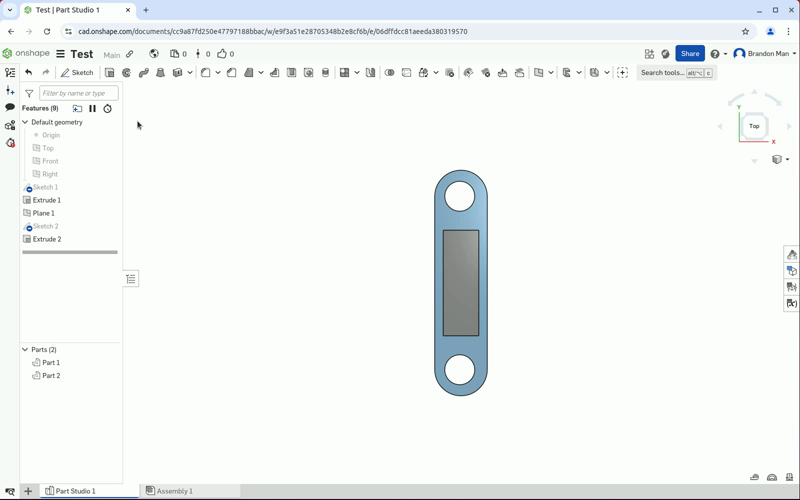
key(shift+h)
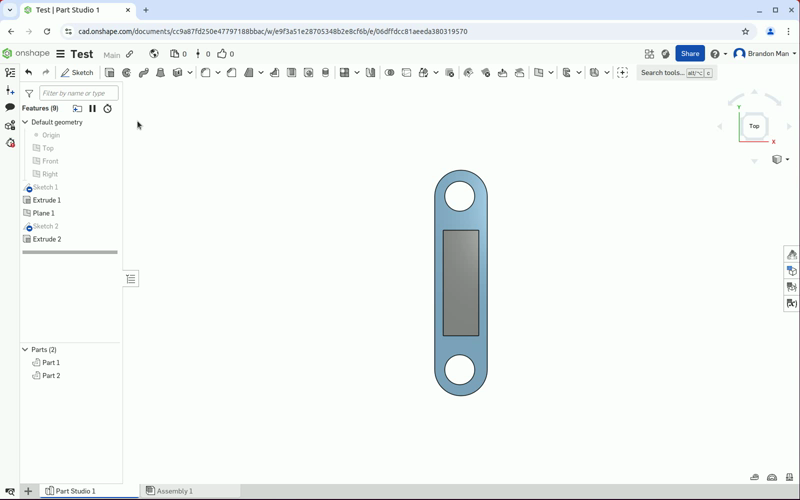
key(shift+h)
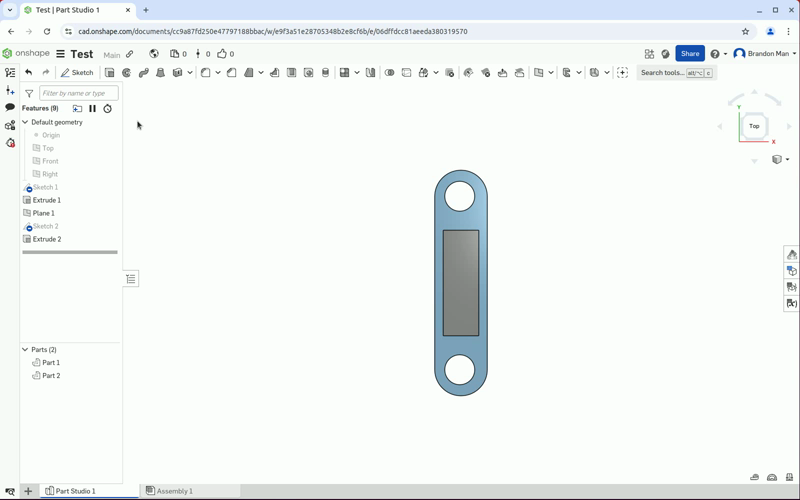
mouse_move(73, 189)
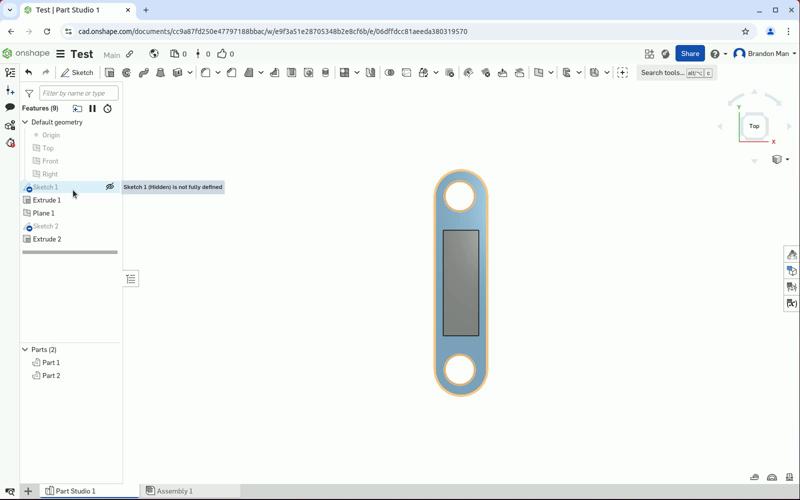
click(73, 189)
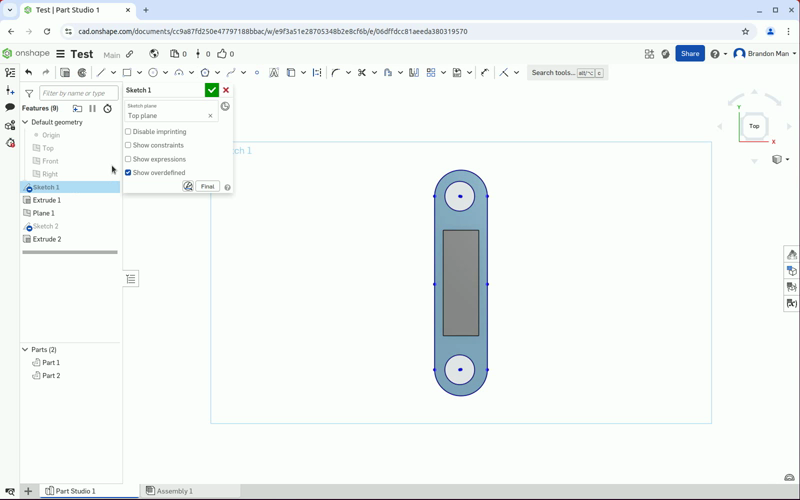
mouse_move(229, 92)
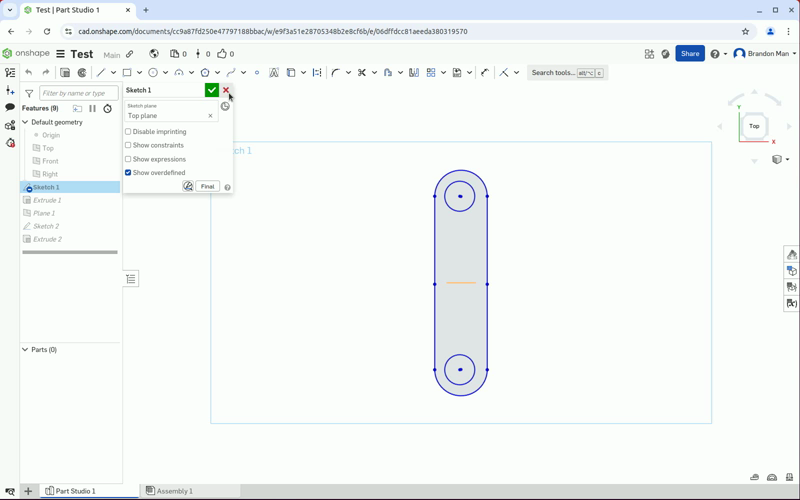
click(229, 92)
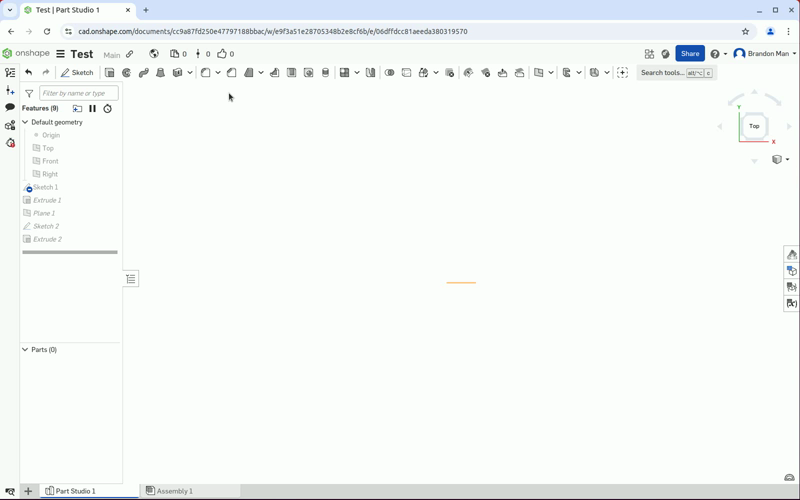
mouse_move(73, 352)
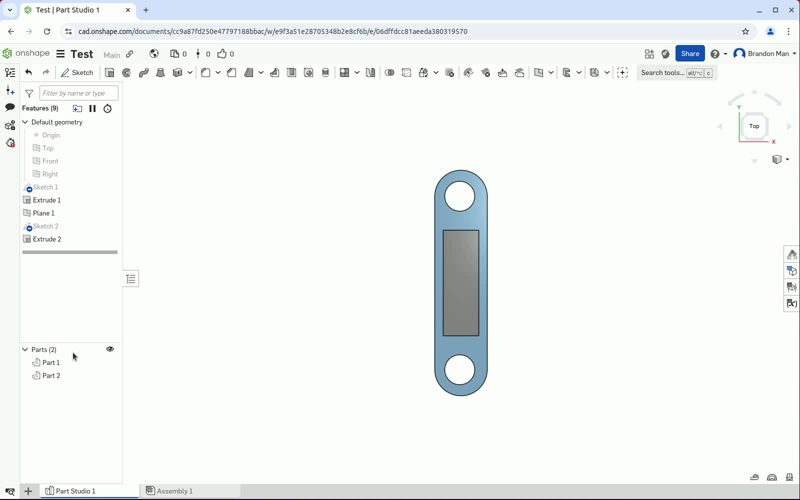
key(y)
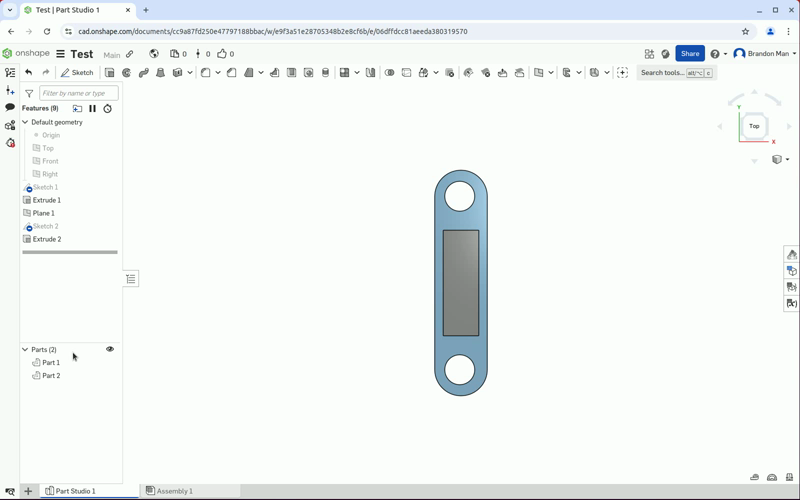
key(shift+p)
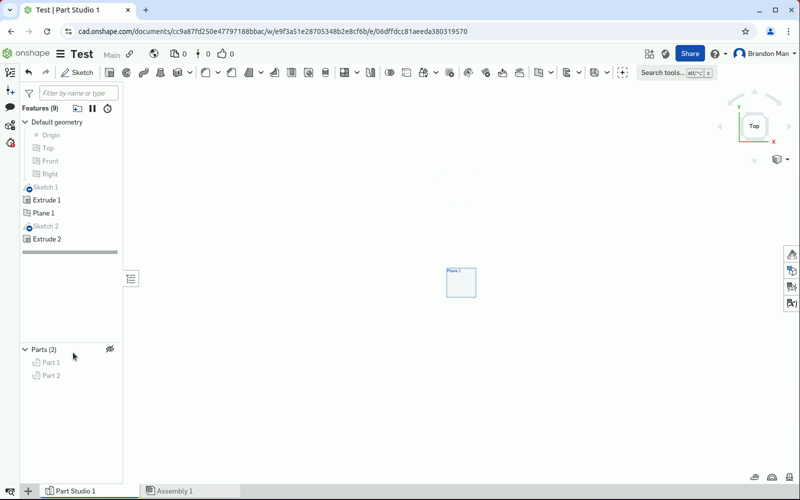
key(space)
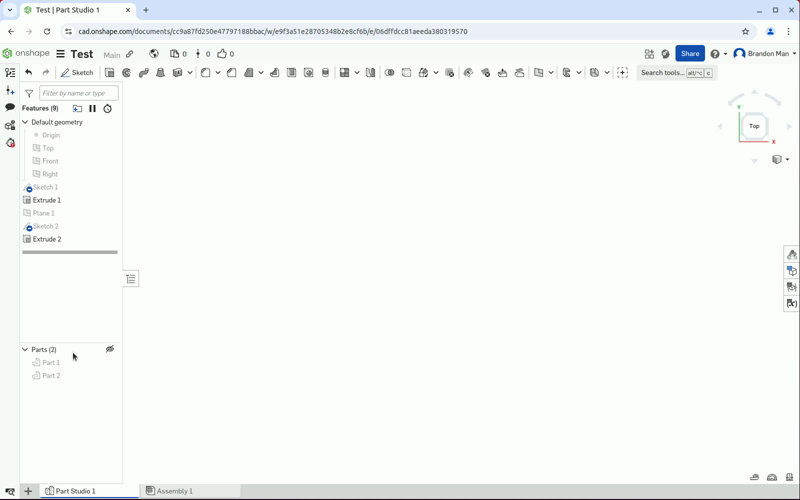
key_down(shift)
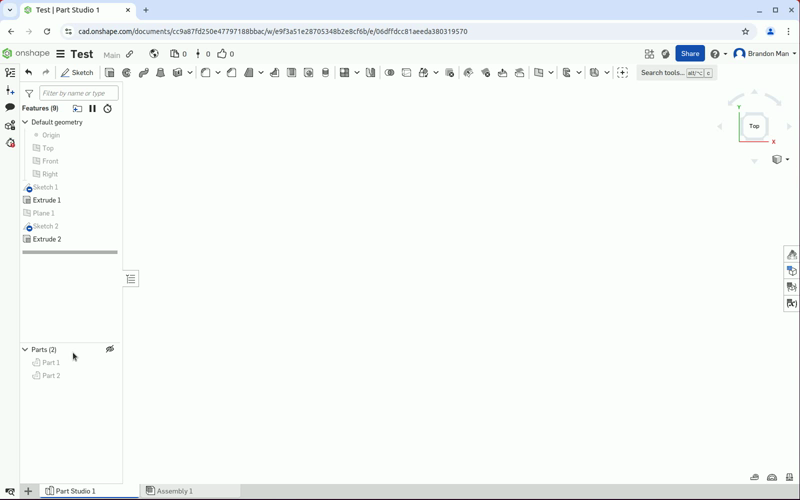
key(up)
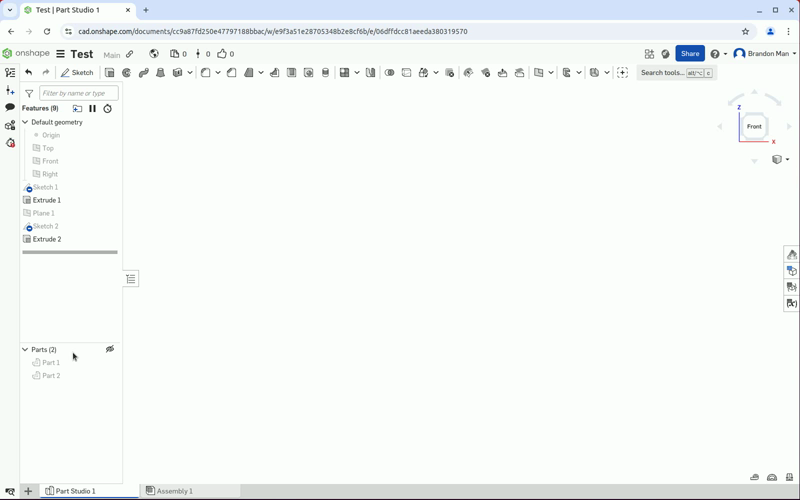
key_up(shift)
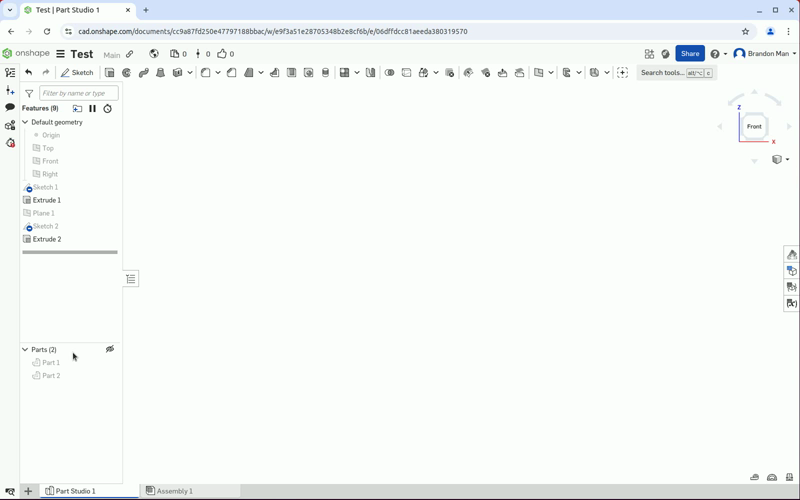
key(space)
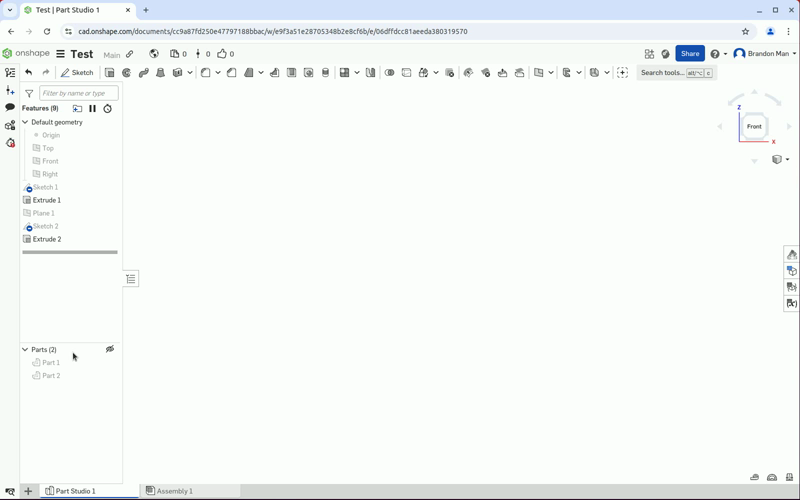
key_down(shift)
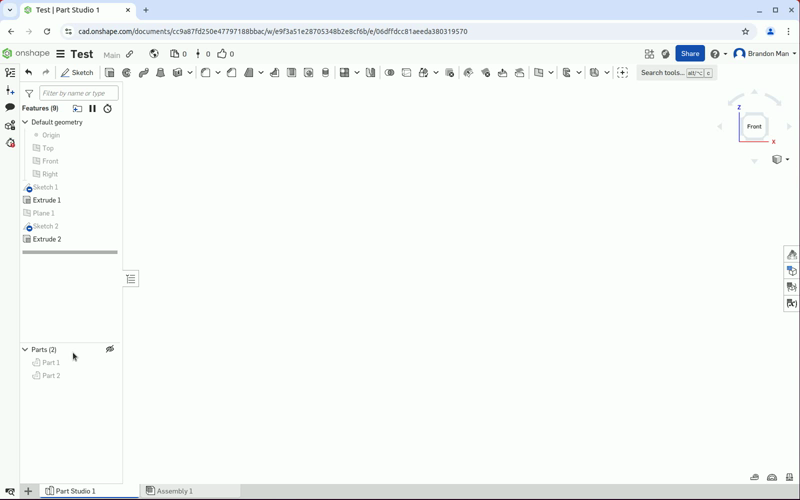
key(left)
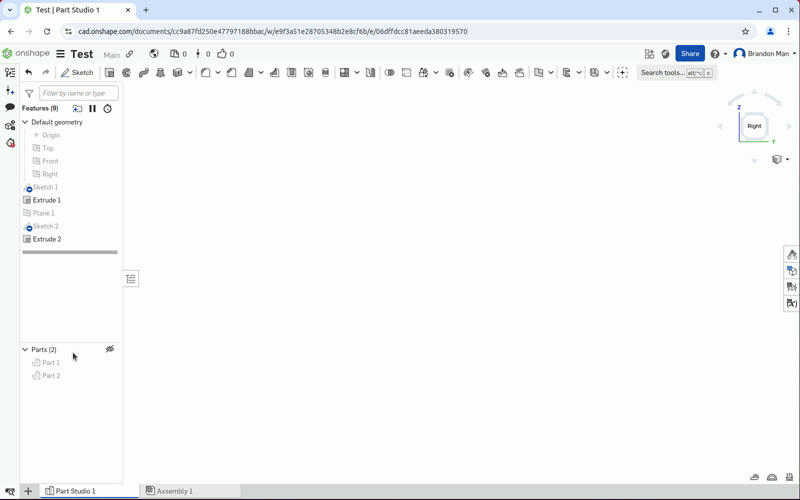
key_up(shift)
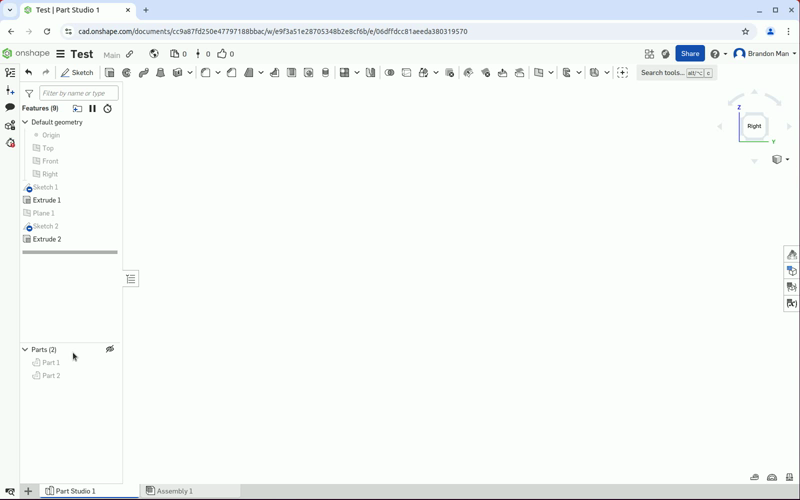
mouse_move(73, 352)
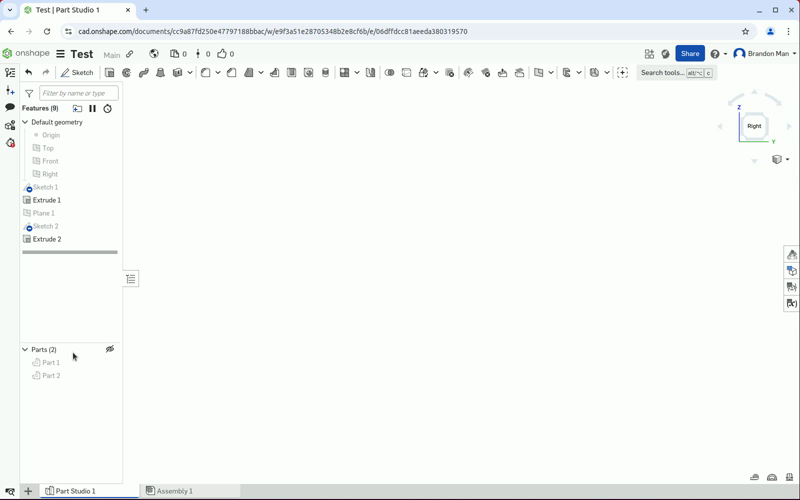
key(shift+y)
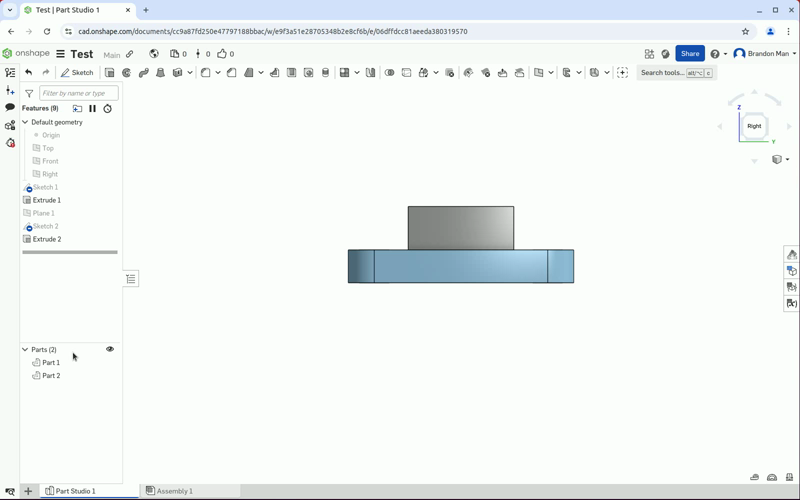
mouse_move(541, 75)
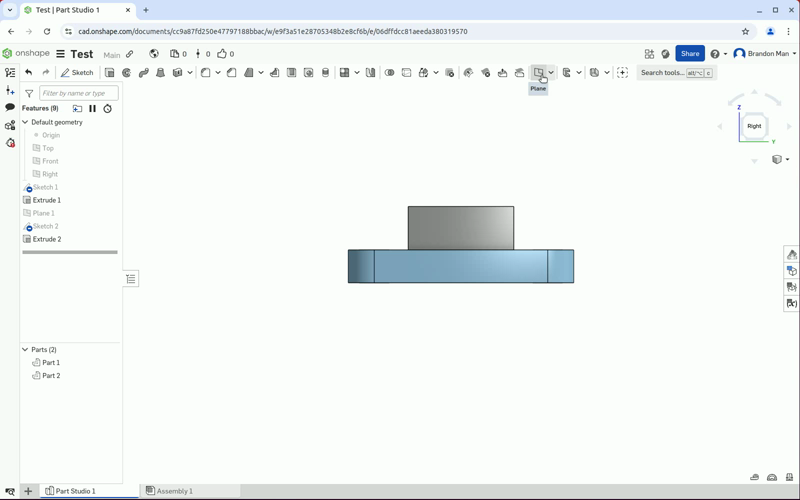
click(541, 75)
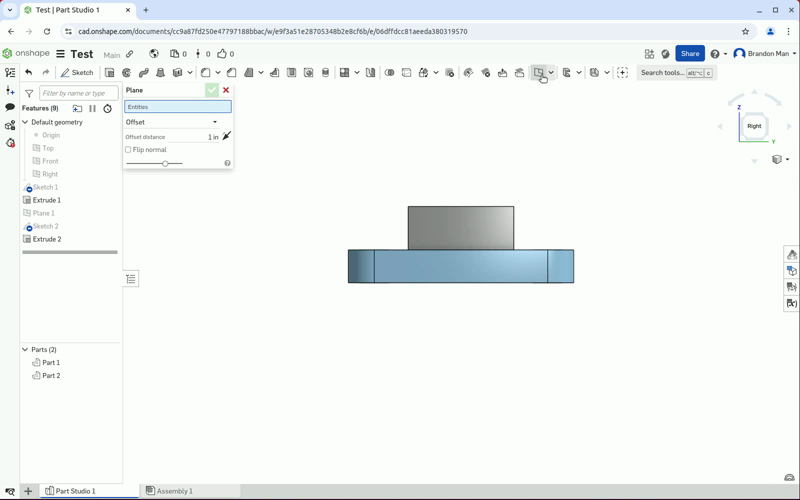
mouse_move(73, 176)
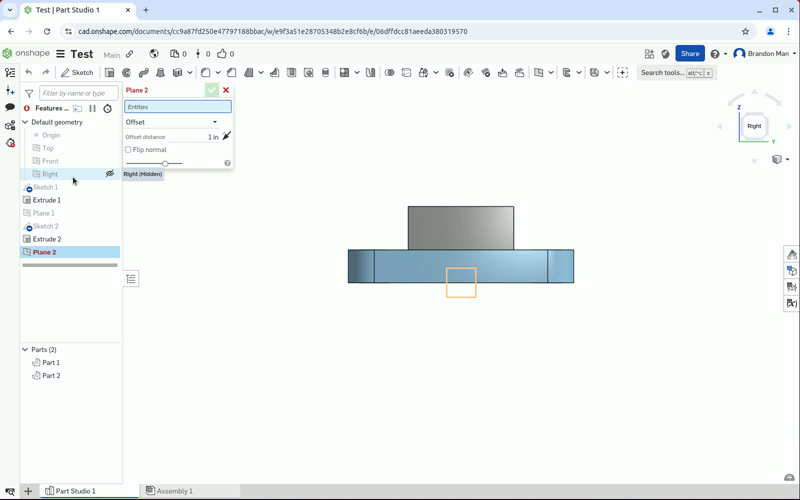
click(73, 176)
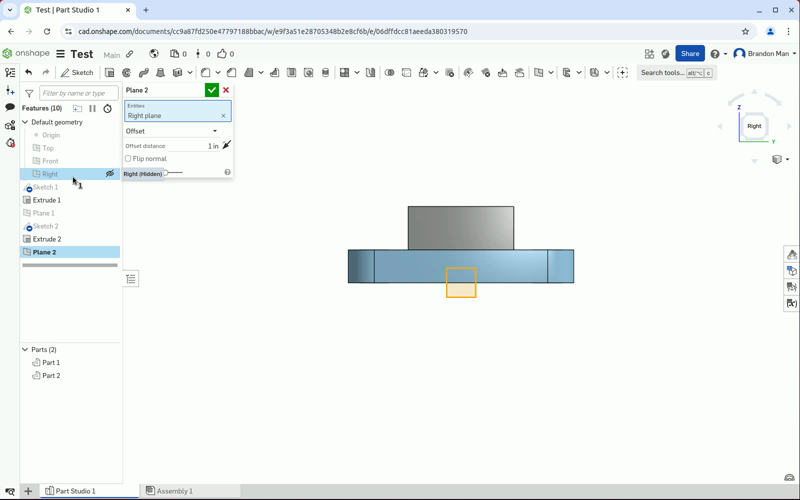
key(tab, 2)
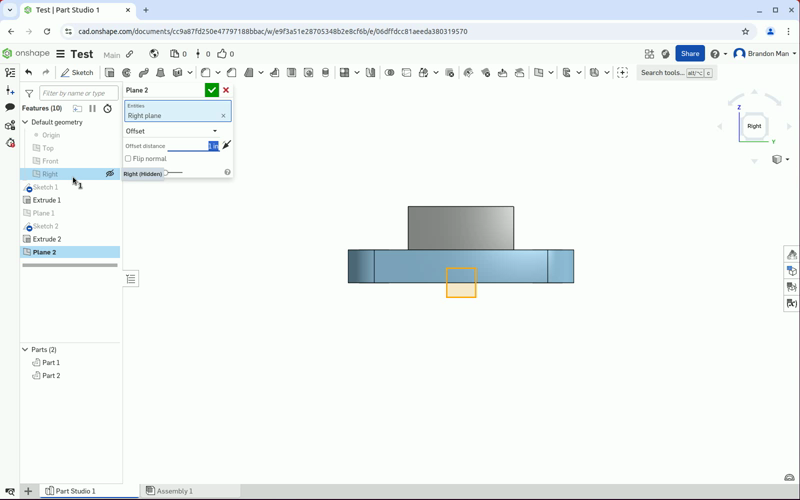
text(3.605)
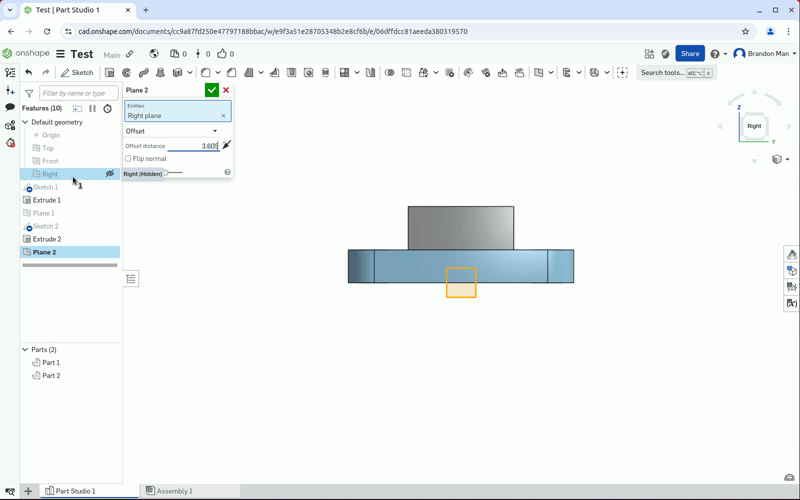
key(enter, 2)
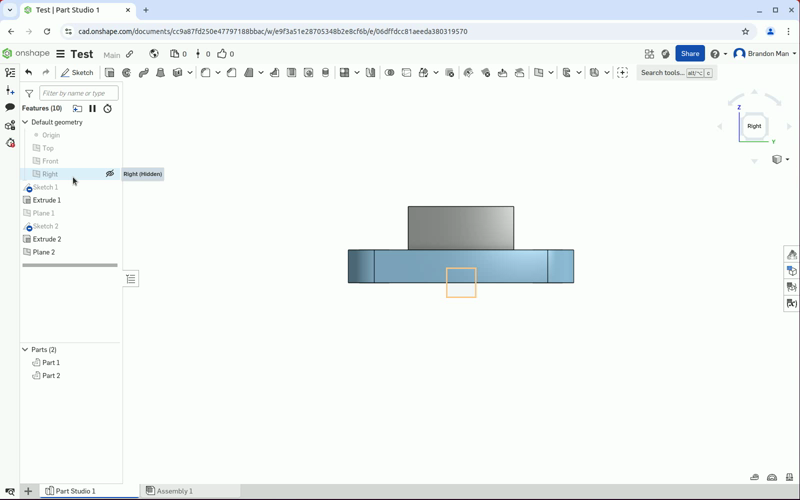
key(shift+s)
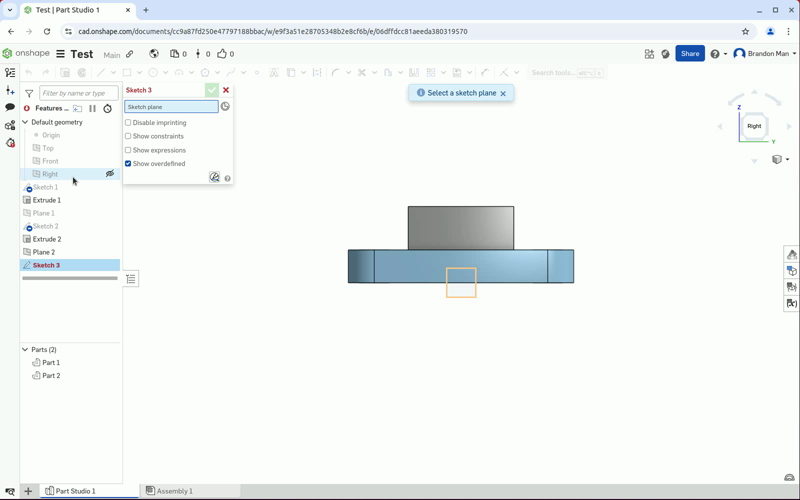
mouse_move(73, 254)
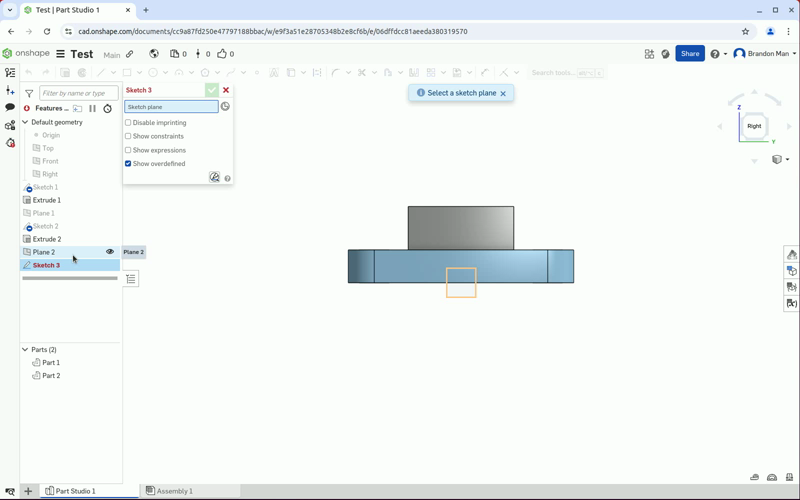
click(73, 254)
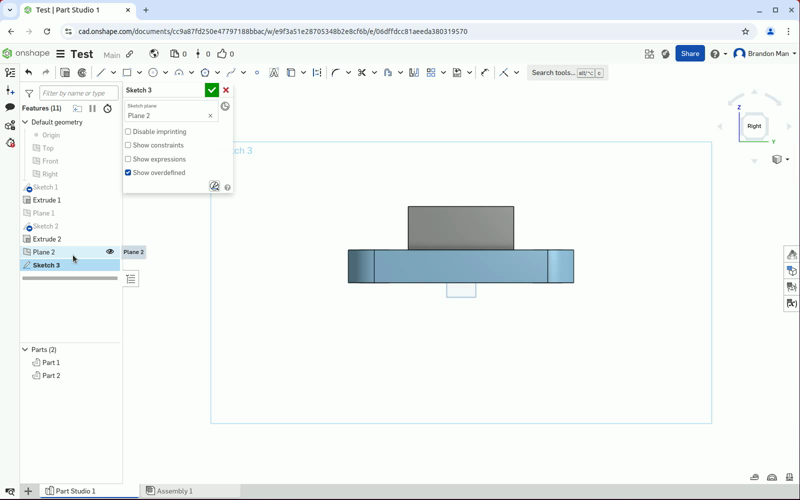
mouse_move(73, 352)
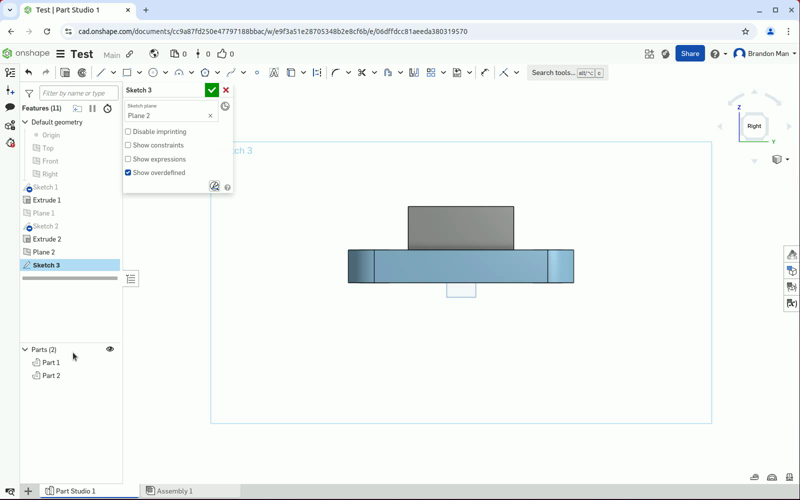
key(y)
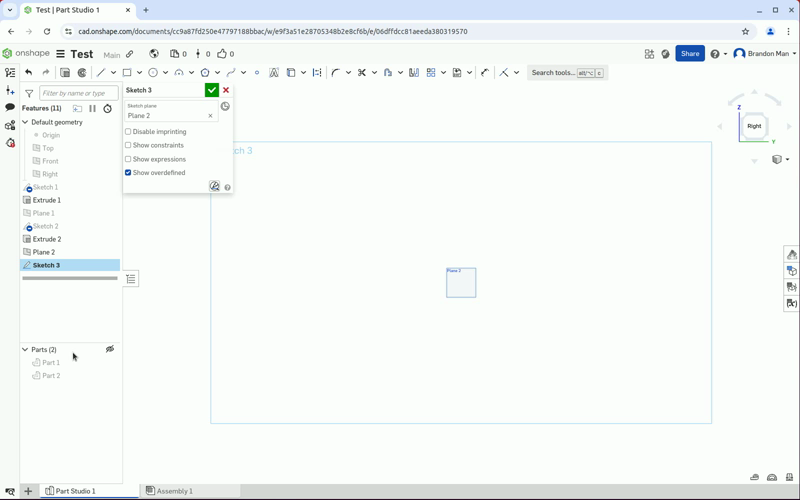
key(a)
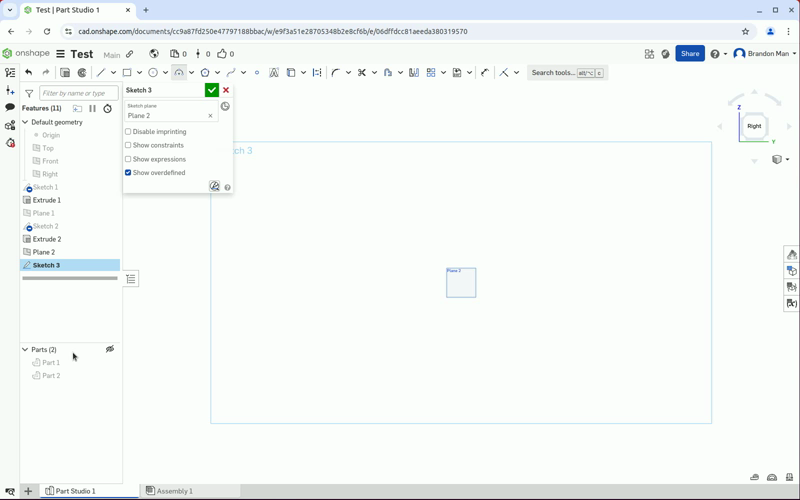
key_down(shift)
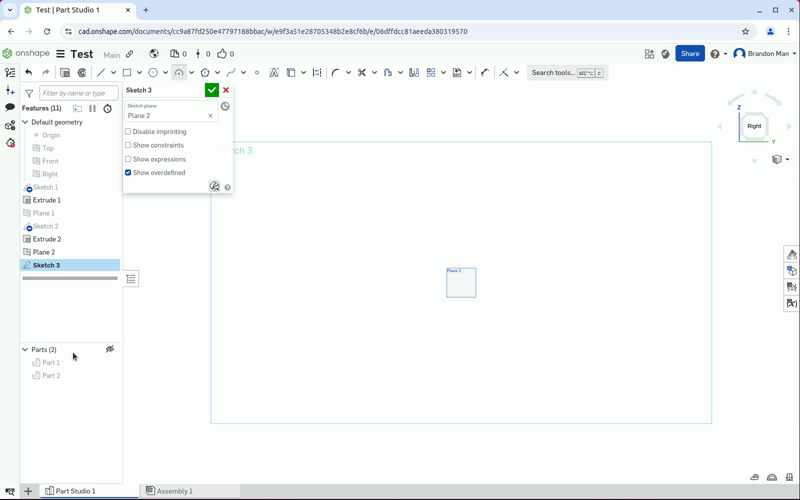
mouse_move(430, 206)
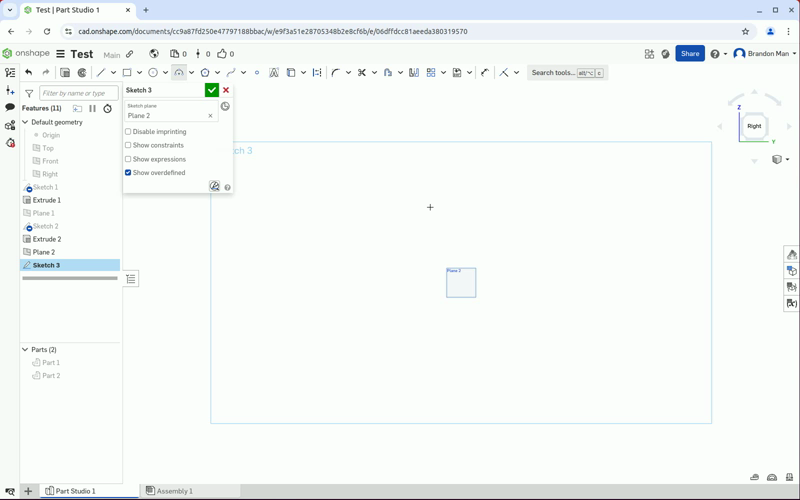
click(430, 206)
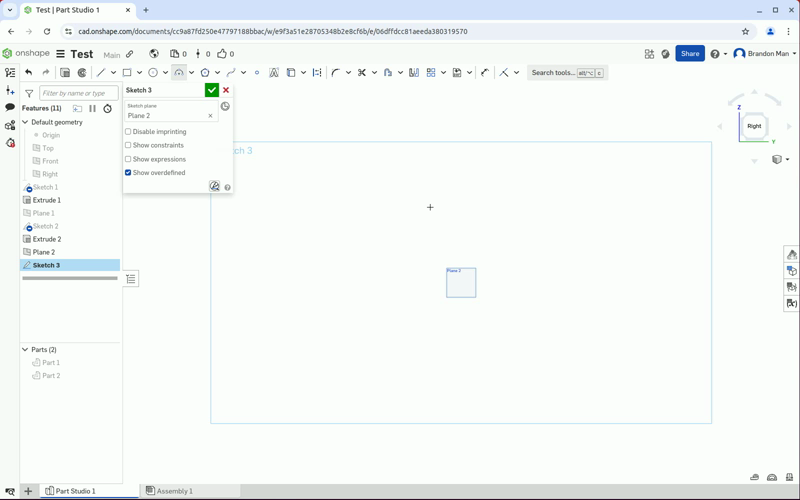
key_up(shift)
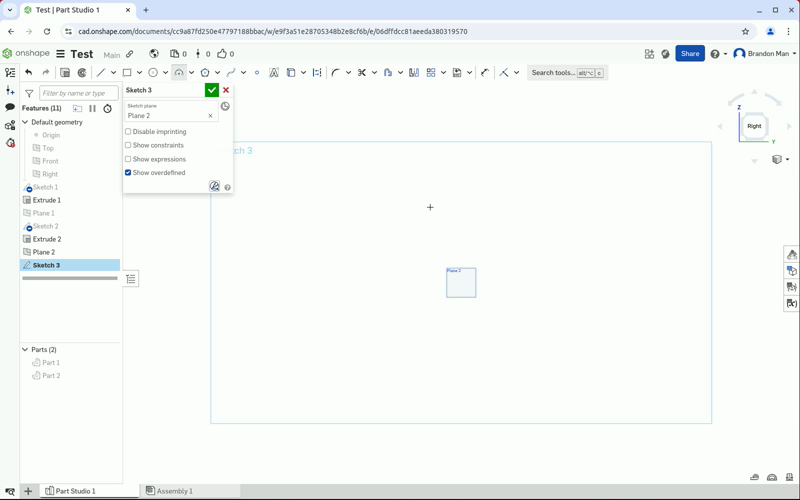
key_down(shift)
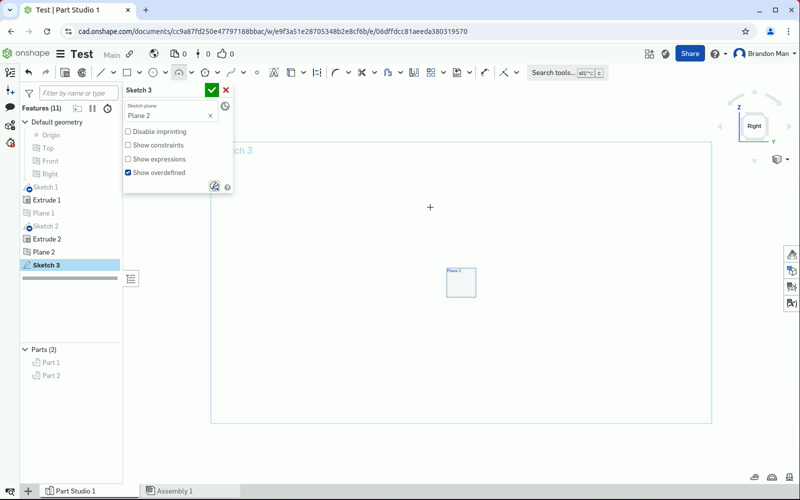
mouse_move(492, 206)
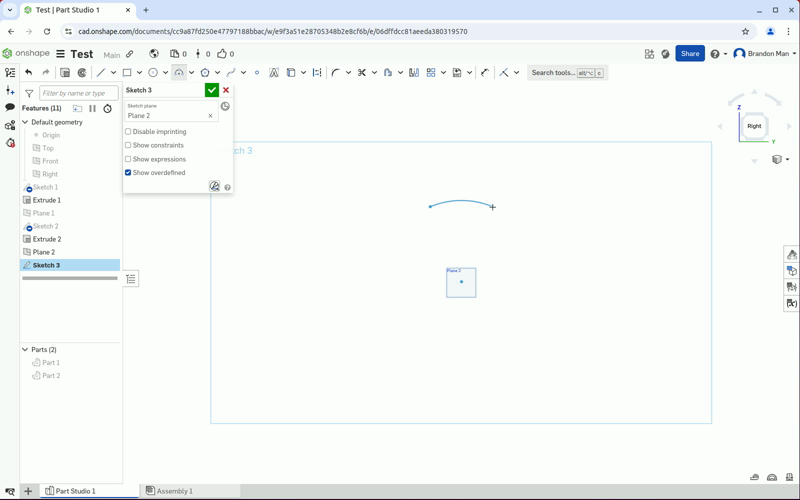
click(492, 206)
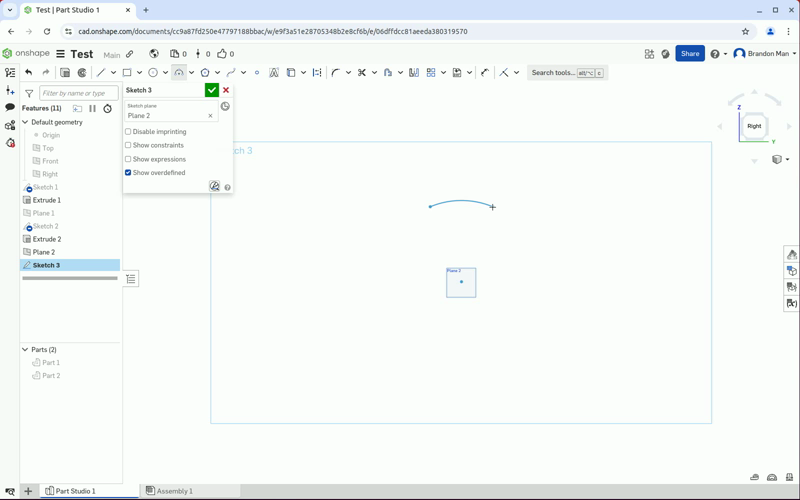
mouse_move(461, 236)
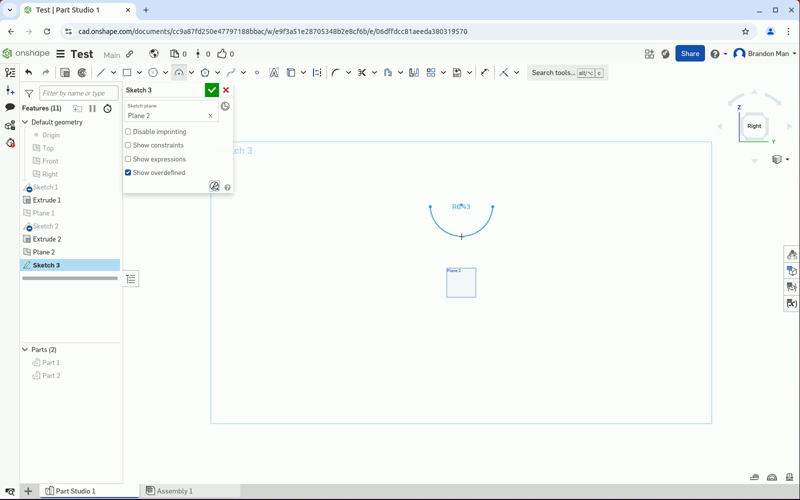
click(461, 236)
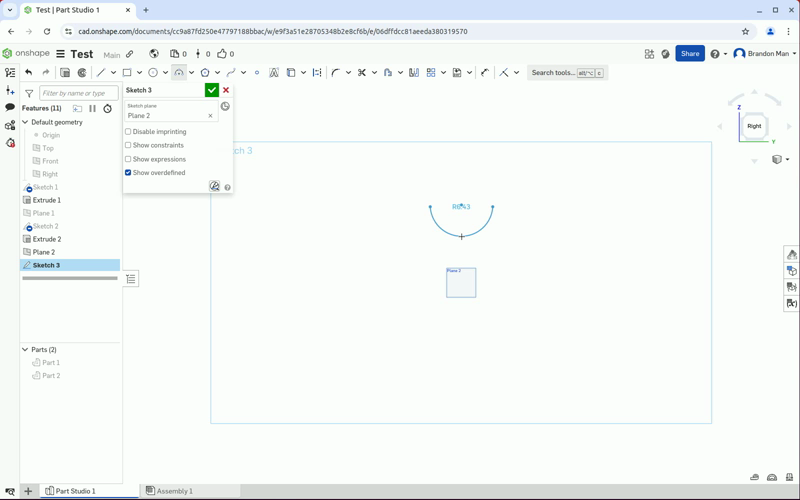
key_up(shift)
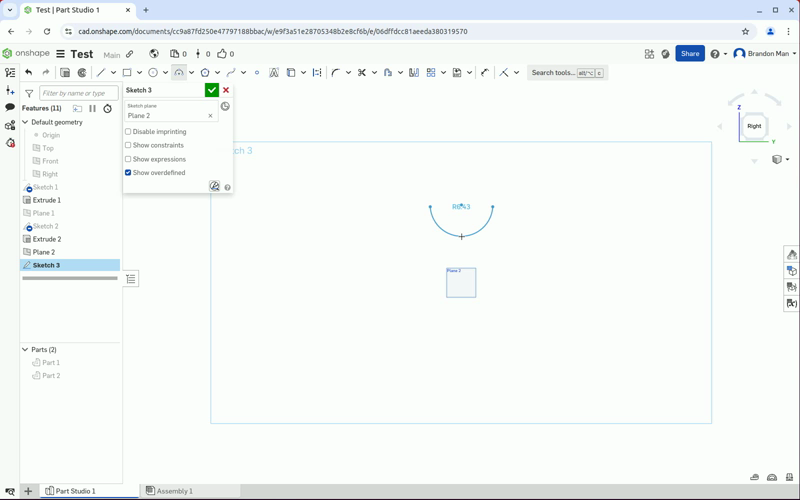
key(esc)
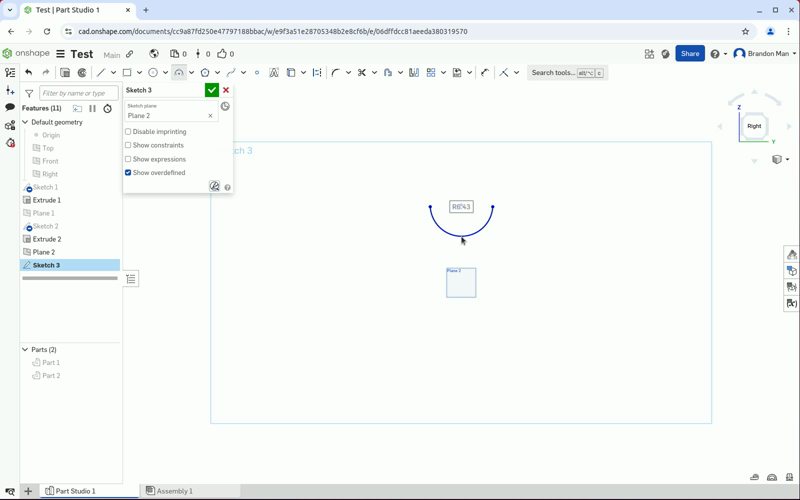
key(l)
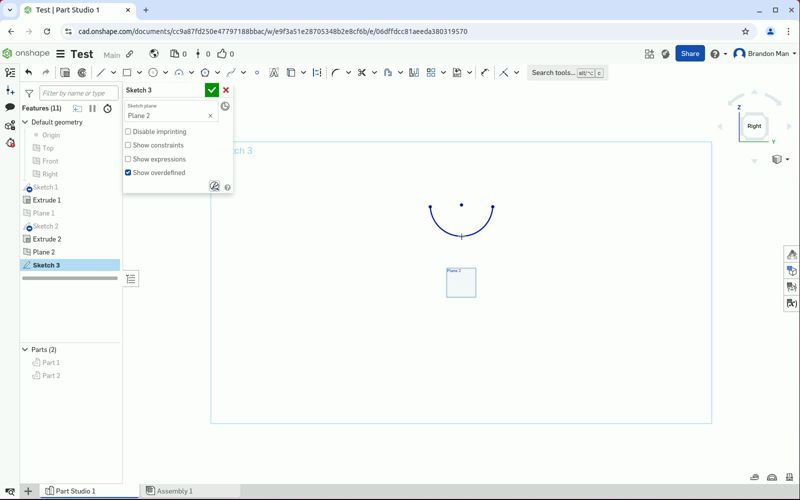
mouse_move(492, 206)
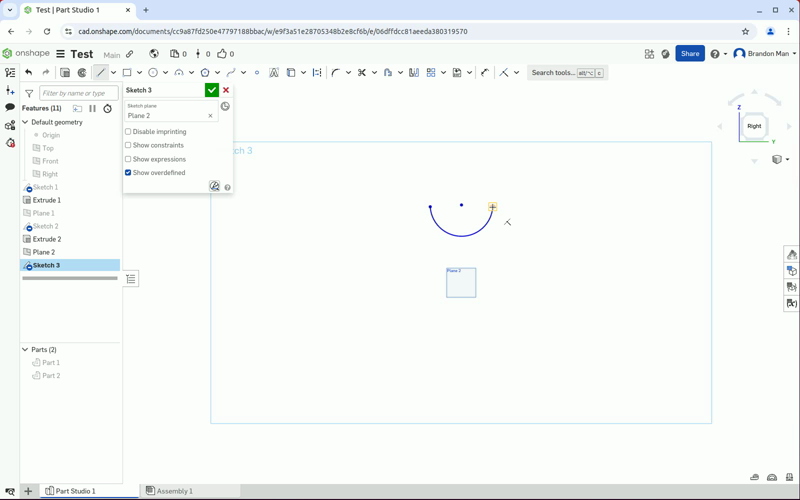
click(492, 206)
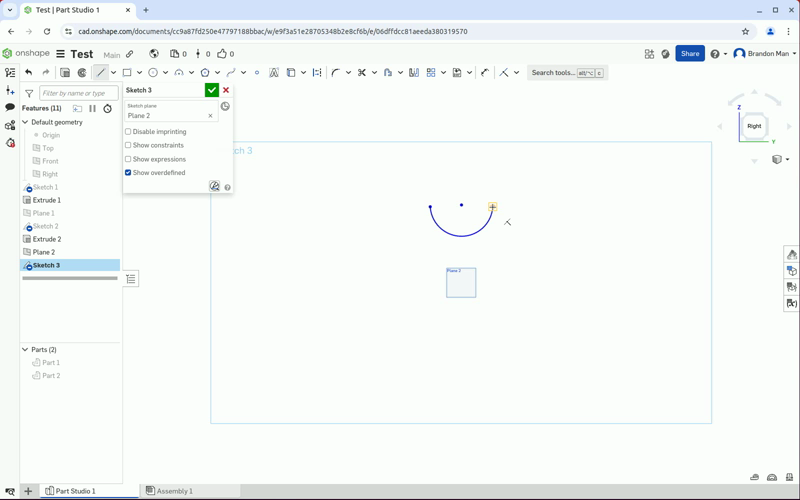
key_down(shift)
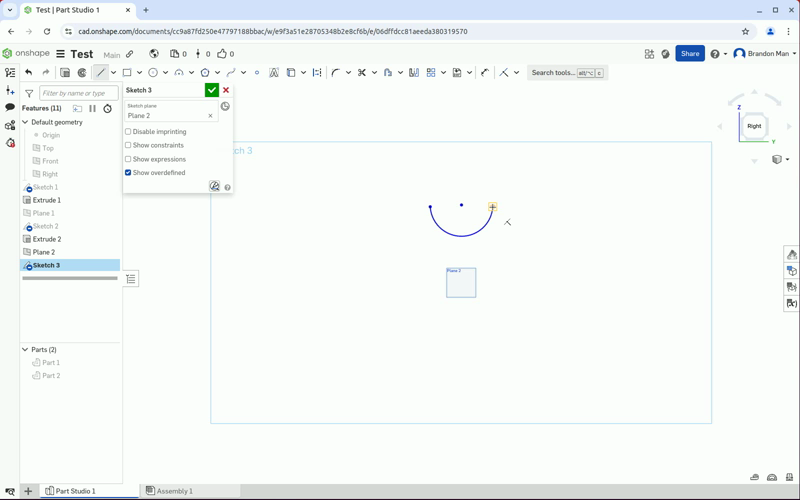
mouse_move(430, 206)
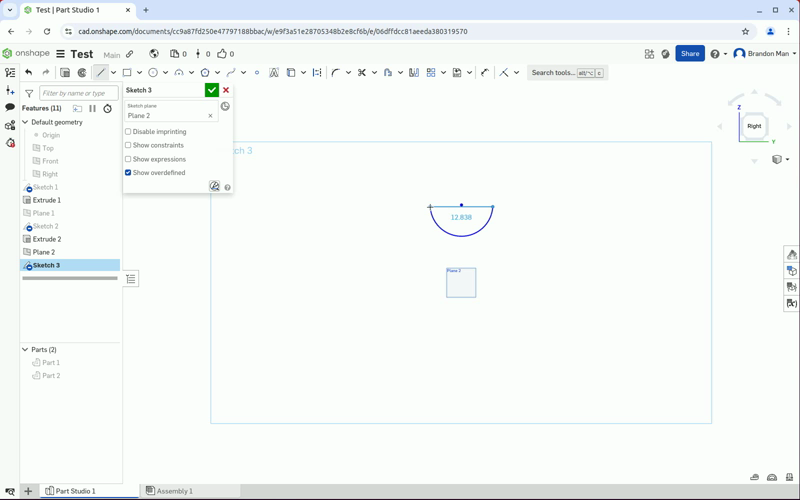
key_up(shift)
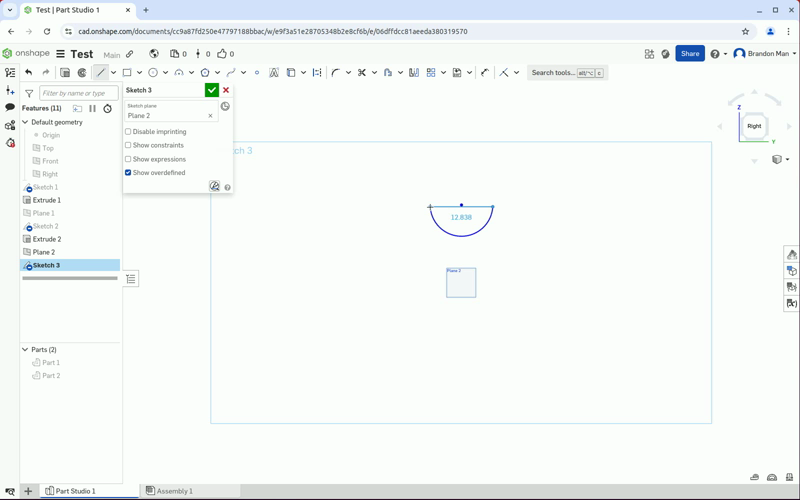
click(430, 206)
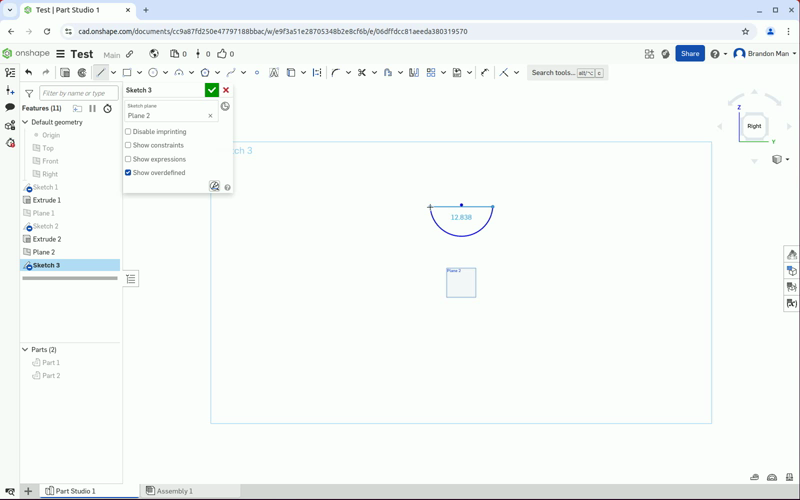
key(esc)
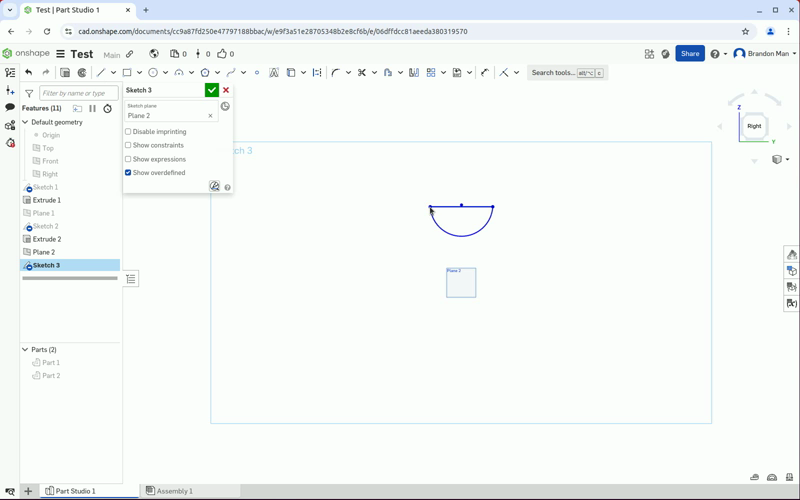
mouse_move(434, 208)
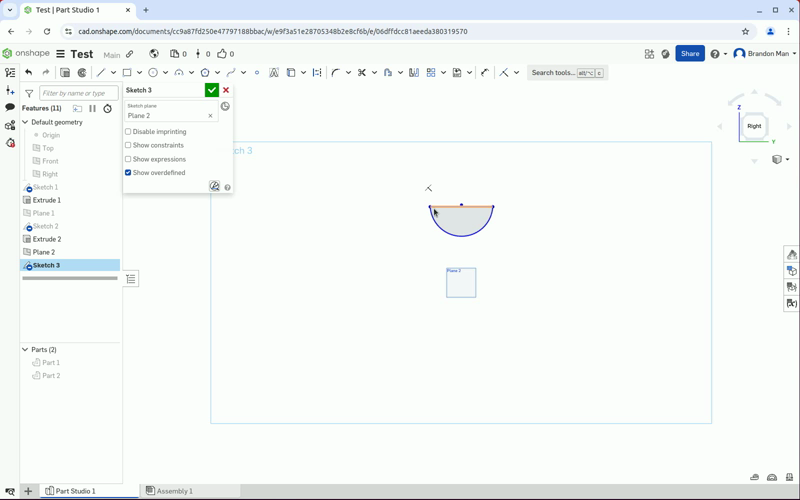
scroll(6)
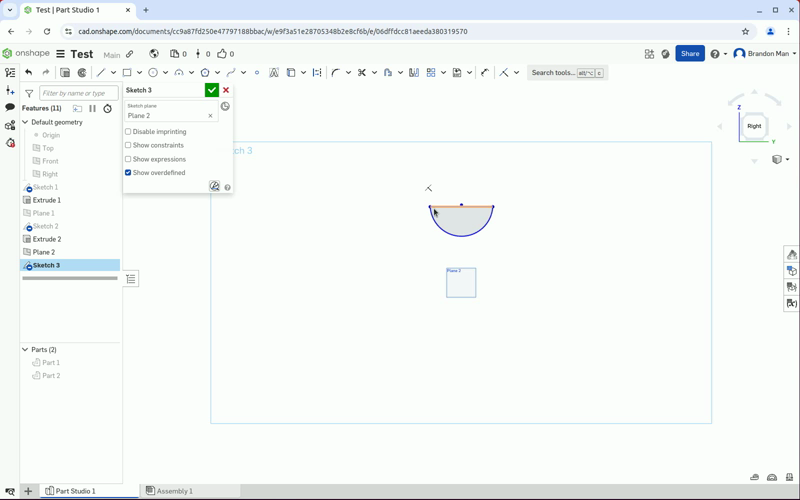
scroll(6)
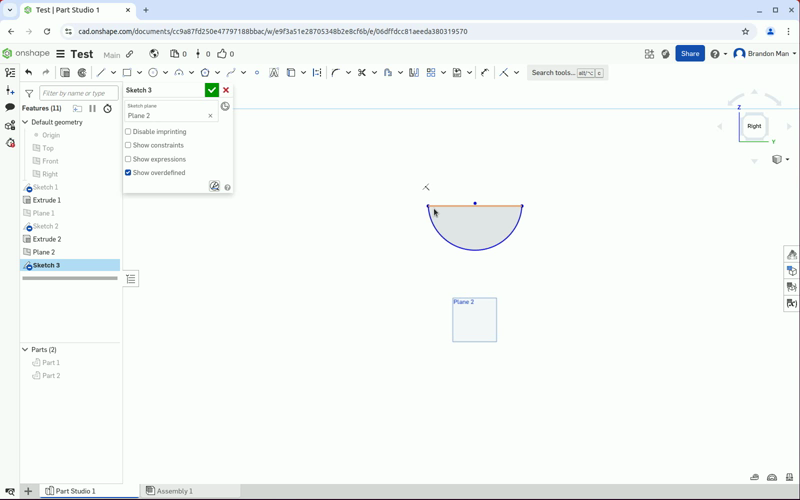
scroll(6)
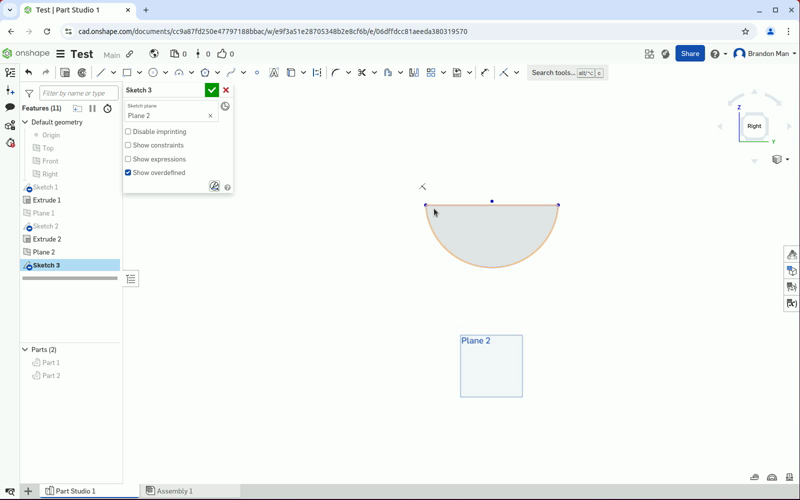
scroll(6)
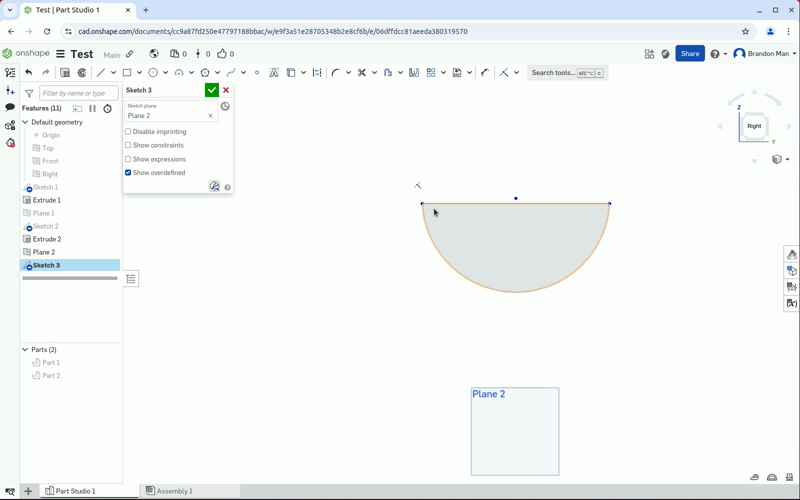
scroll(6)
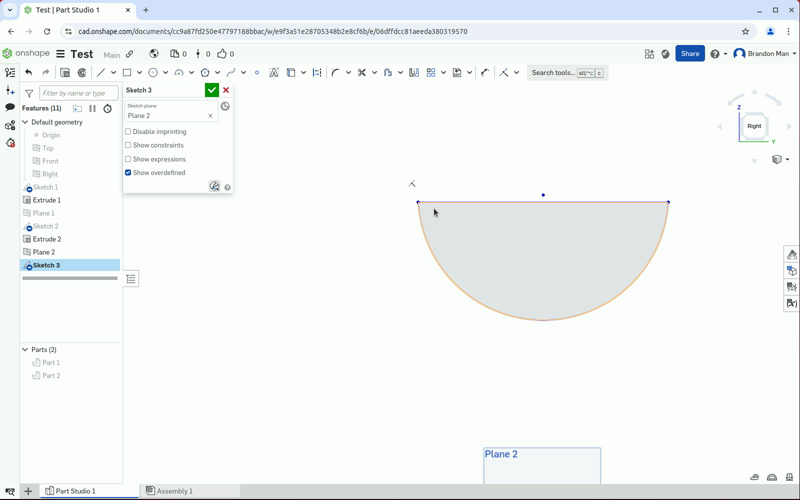
scroll(6)
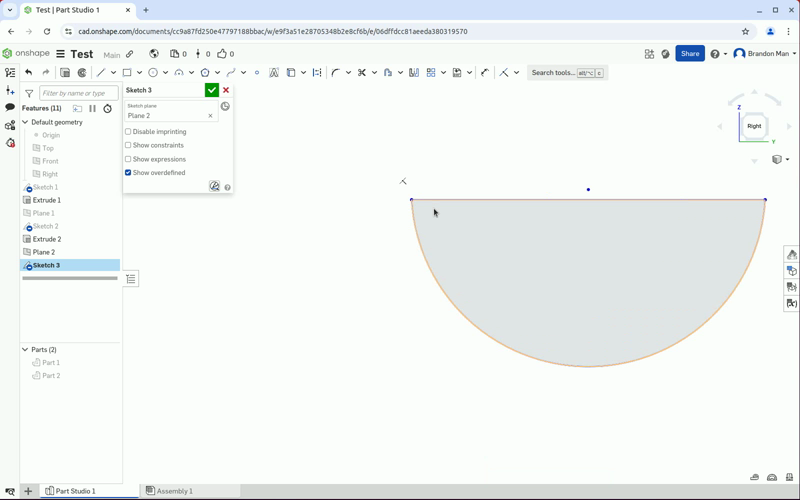
scroll(6)
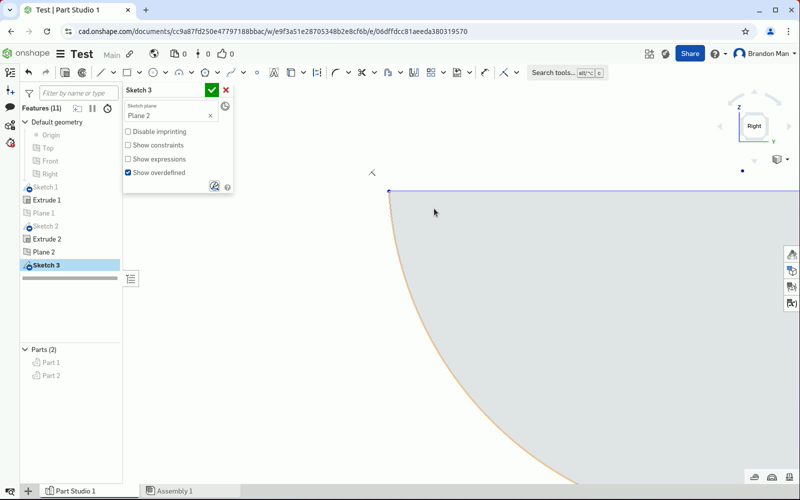
click(434, 208)
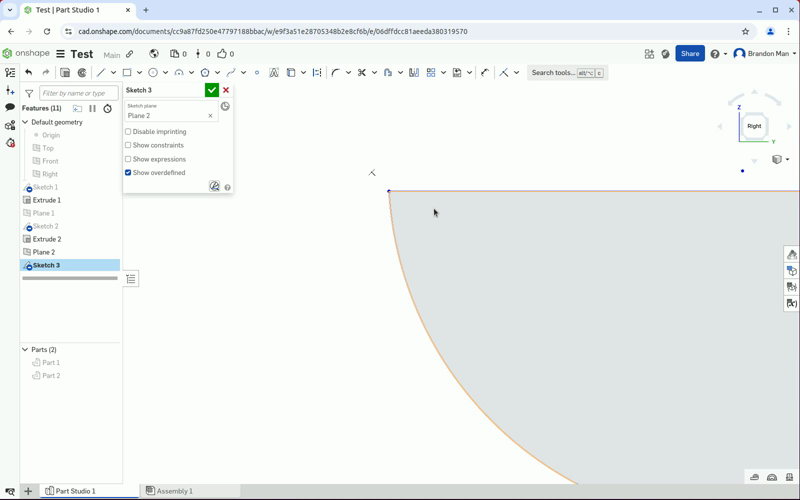
scroll(-6)
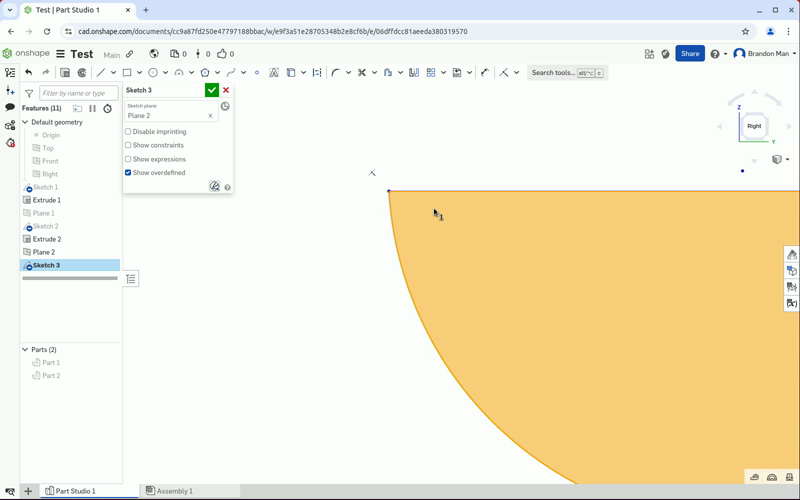
scroll(-6)
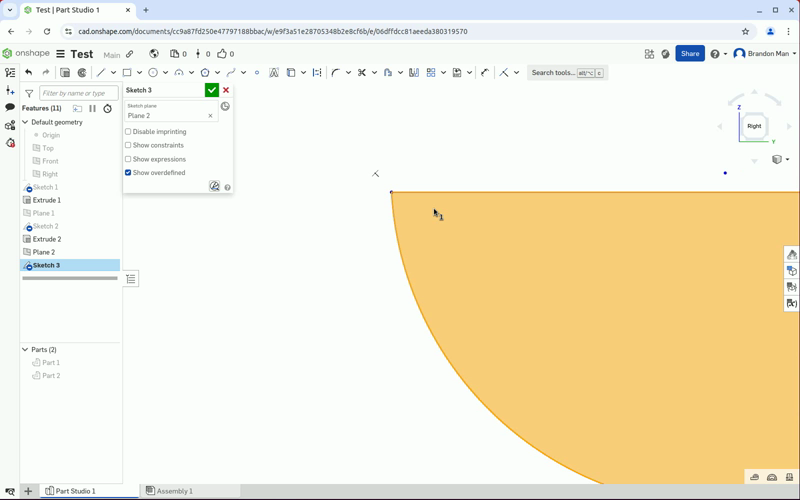
scroll(-6)
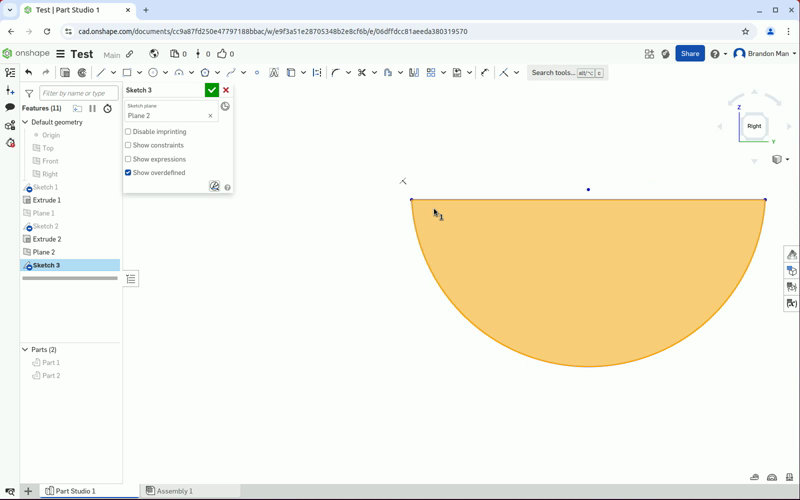
scroll(-6)
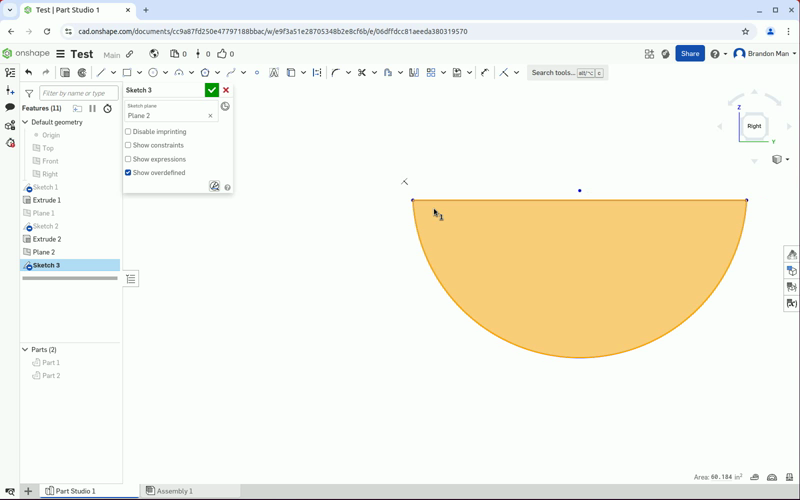
scroll(-6)
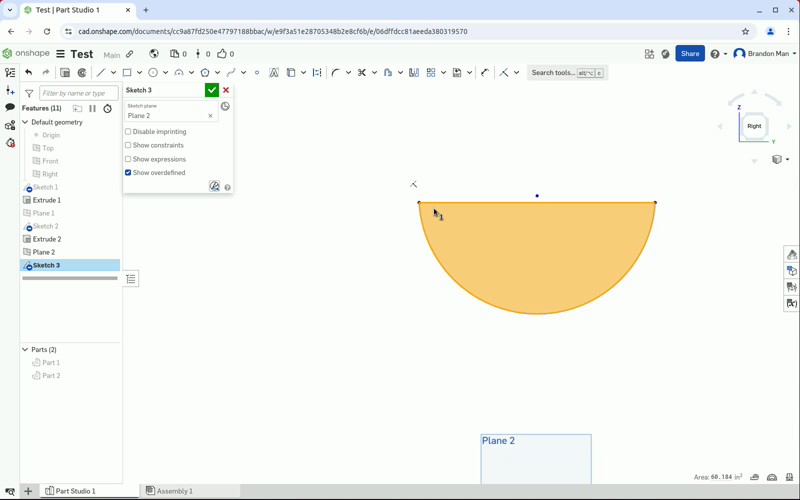
scroll(-6)
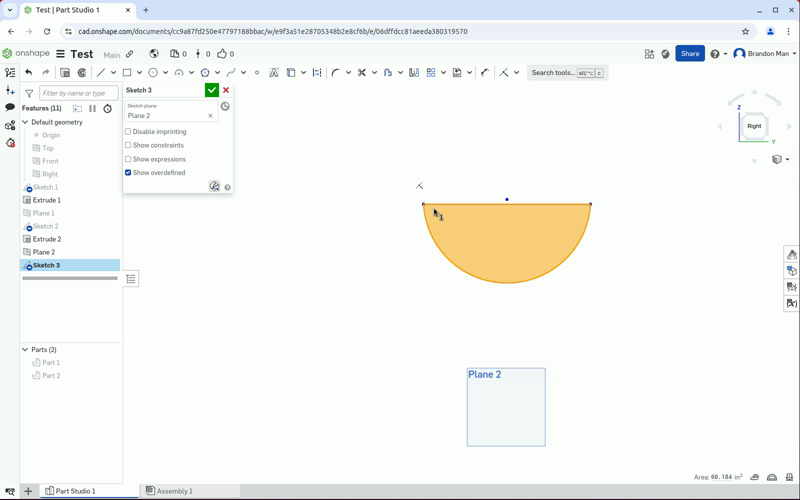
scroll(-6)
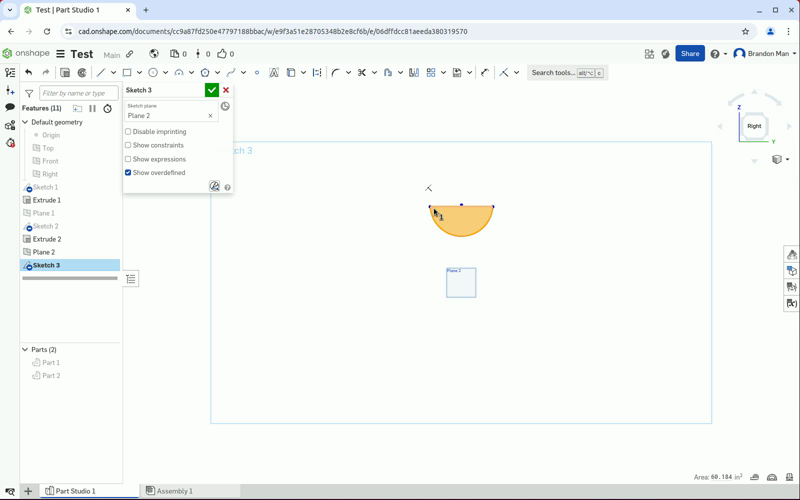
mouse_move(73, 352)
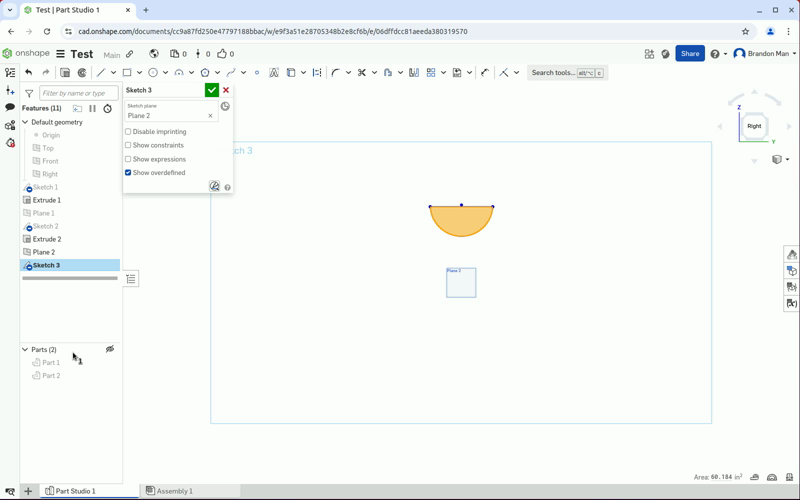
key(shift+y)
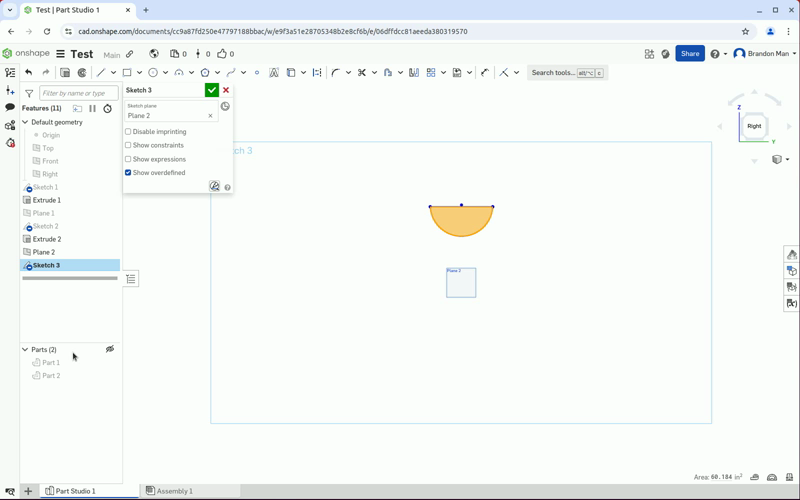
key(shift+e)
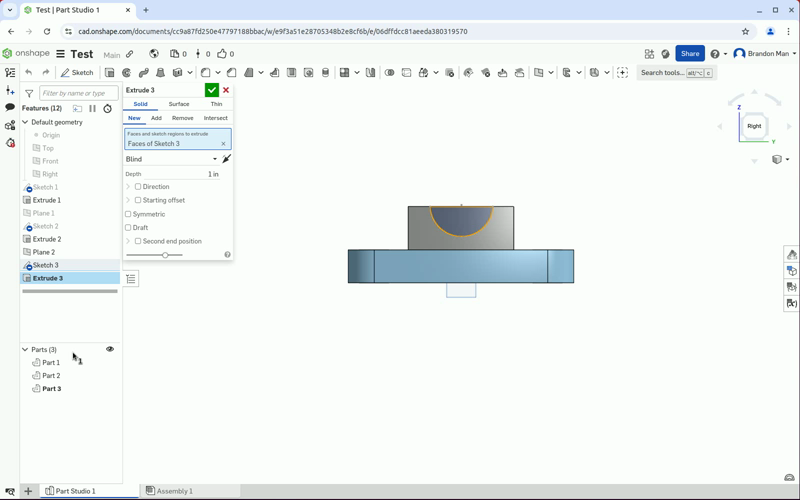
mouse_move(143, 106)
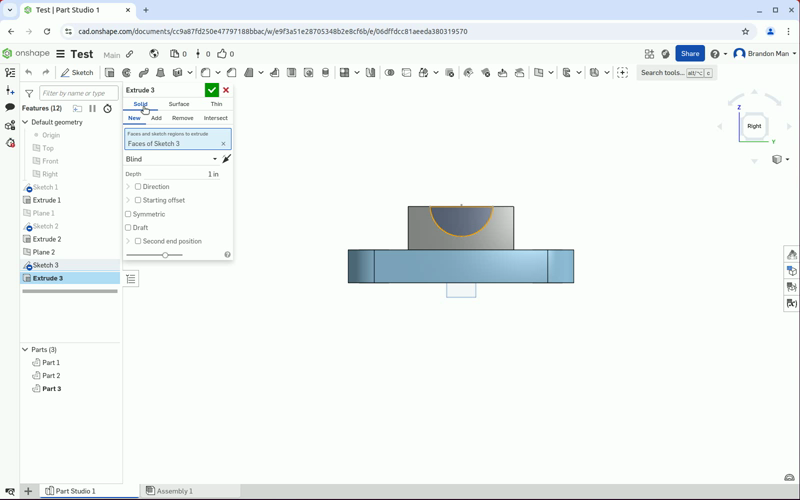
click(143, 106)
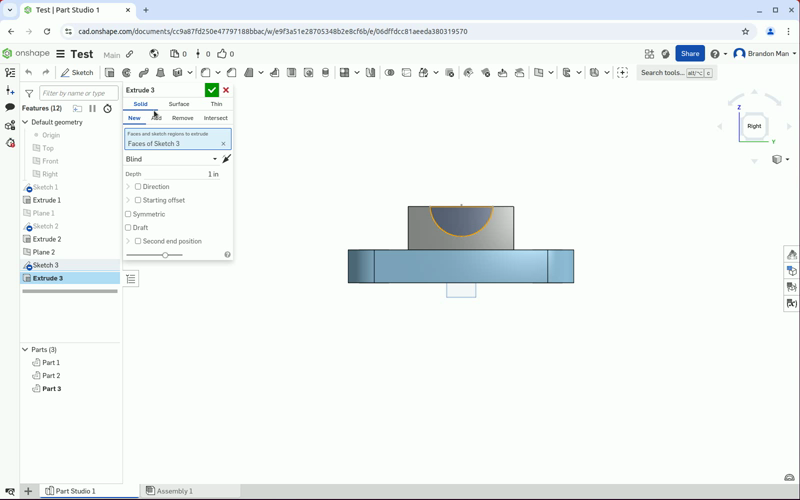
mouse_move(186, 120)
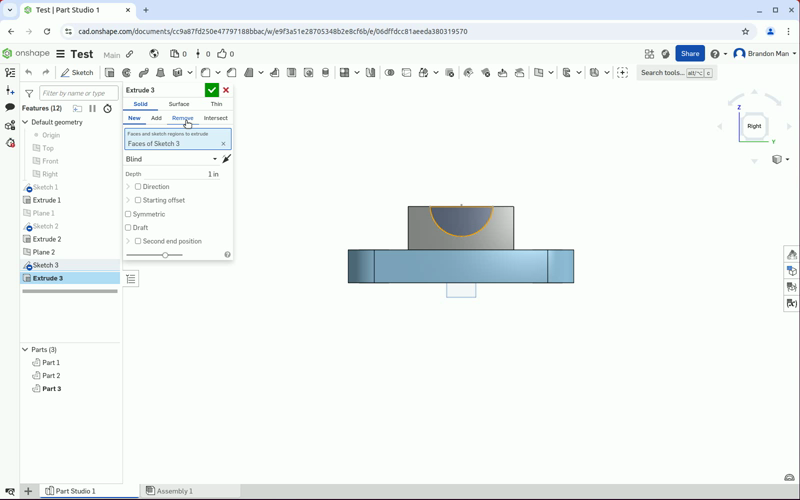
click(186, 120)
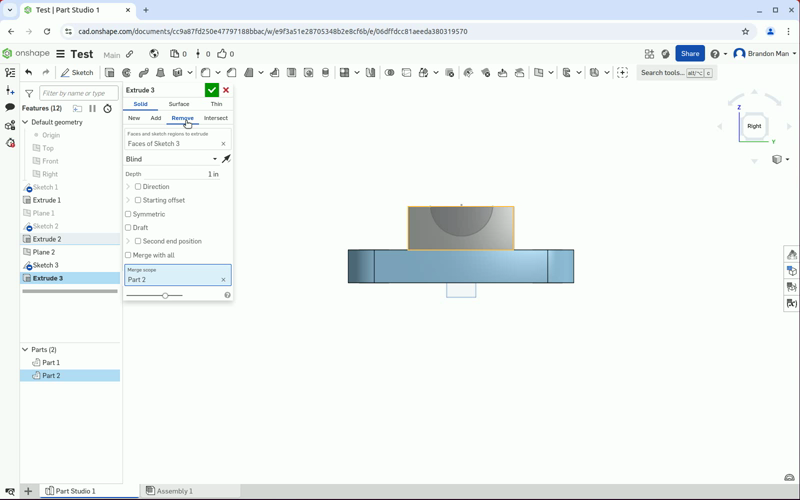
key(tab, 4)
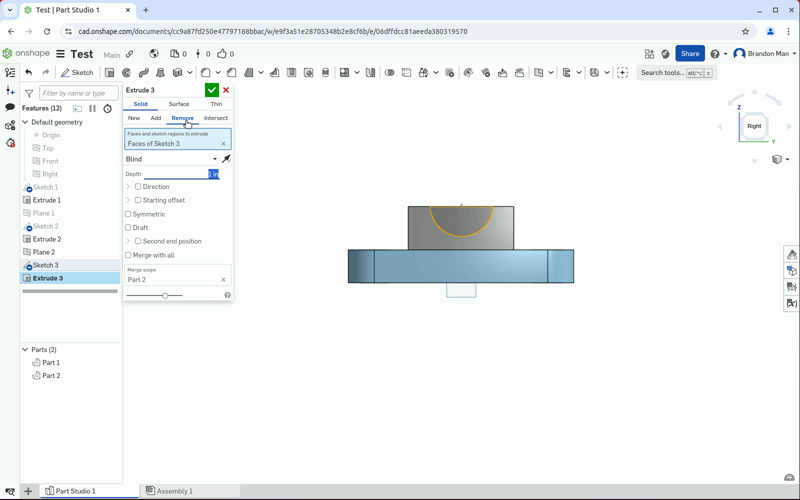
text(8.906)
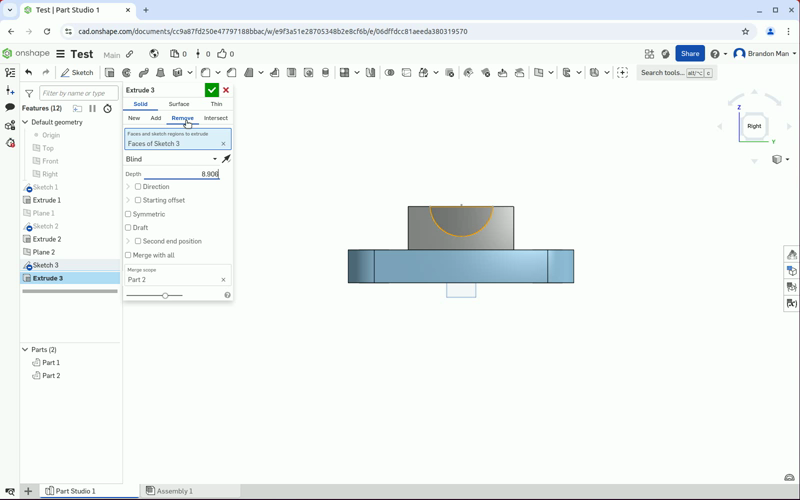
key(tab, 6)
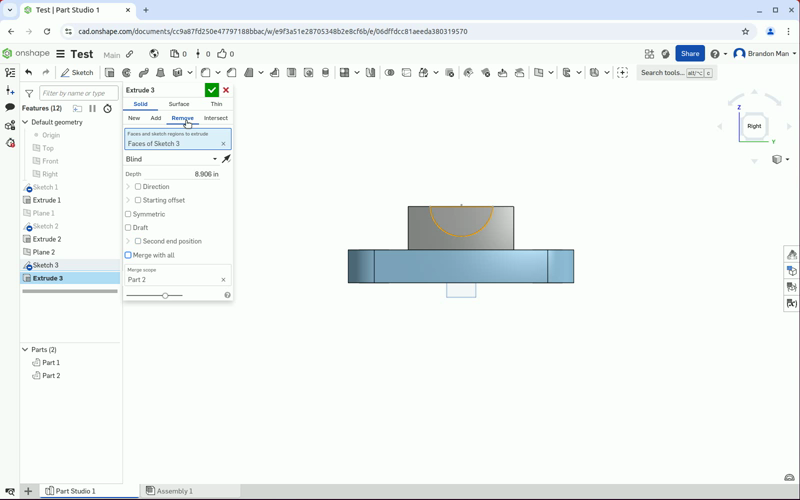
key(space)
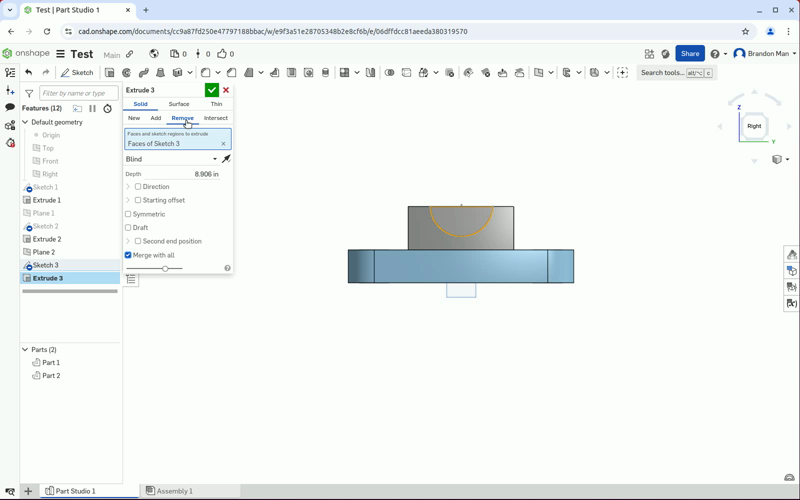
key(enter)
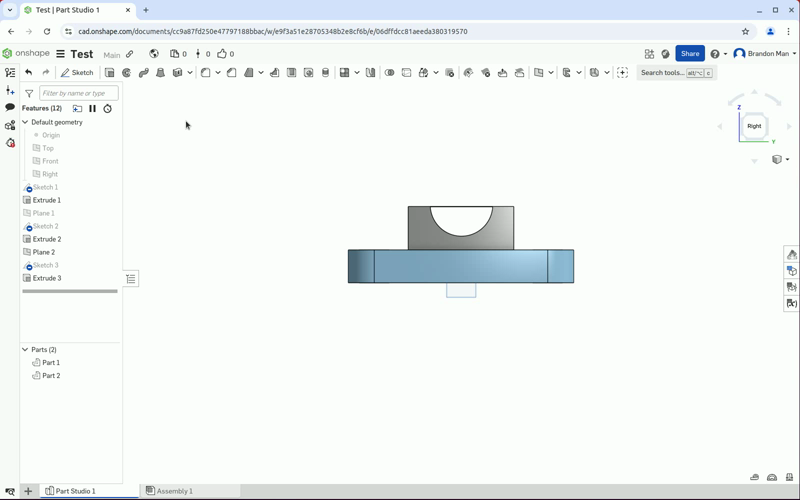
key(shift+h)
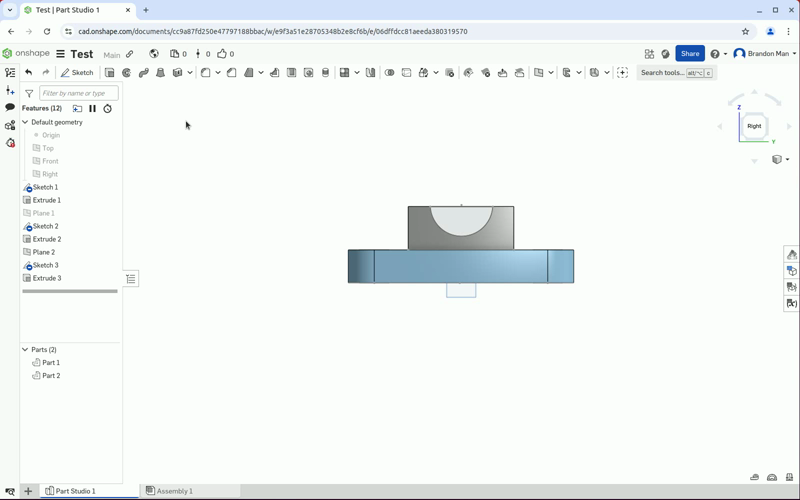
key(shift+h)
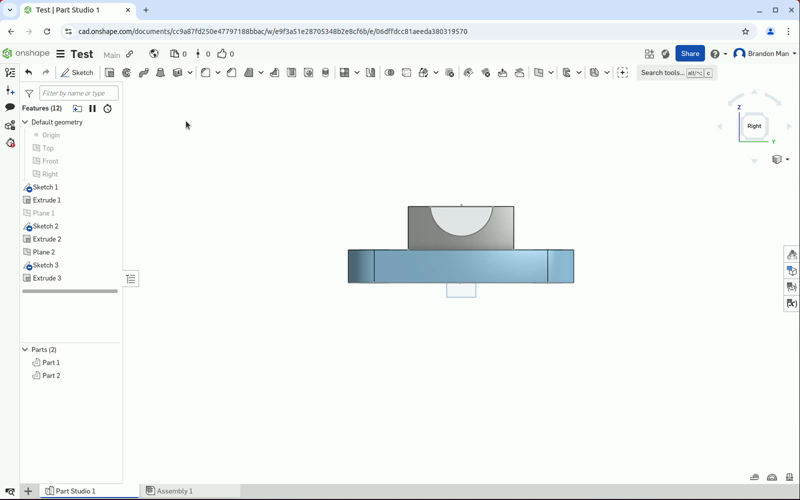
key(shift+7)
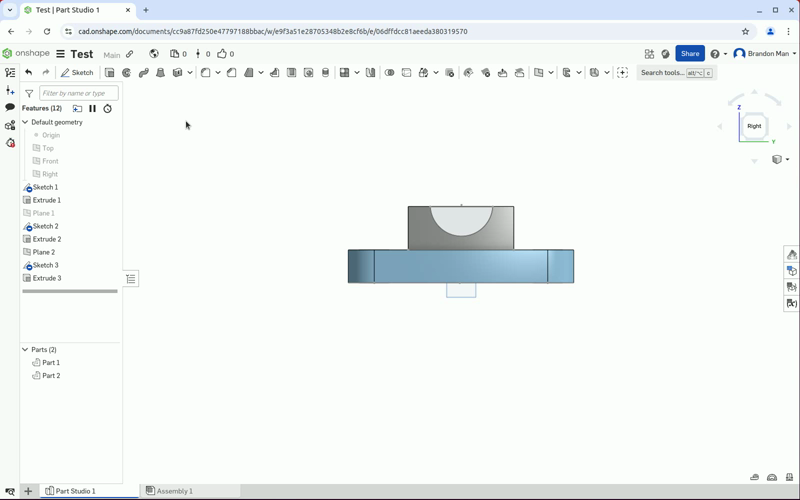
key(right, 2)
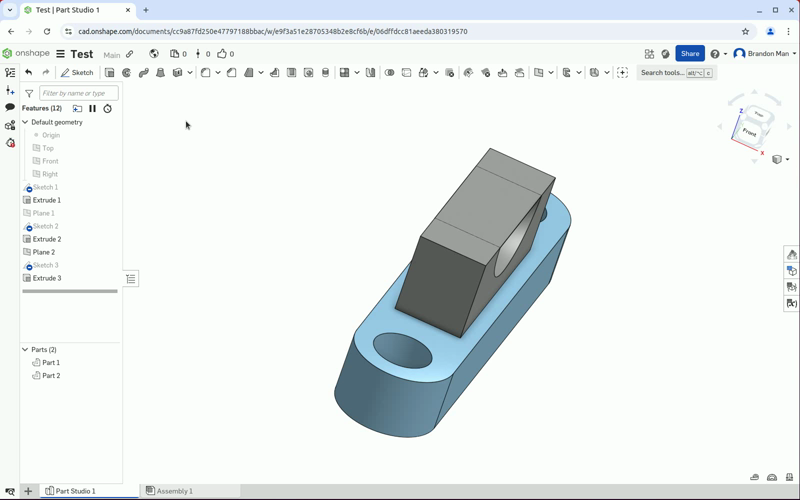
key(down, 2)
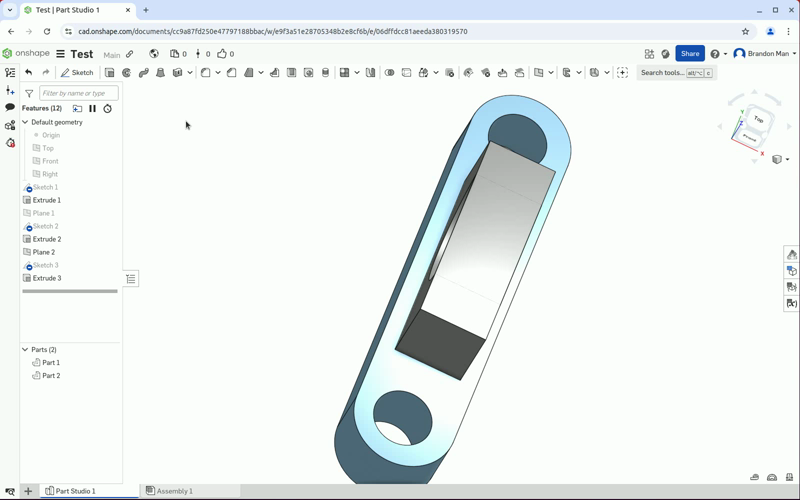
key(up, 2)
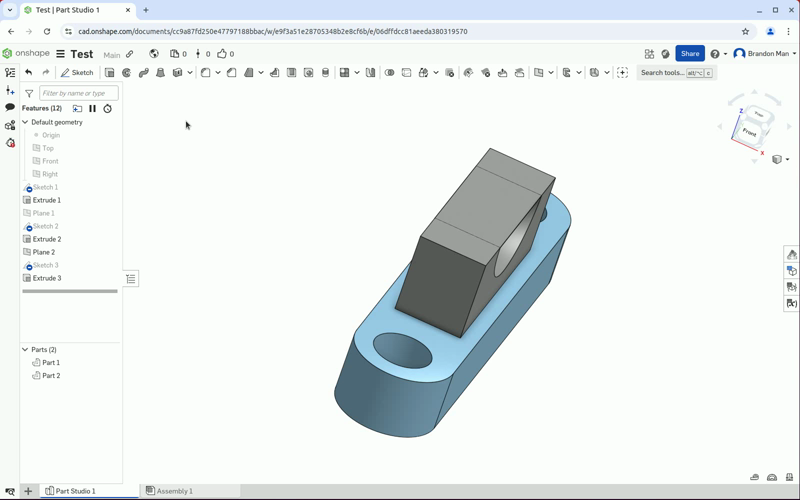
key(left, 2)
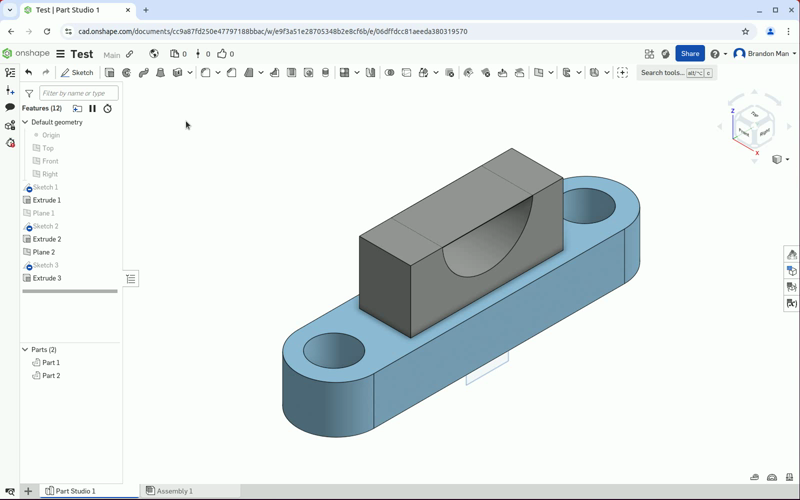
mouse_move(73, 189)
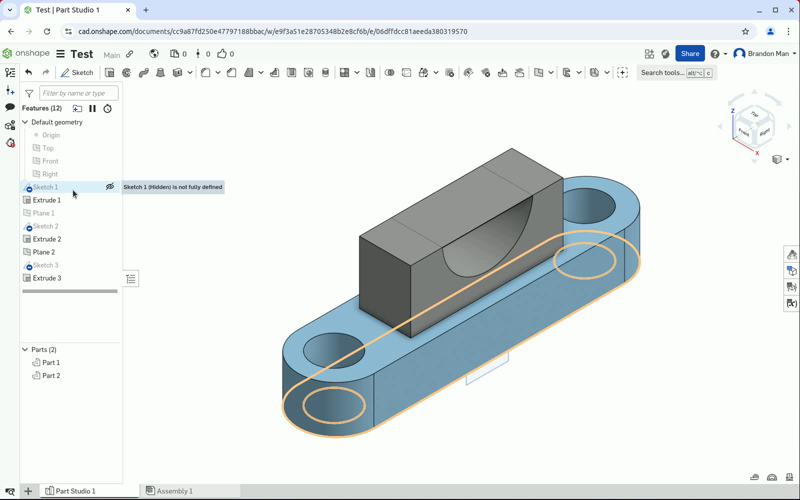
click(73, 189)